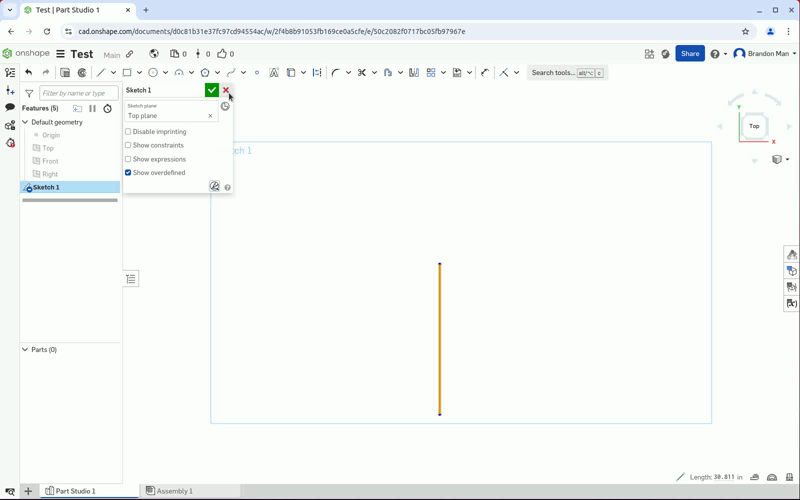
key(shift+h)
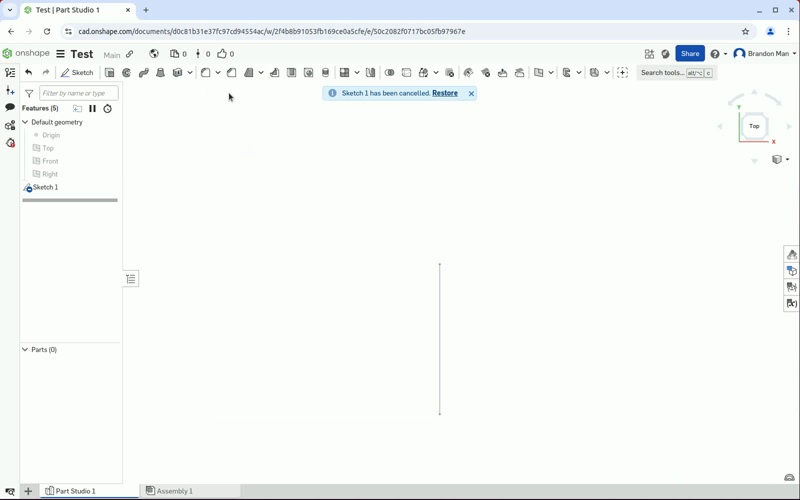
key(shift+s)
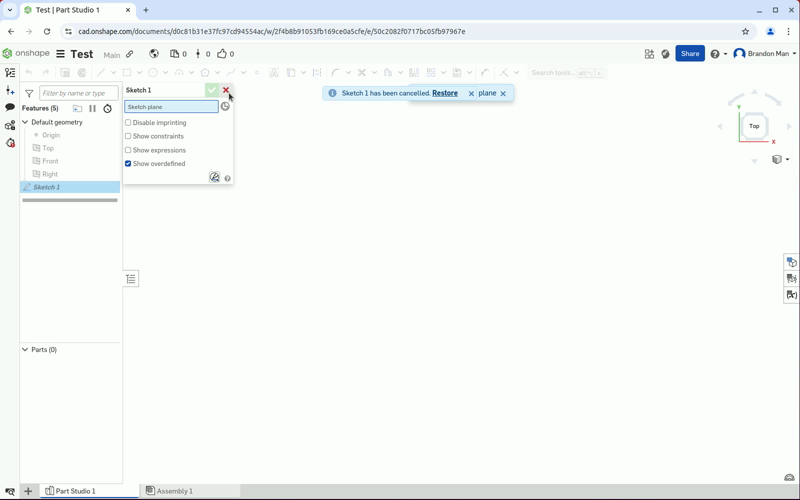
mouse_move(73, 150)
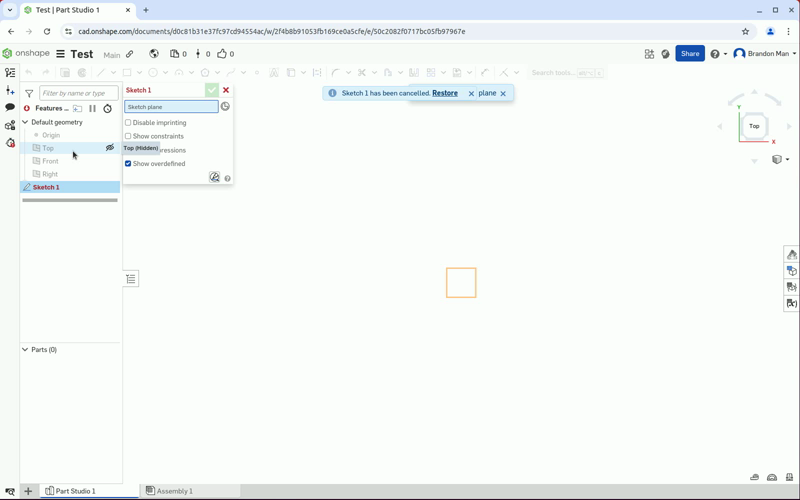
click(73, 150)
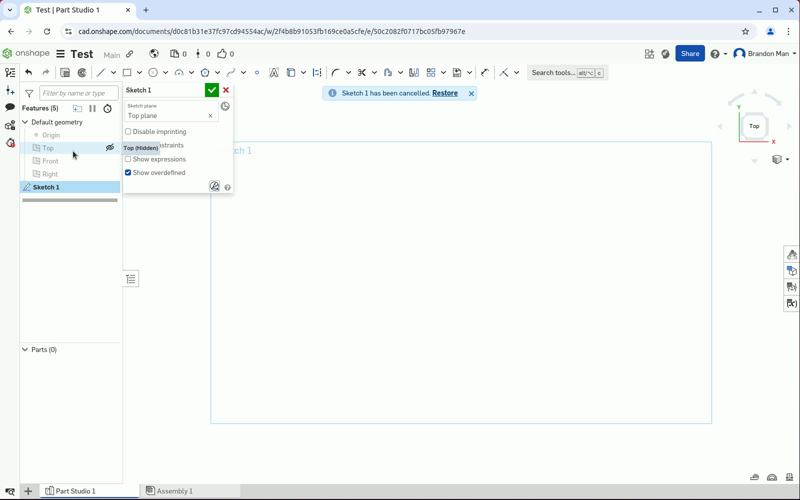
mouse_move(73, 352)
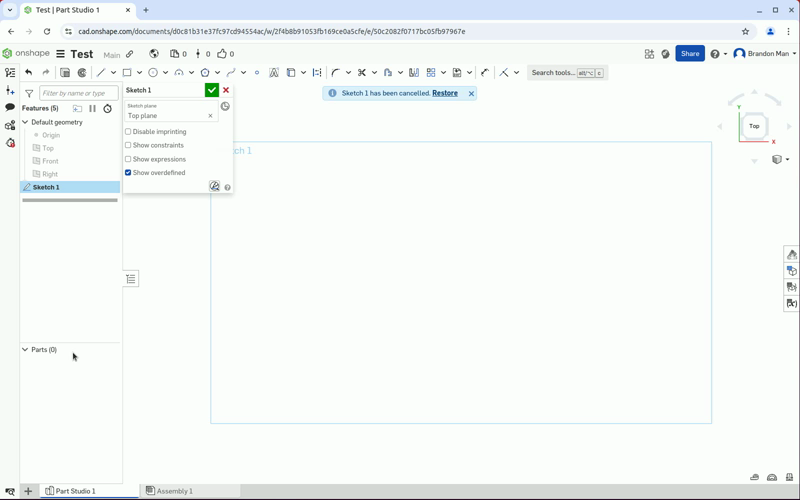
key(y)
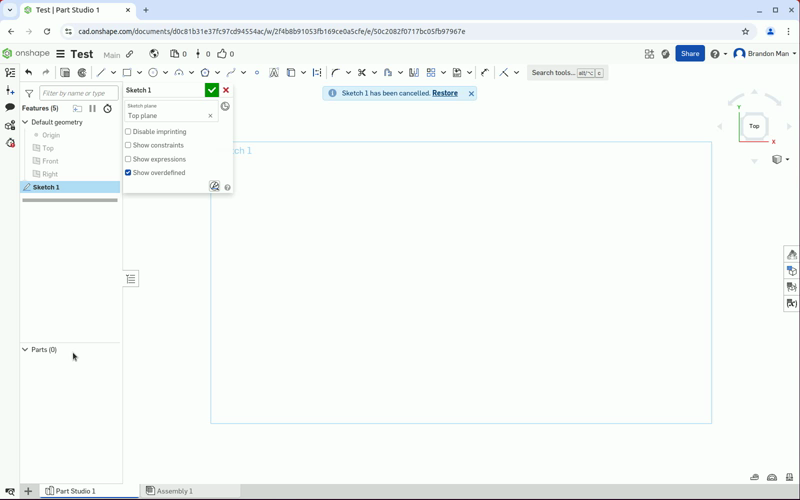
key(l)
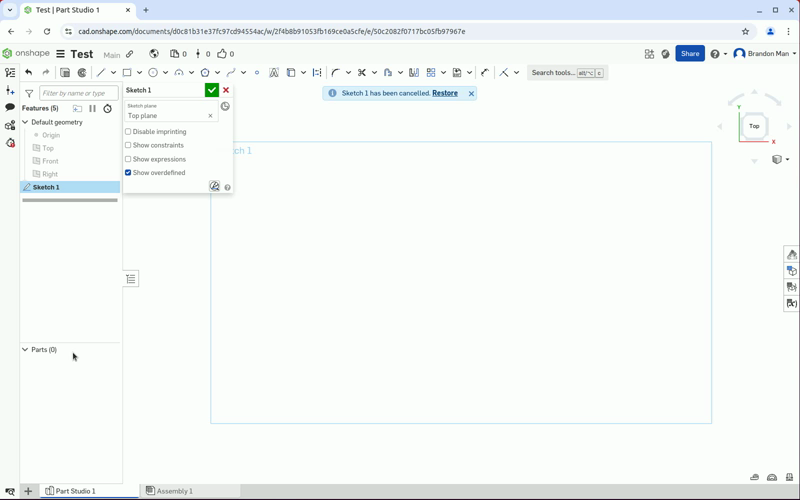
key_down(shift)
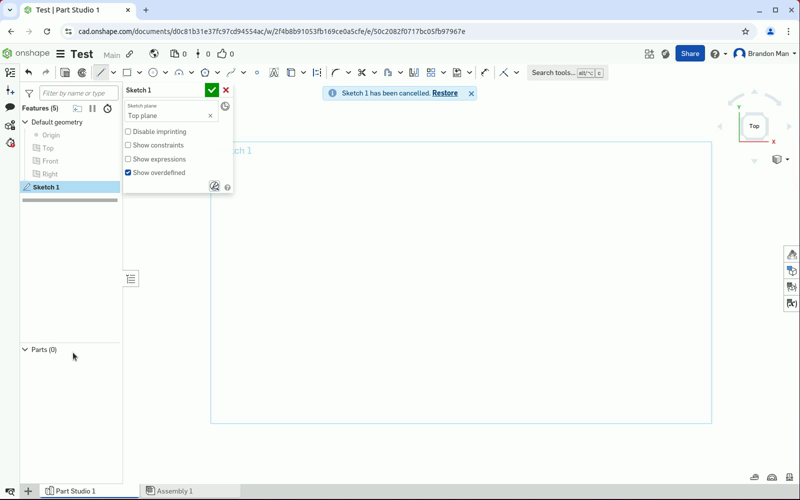
mouse_move(439, 395)
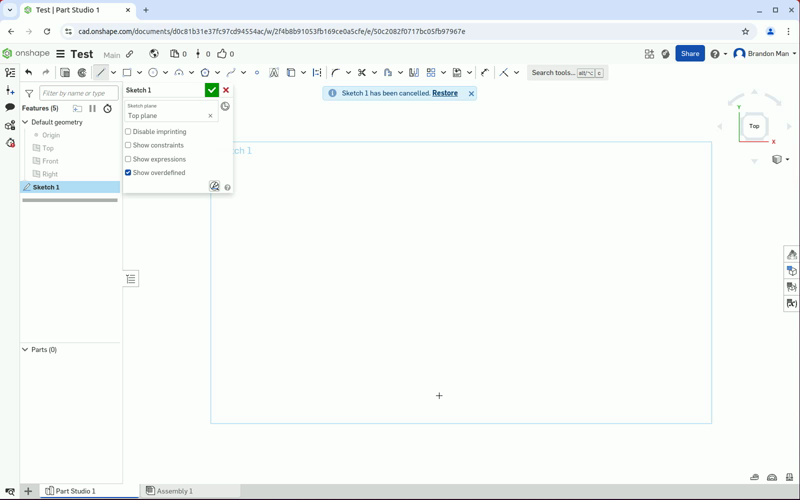
click(439, 395)
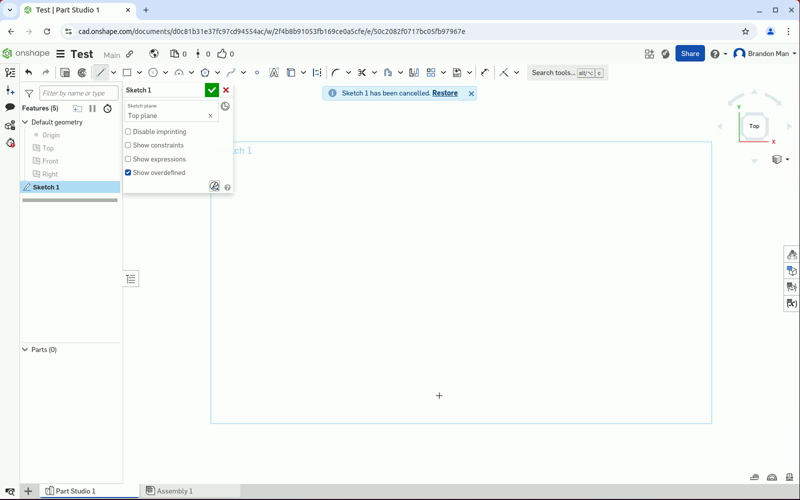
key_up(shift)
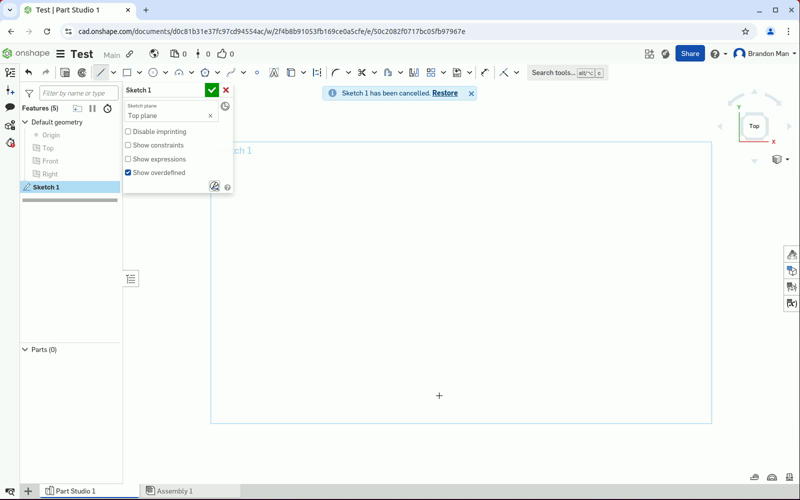
key_down(shift)
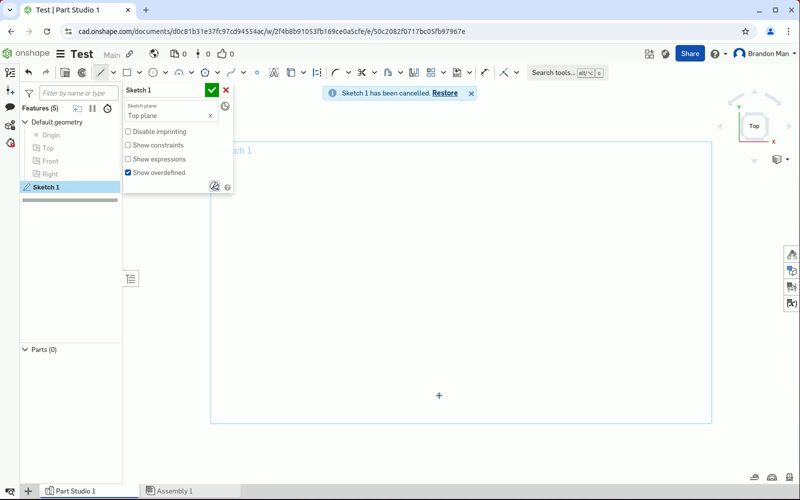
mouse_move(469, 395)
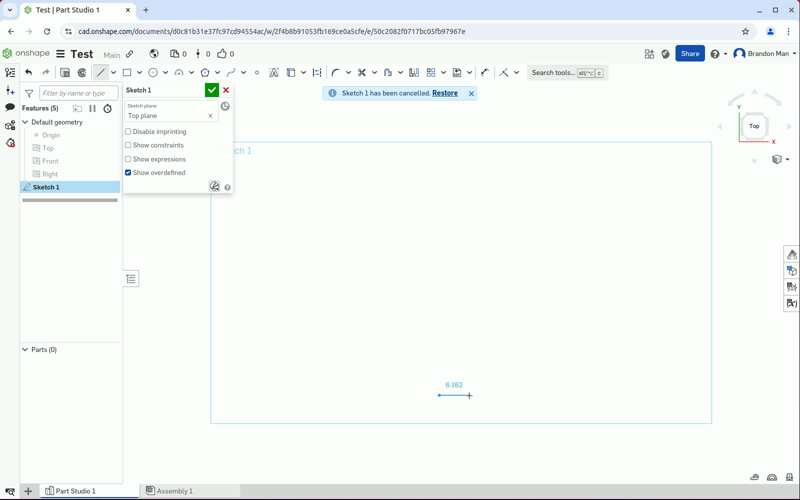
mouse_move(482, 395)
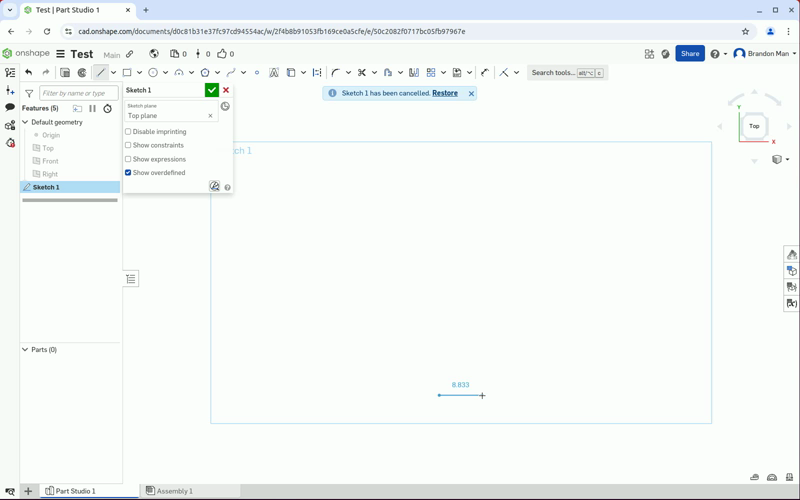
click(482, 395)
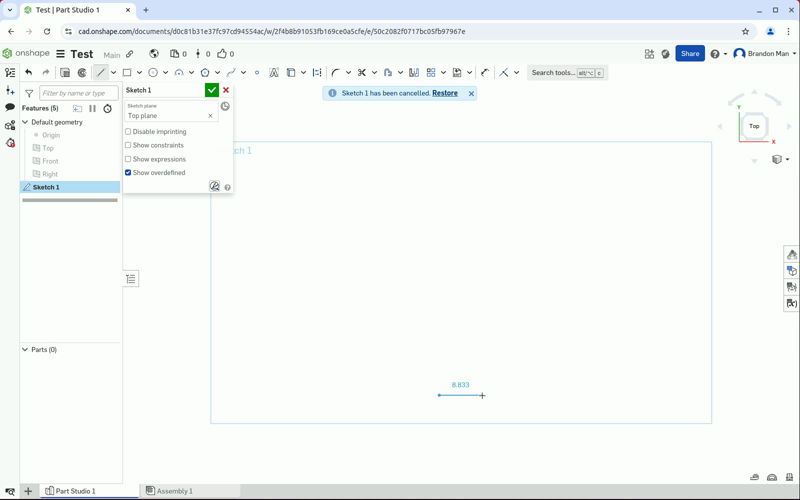
key_up(shift)
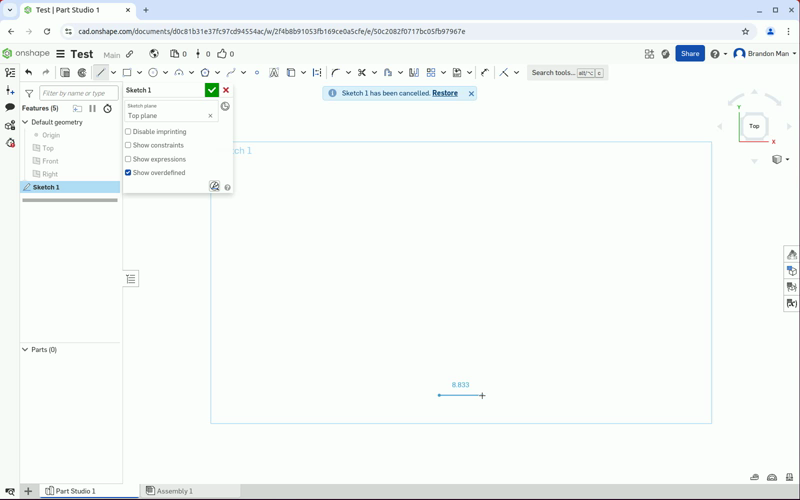
key_down(shift)
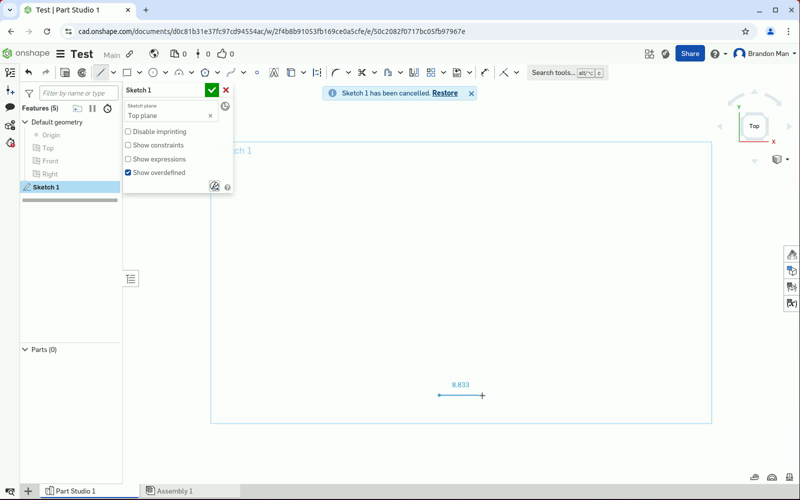
mouse_move(482, 318)
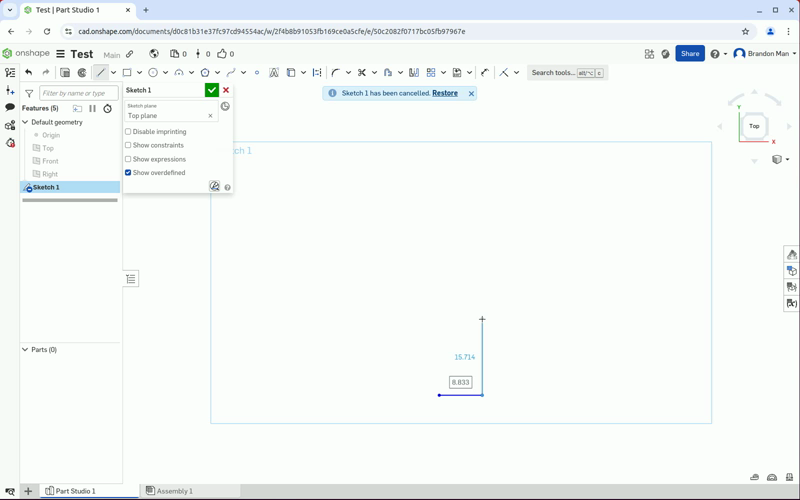
click(482, 318)
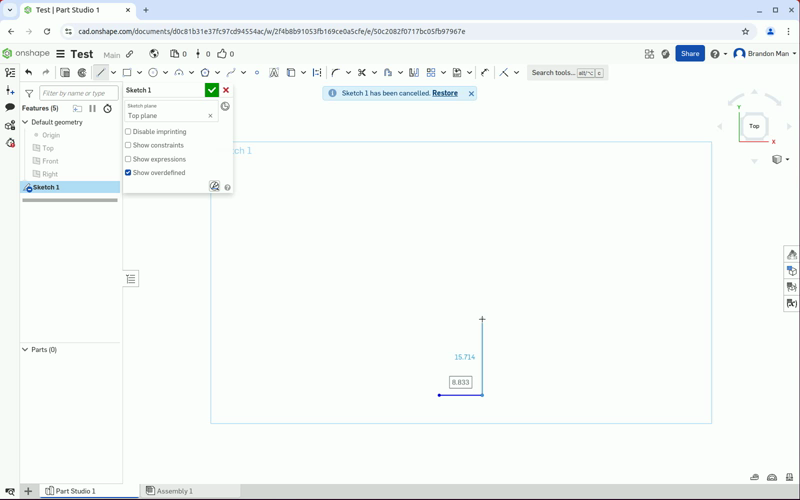
key_up(shift)
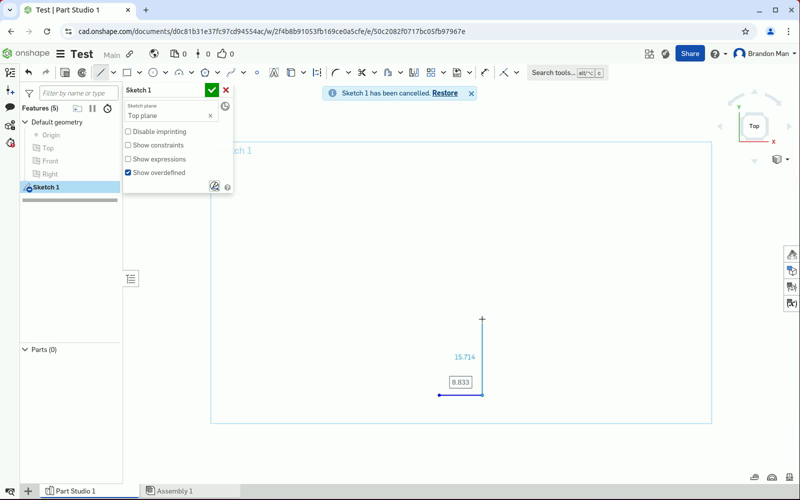
key_down(shift)
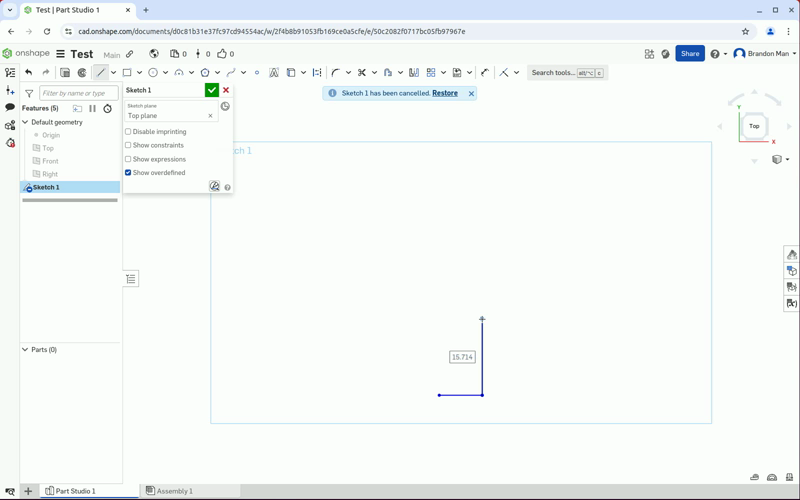
mouse_move(512, 318)
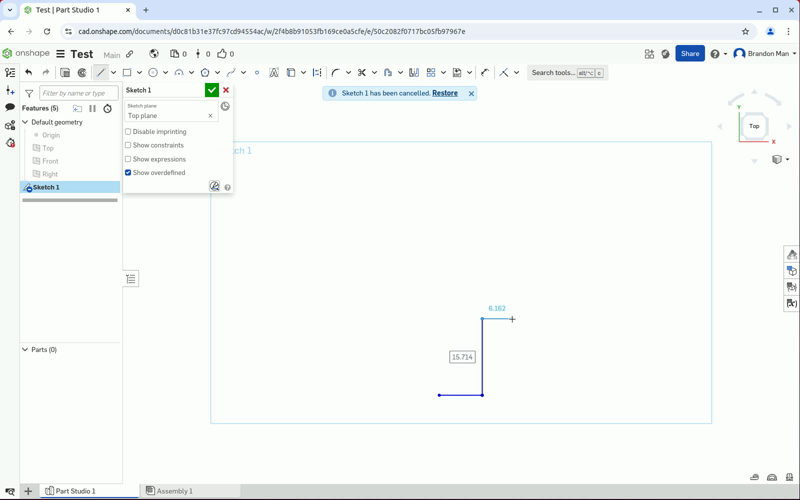
mouse_move(439, 318)
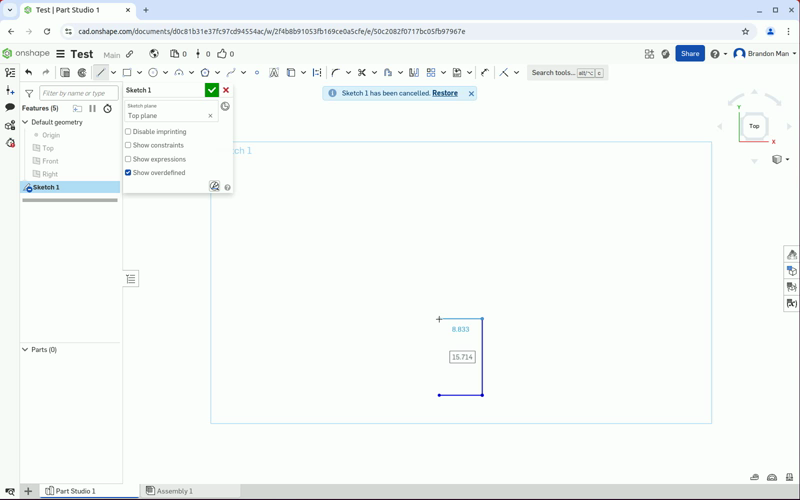
click(439, 318)
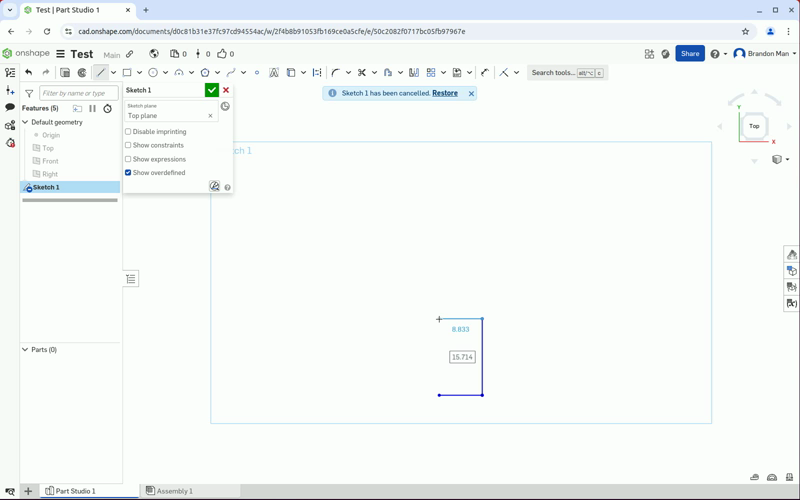
key_up(shift)
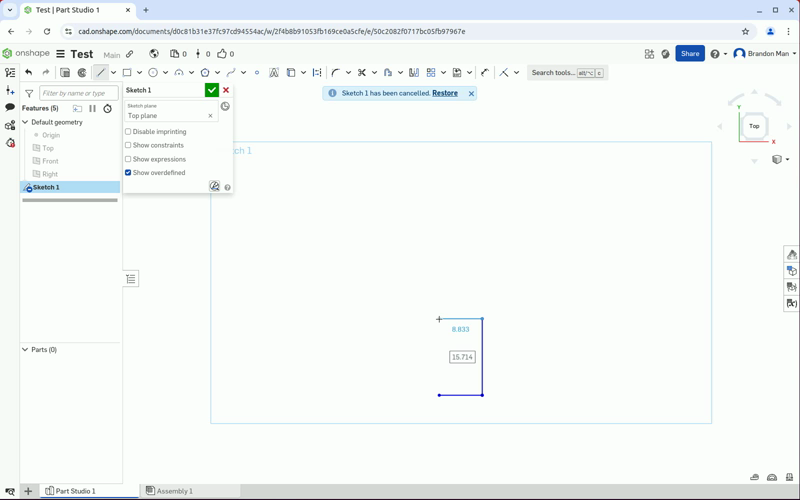
key_down(shift)
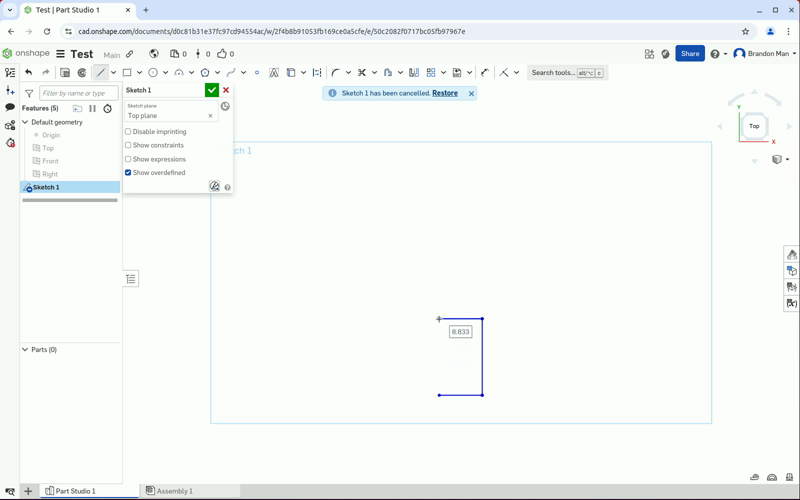
mouse_move(439, 395)
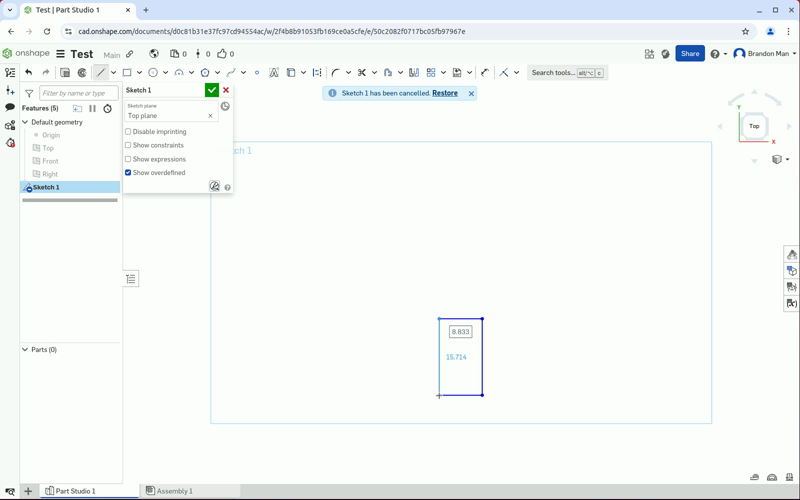
key_up(shift)
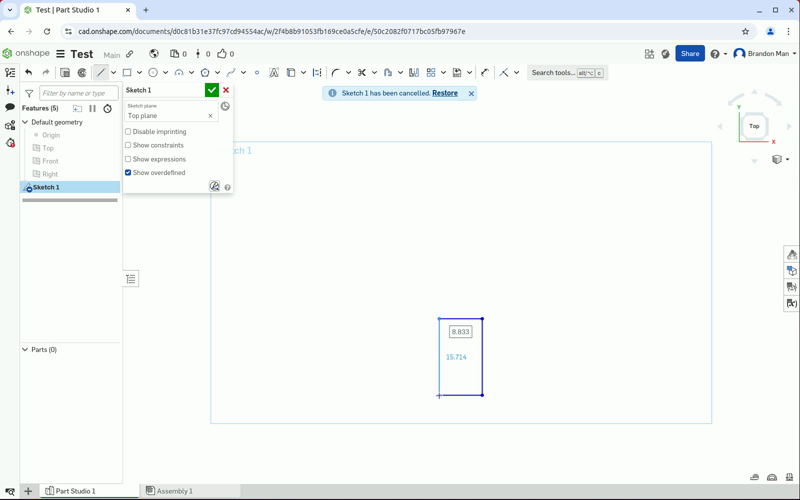
click(439, 395)
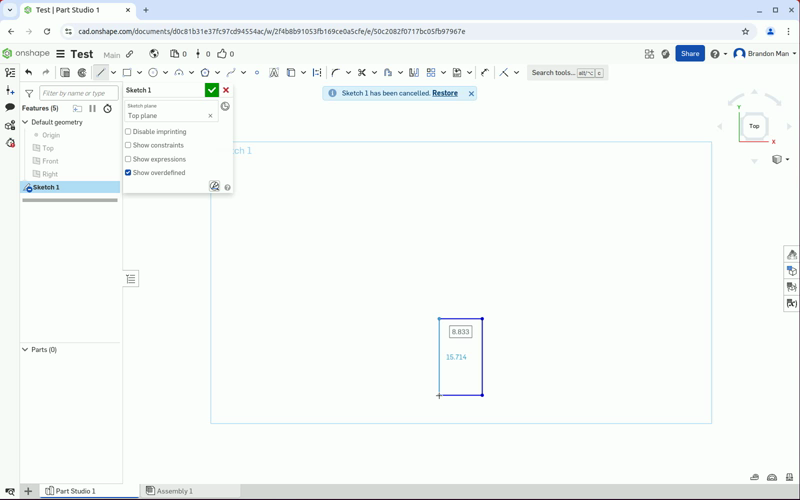
key(esc)
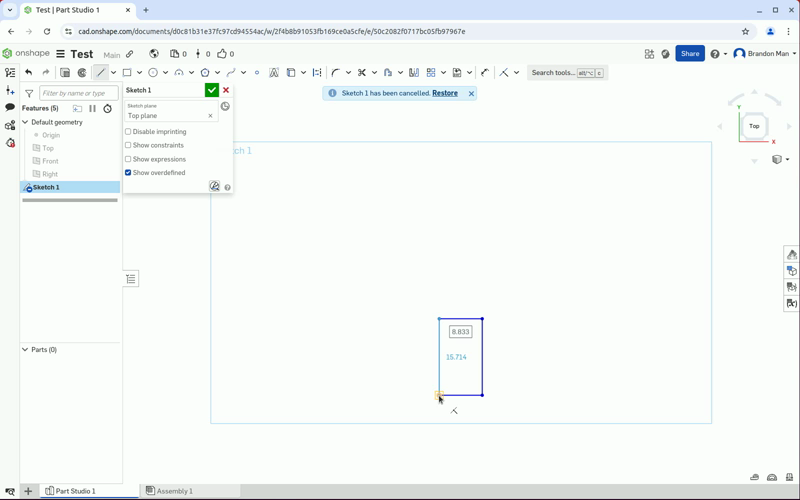
mouse_move(451, 322)
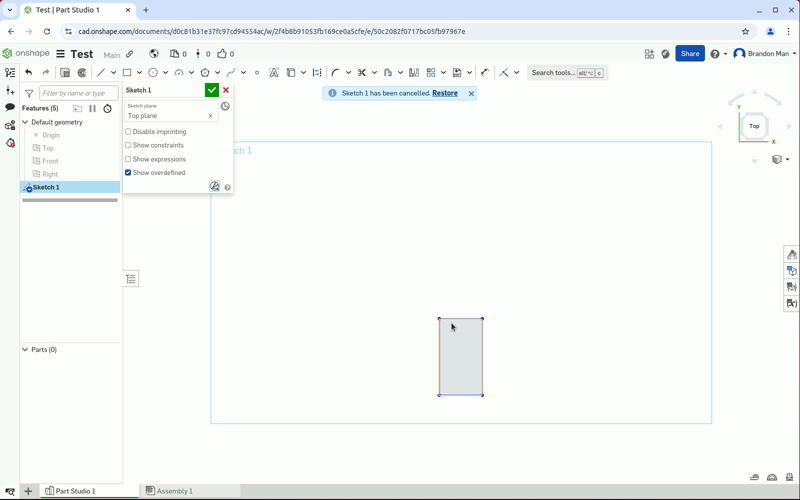
click(451, 322)
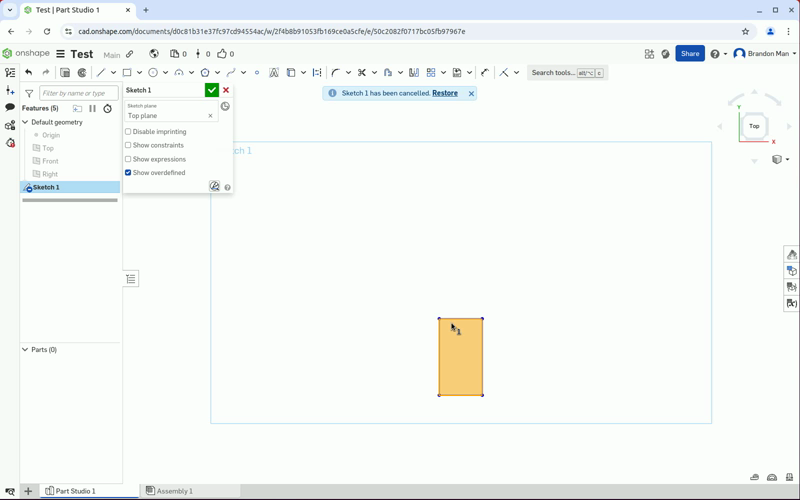
mouse_move(73, 352)
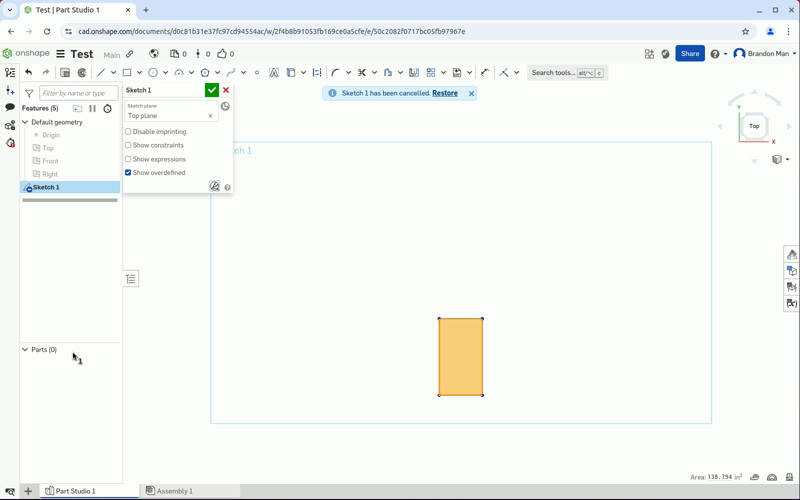
key(shift+y)
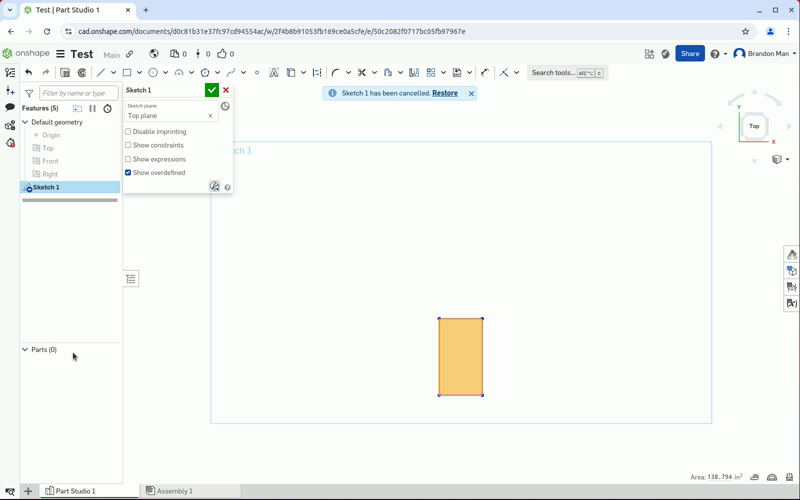
key(shift+e)
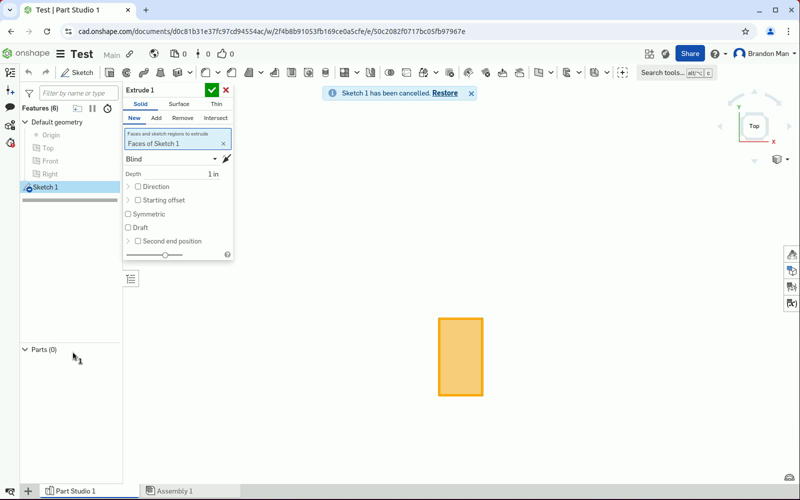
mouse_move(143, 106)
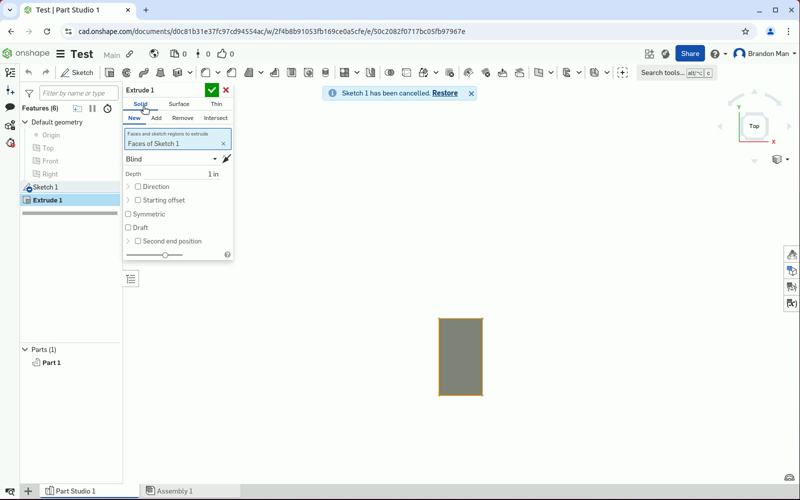
click(143, 106)
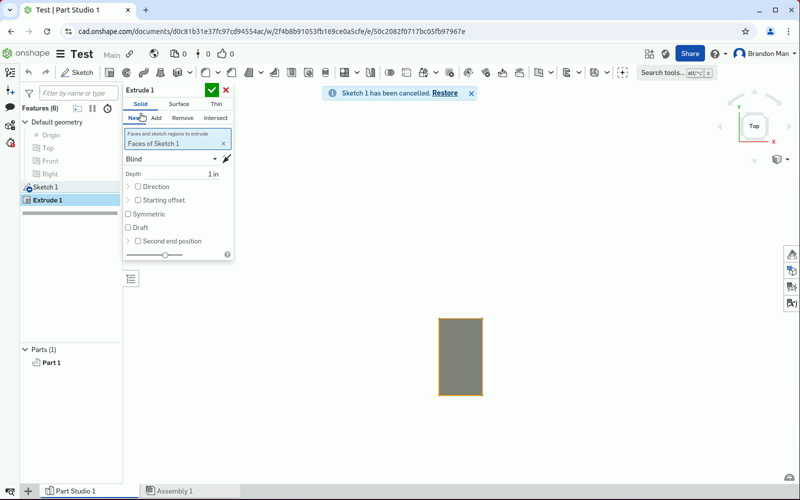
mouse_move(137, 120)
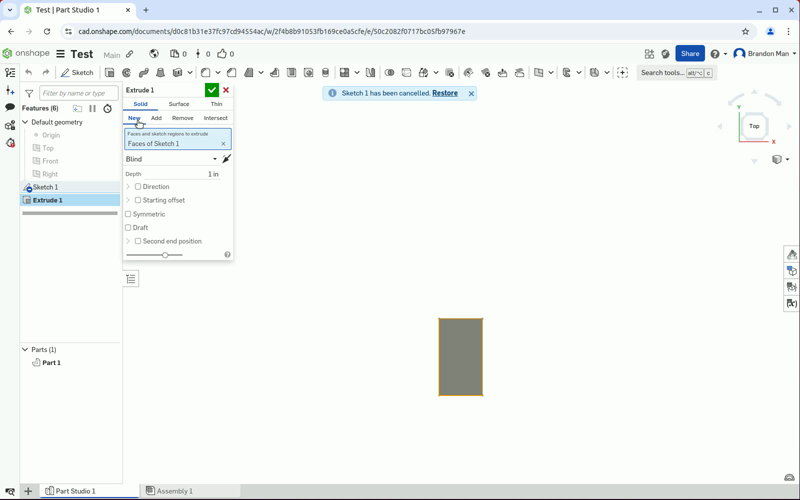
click(137, 120)
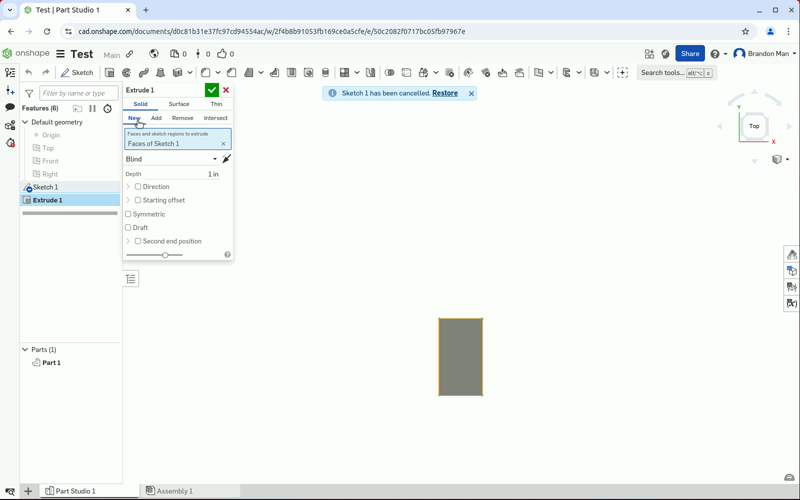
key(tab, 4)
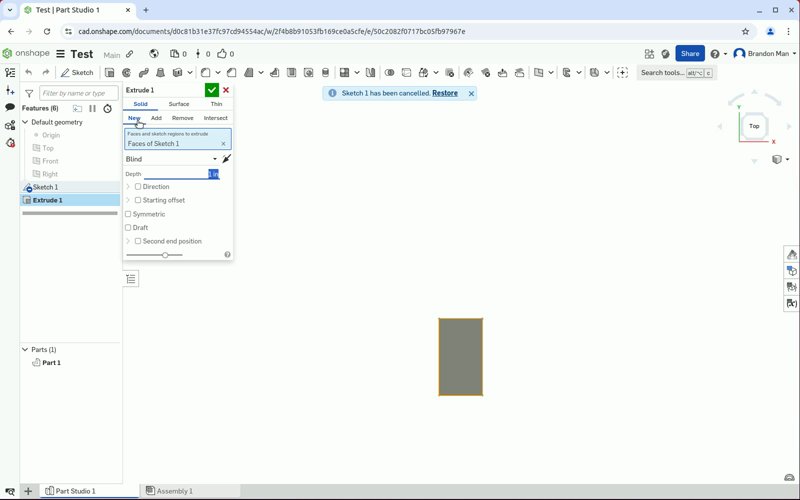
text(8.666)
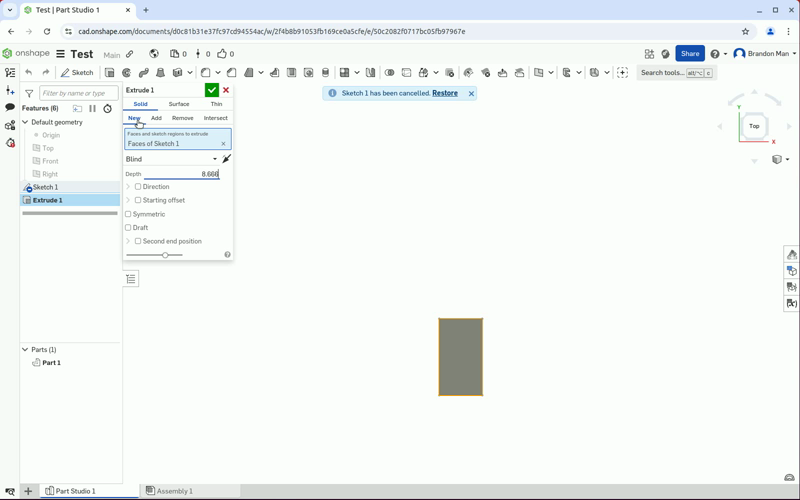
key(enter)
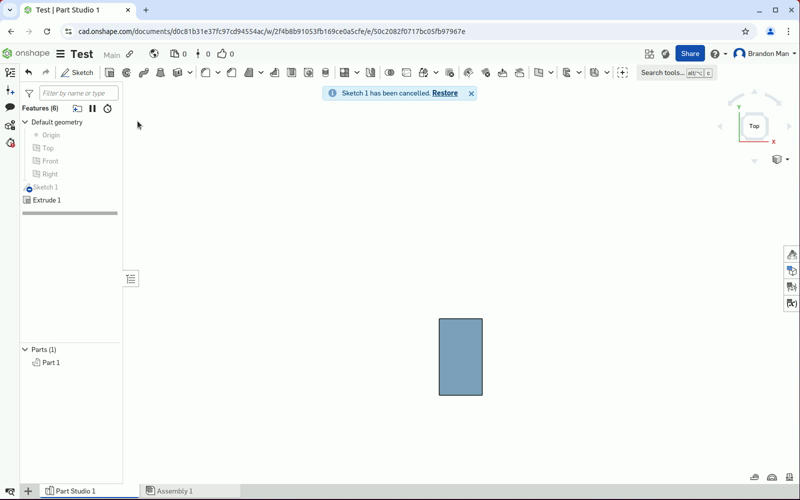
key(shift+h)
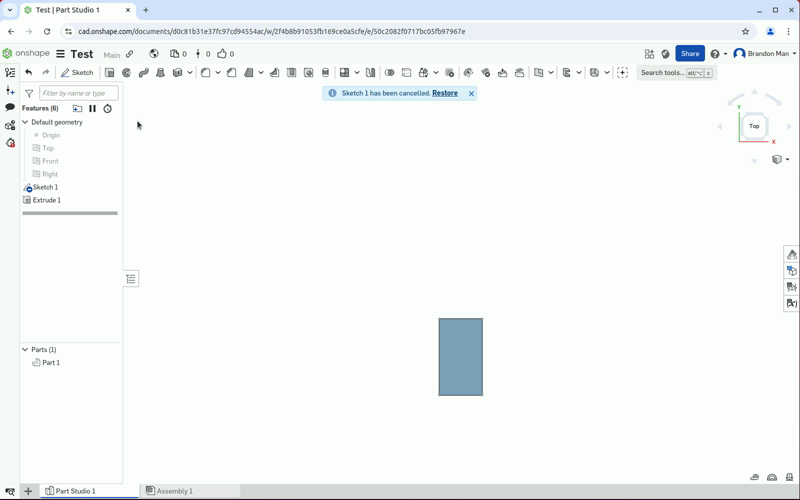
key(shift+h)
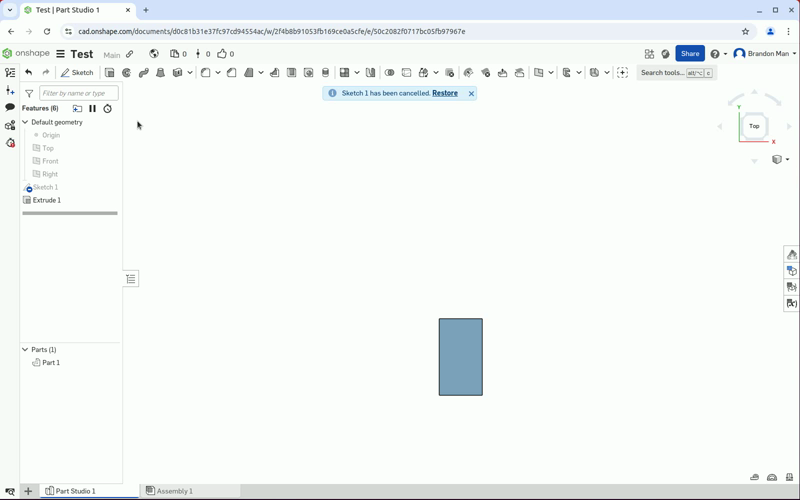
mouse_move(73, 189)
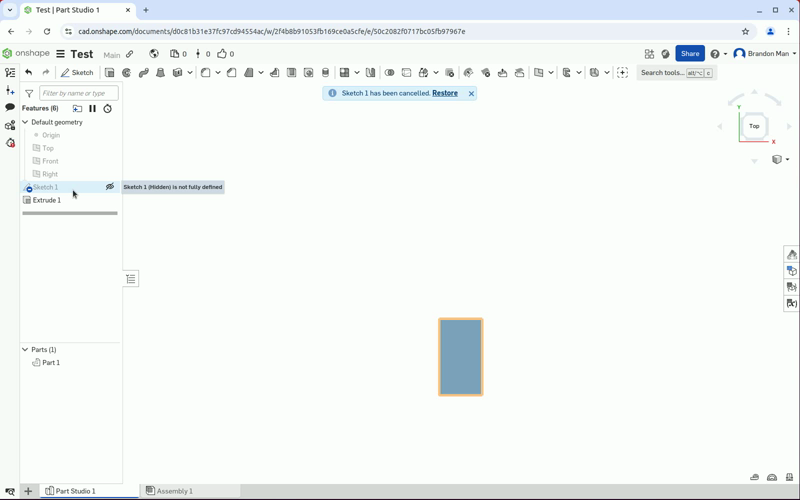
click(73, 189)
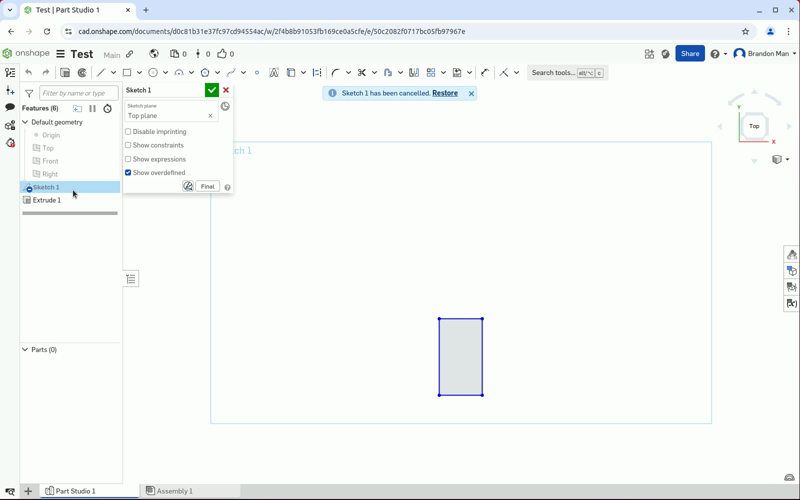
mouse_move(229, 92)
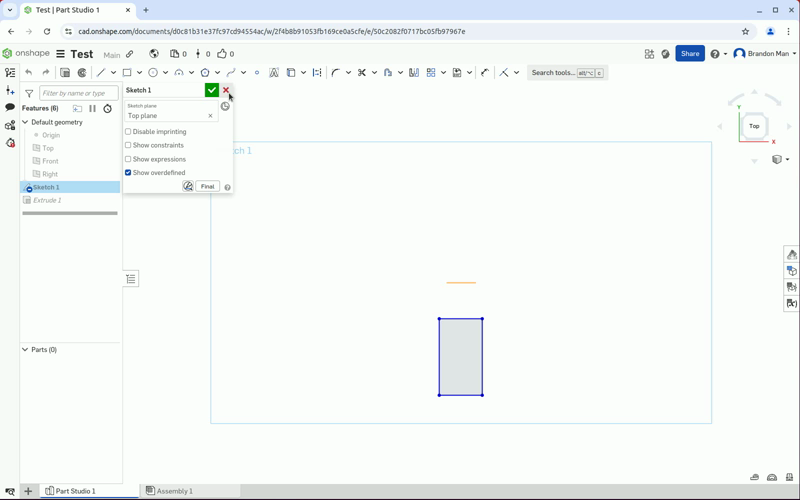
click(229, 92)
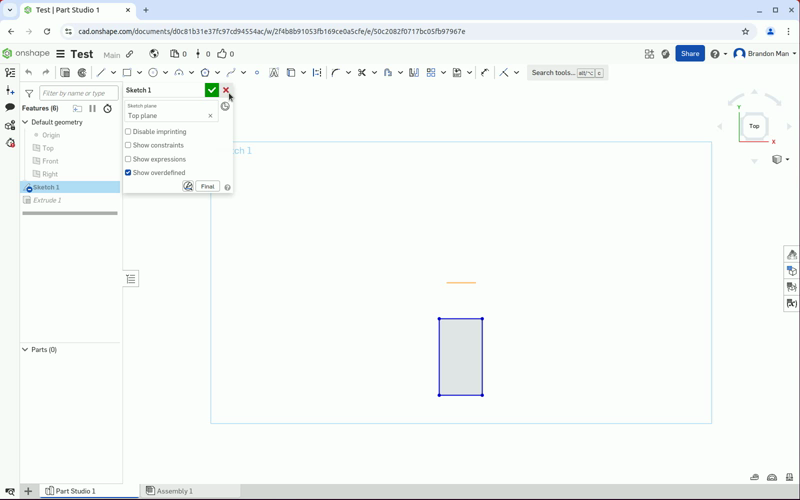
key(shift+s)
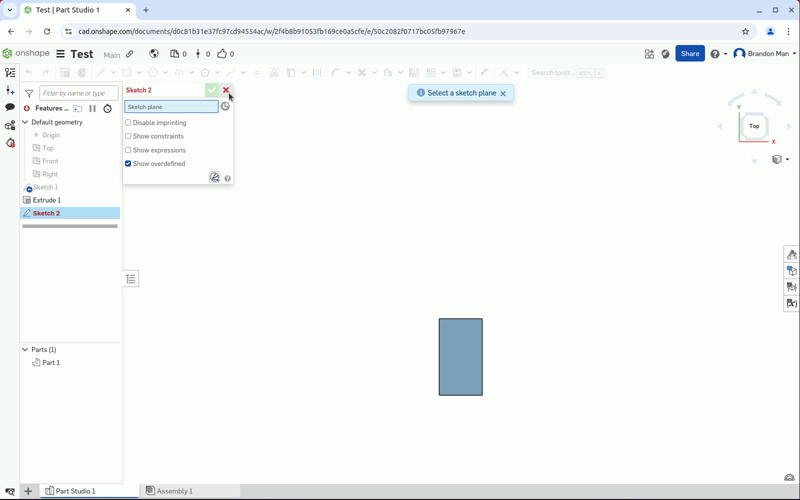
mouse_move(73, 150)
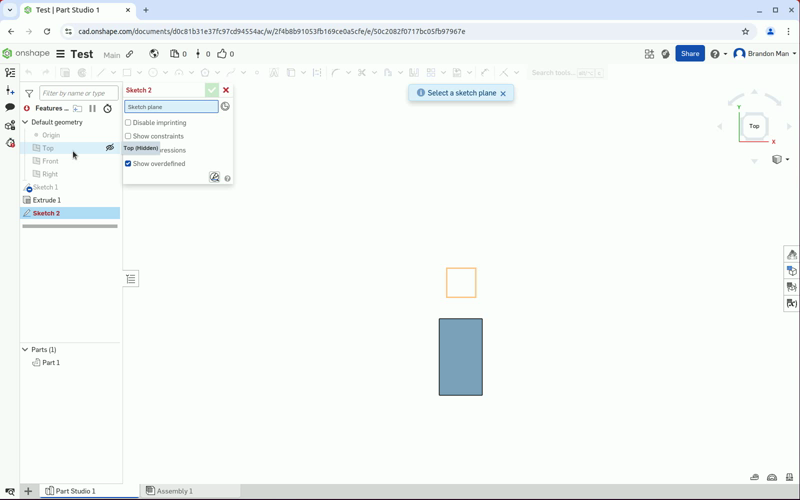
click(73, 150)
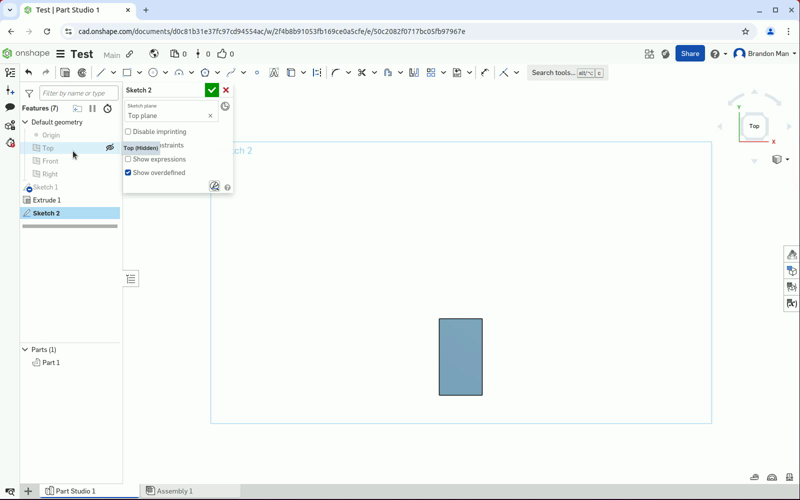
mouse_move(73, 352)
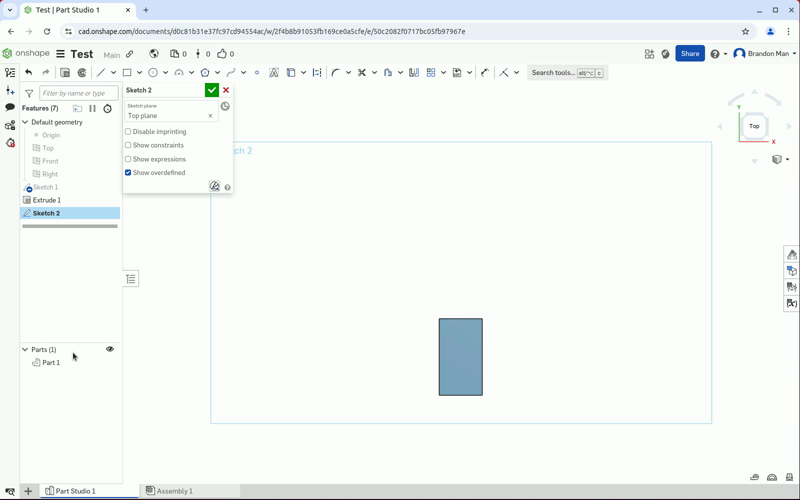
key(y)
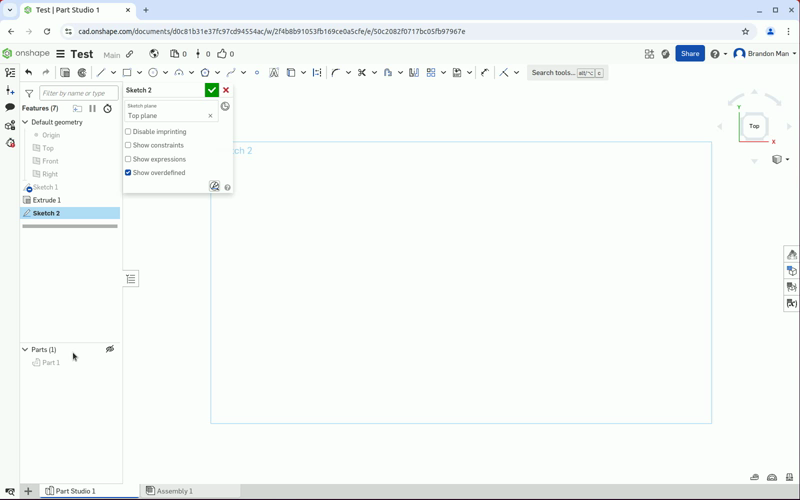
key(l)
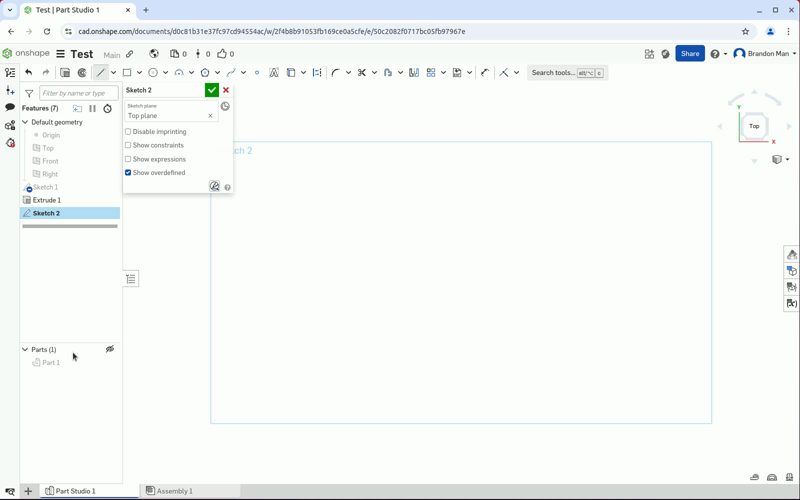
key_down(shift)
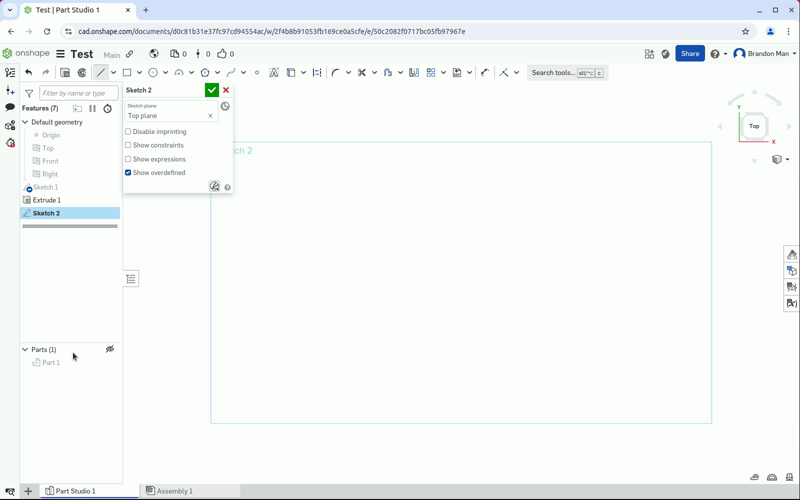
mouse_move(418, 282)
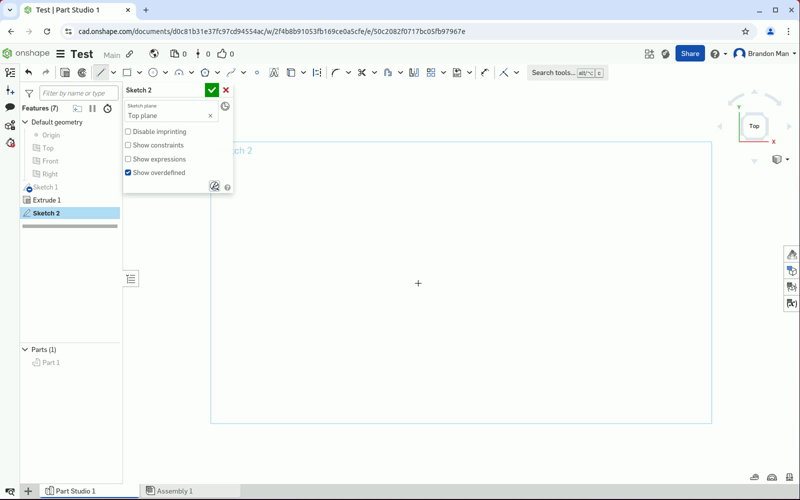
click(418, 282)
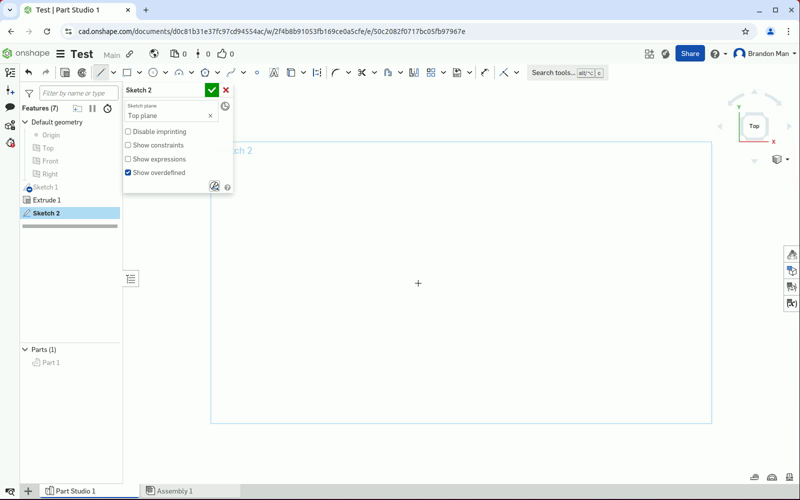
key_up(shift)
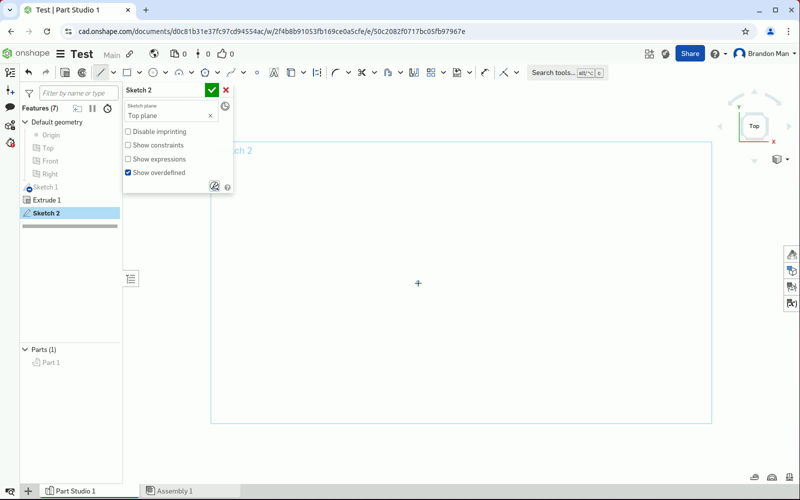
key_down(shift)
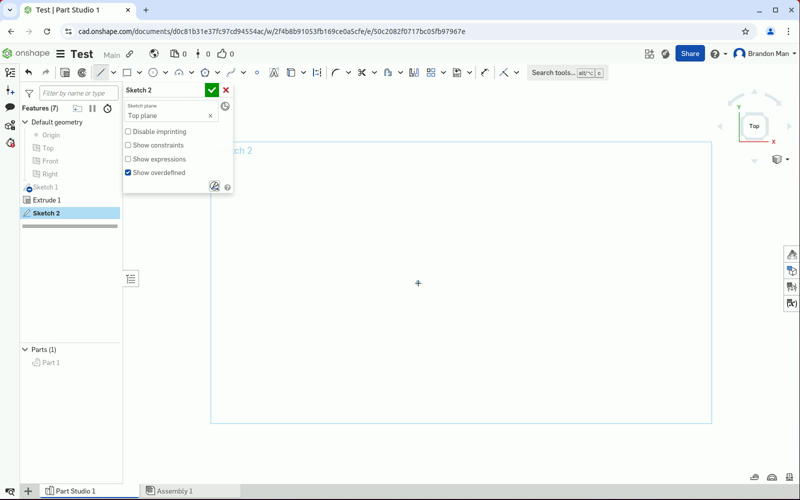
mouse_move(448, 282)
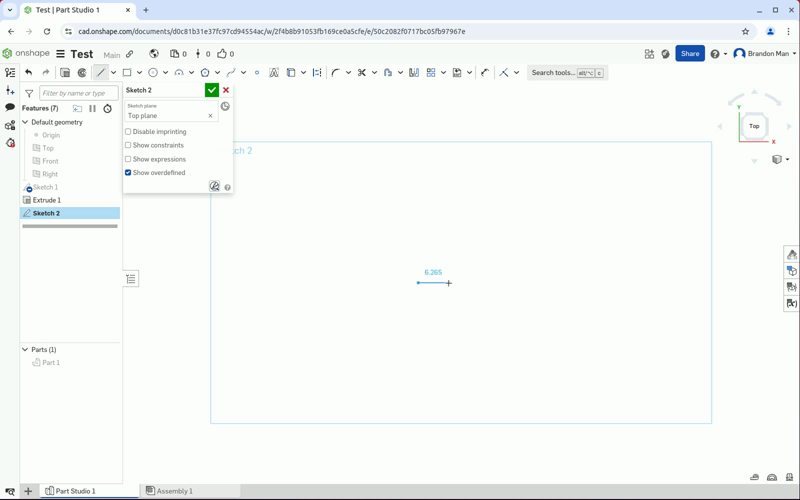
mouse_move(440, 319)
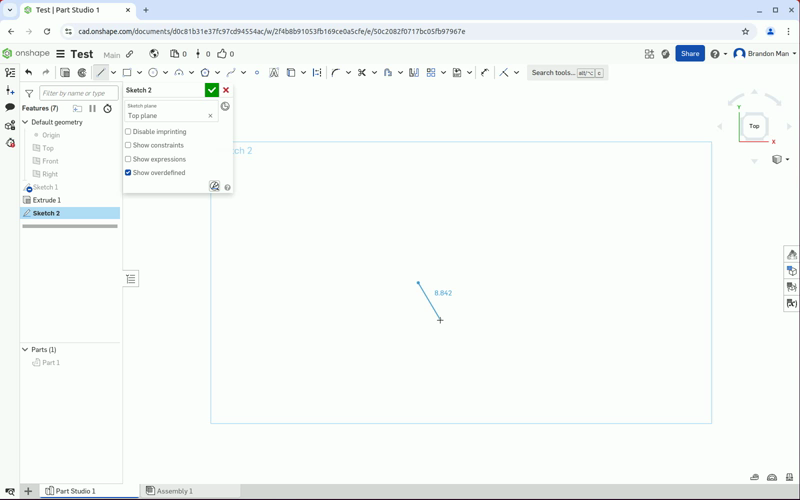
click(440, 319)
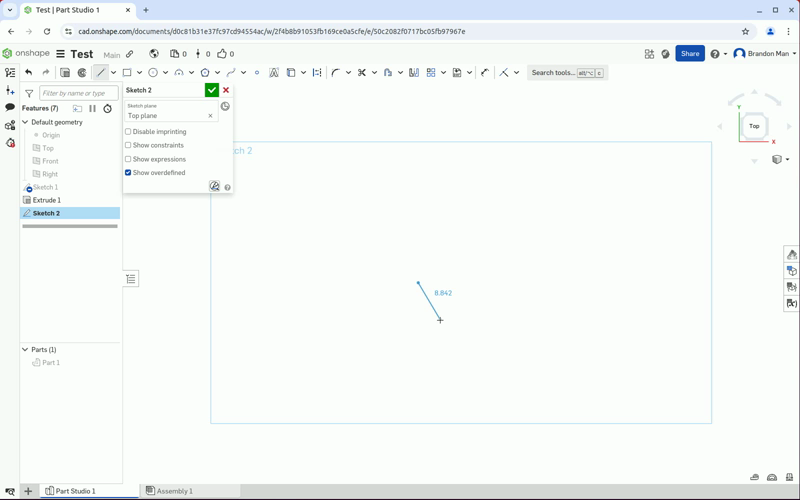
key_up(shift)
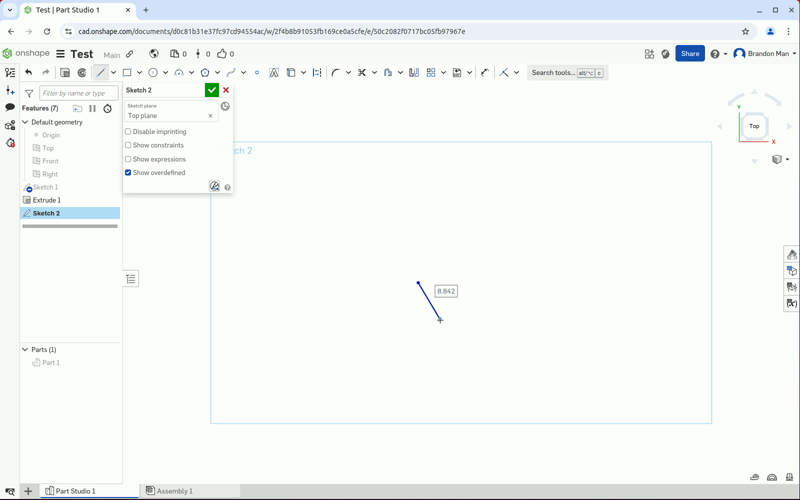
key_down(shift)
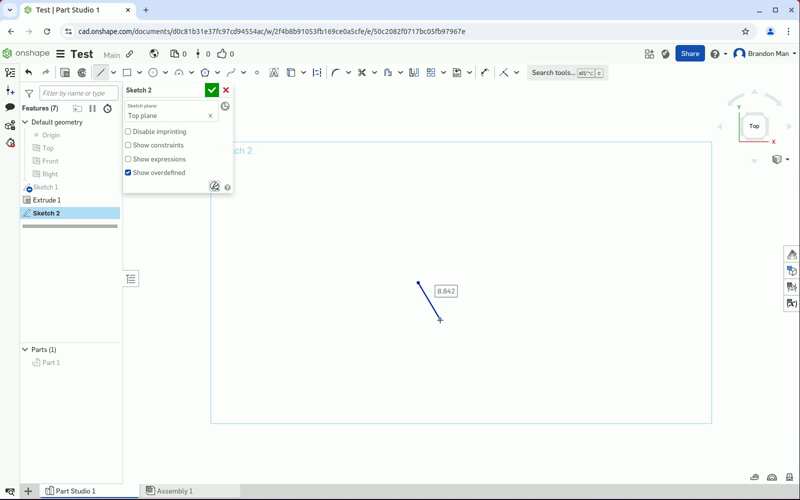
mouse_move(470, 319)
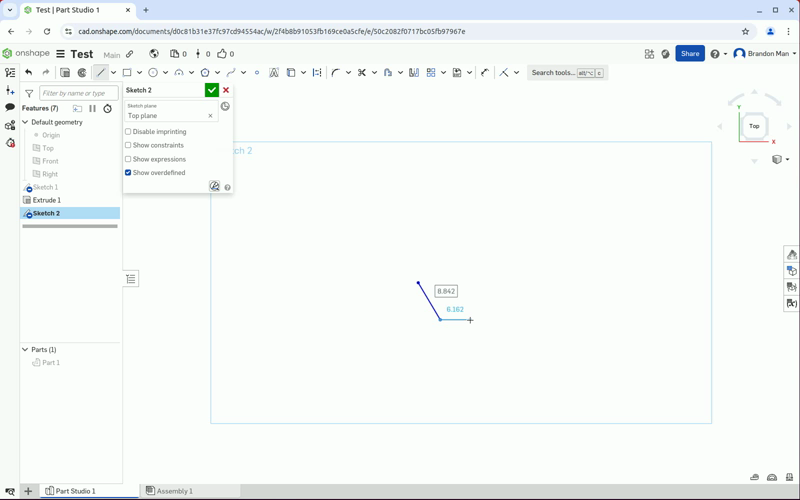
mouse_move(481, 319)
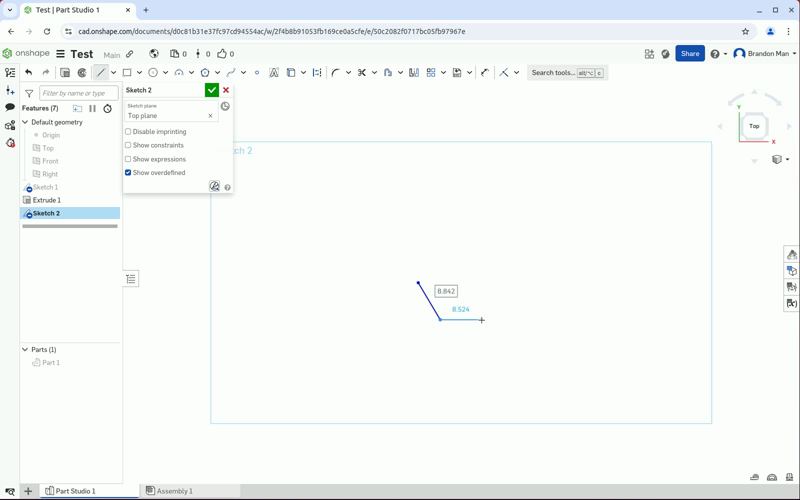
click(481, 319)
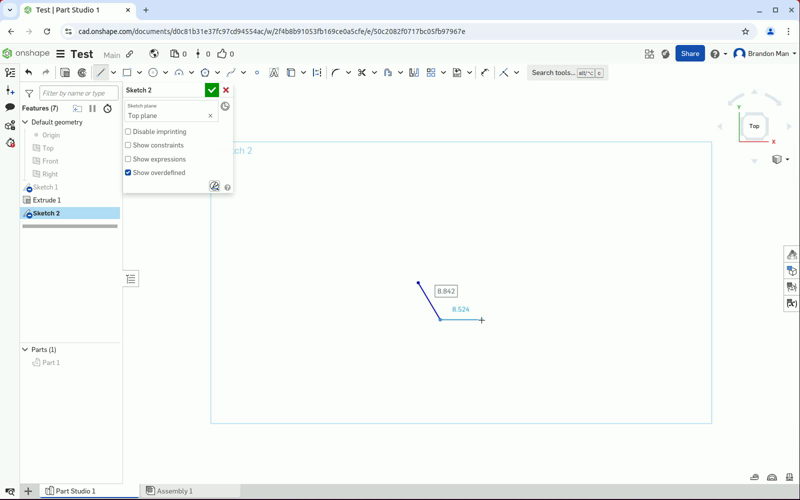
key_up(shift)
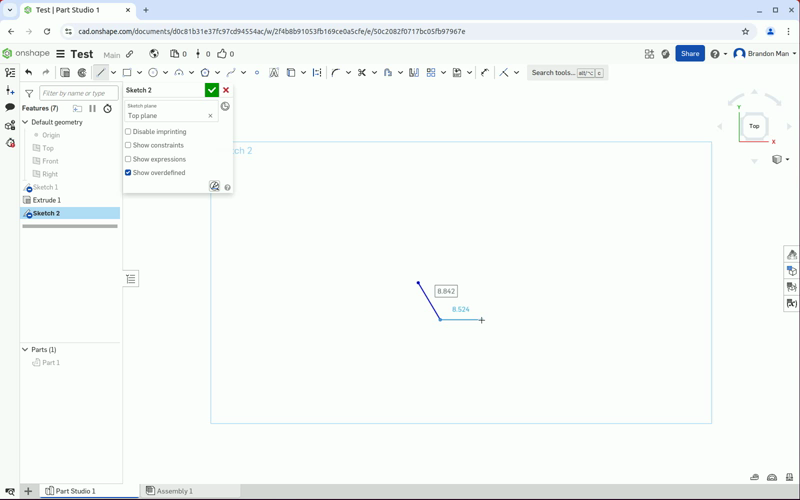
key_down(shift)
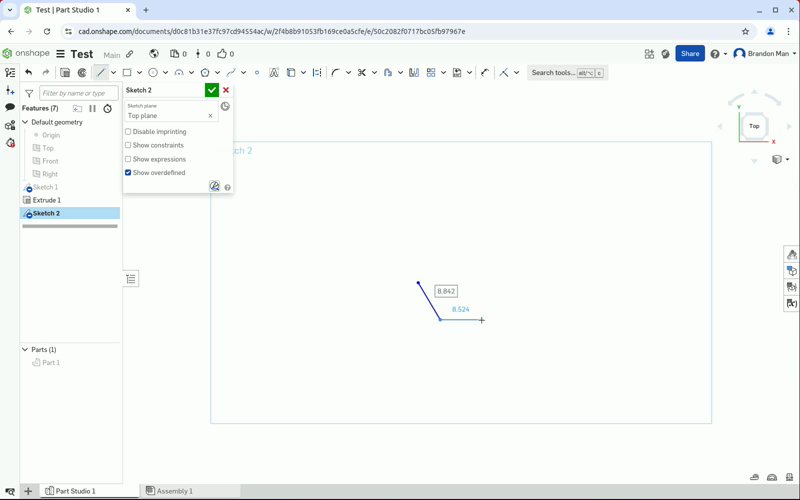
mouse_move(511, 319)
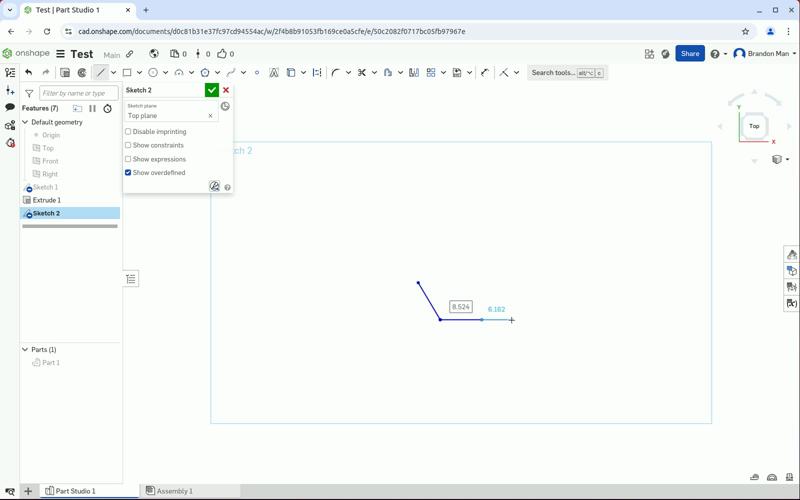
mouse_move(503, 282)
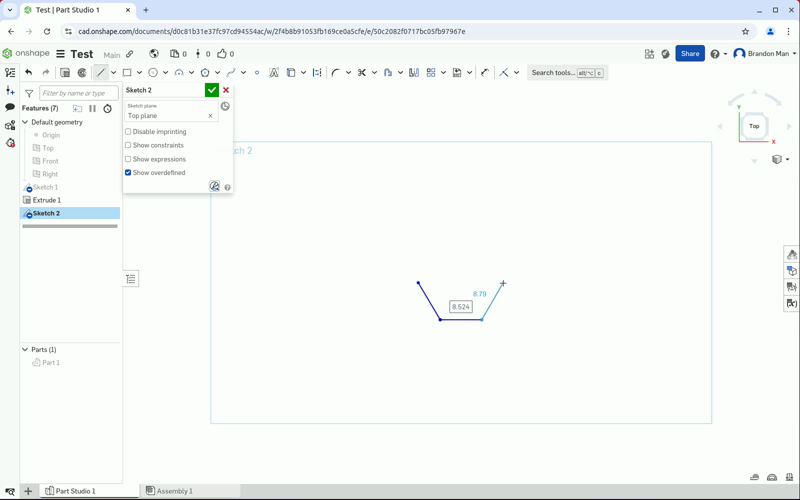
click(503, 282)
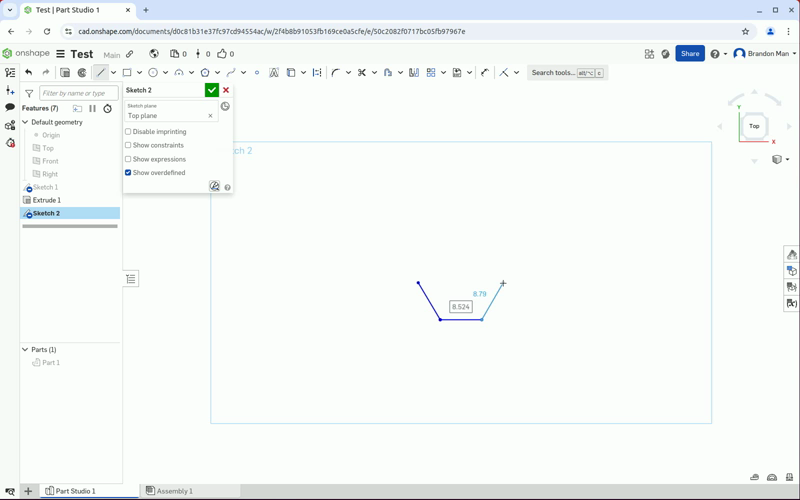
key_up(shift)
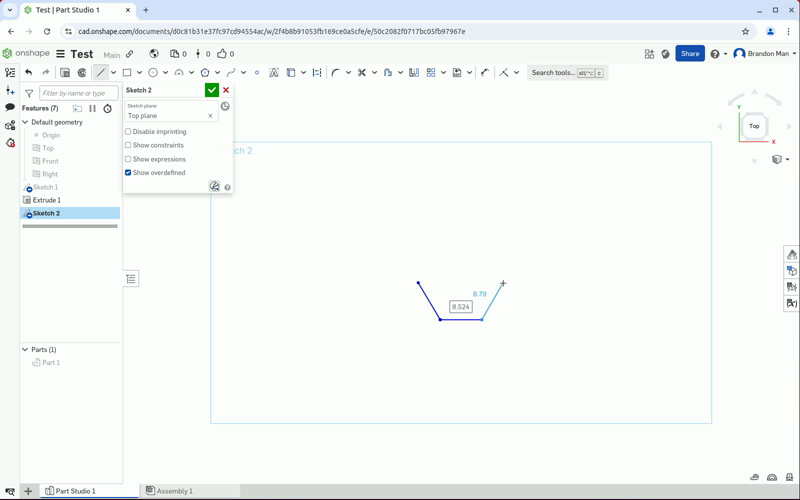
key_down(shift)
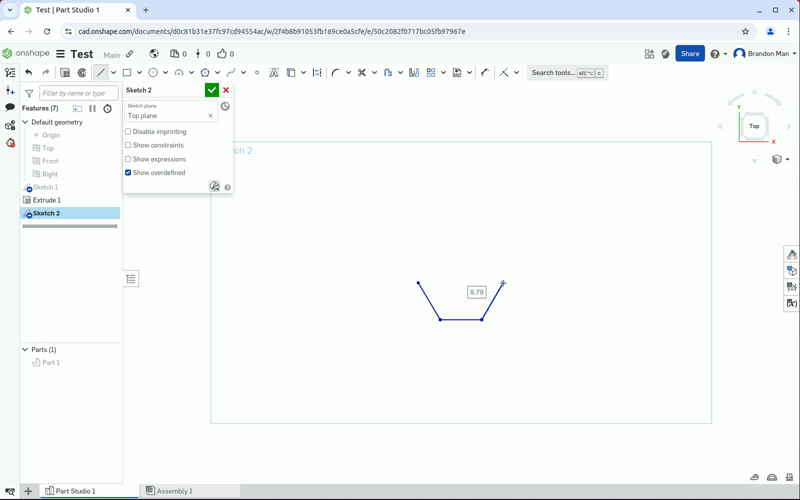
mouse_move(533, 282)
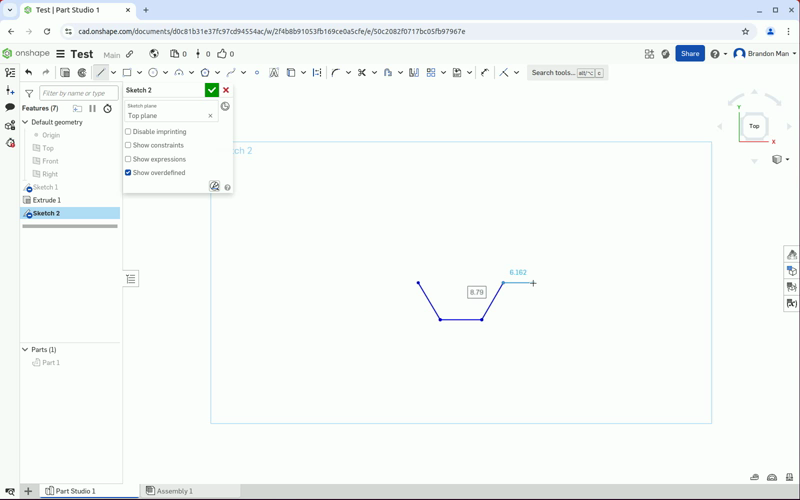
mouse_move(481, 246)
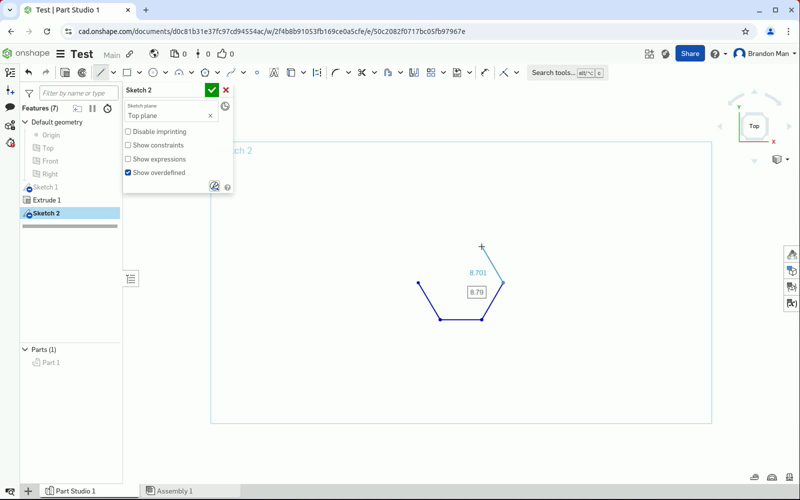
click(481, 246)
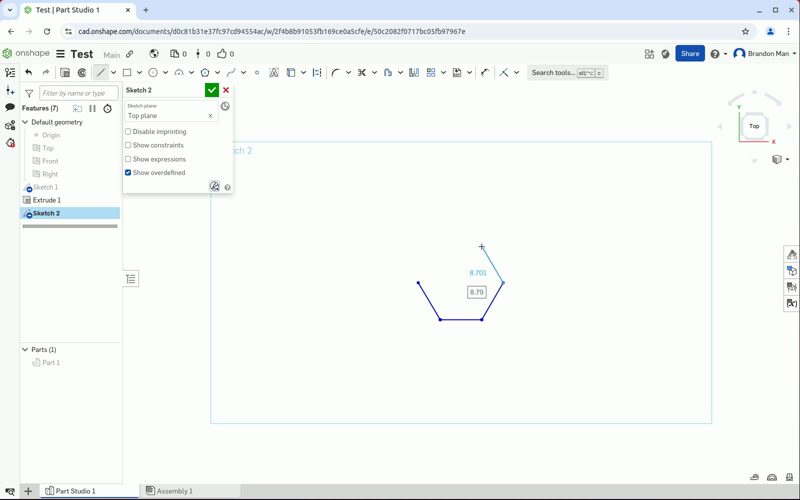
key_up(shift)
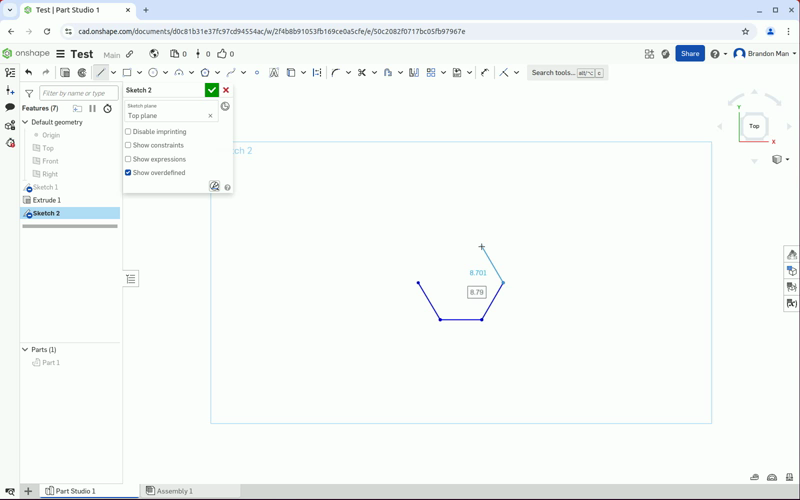
key_down(shift)
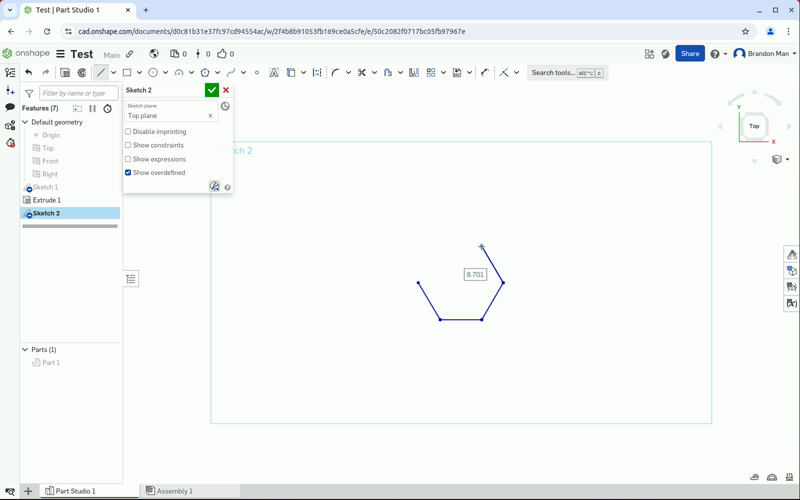
mouse_move(511, 246)
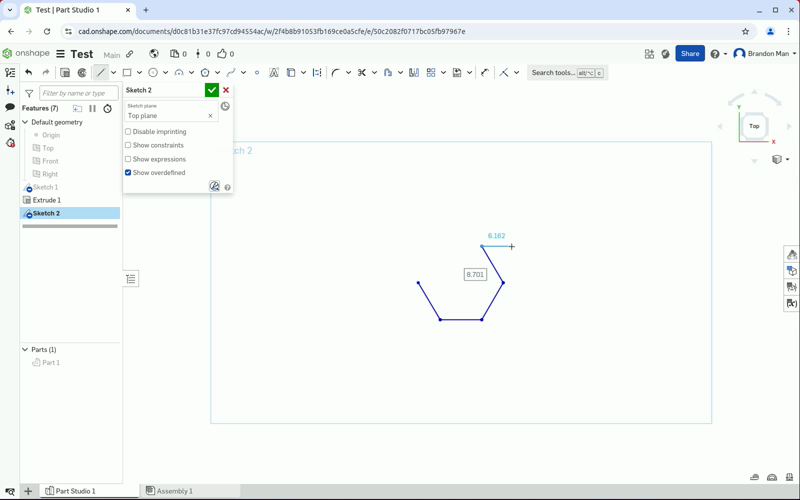
mouse_move(440, 246)
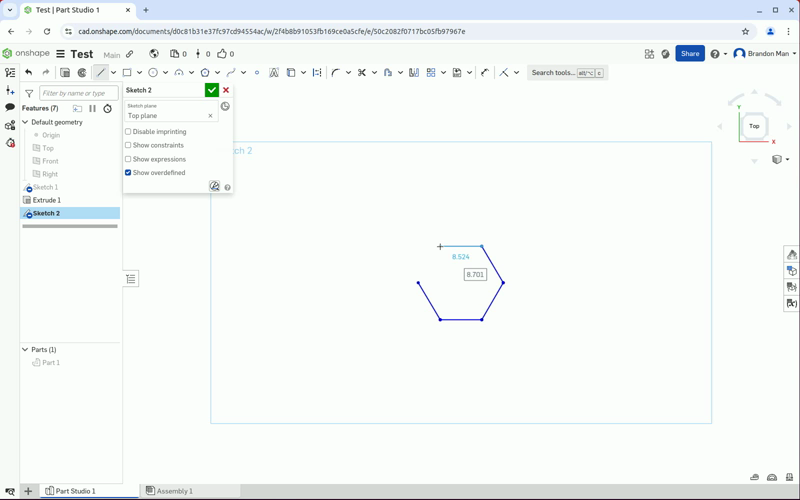
click(440, 246)
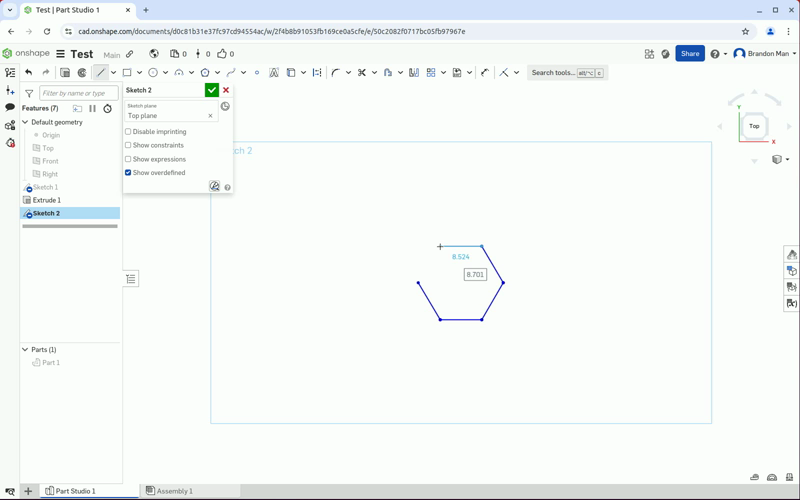
key_up(shift)
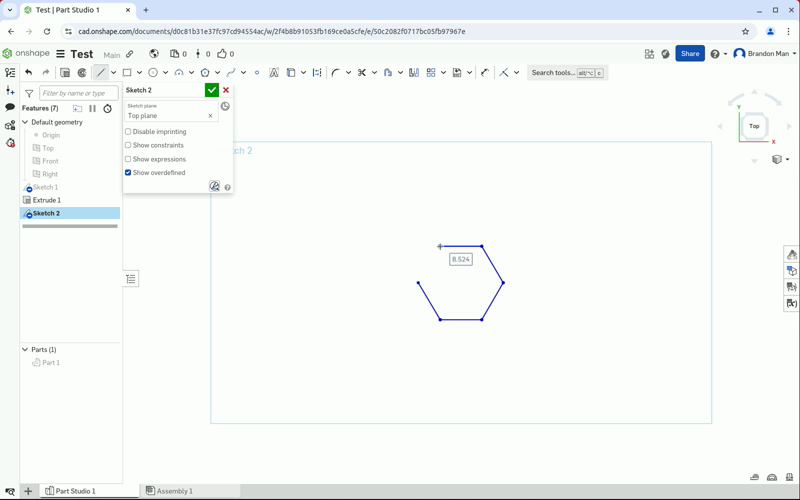
mouse_move(470, 246)
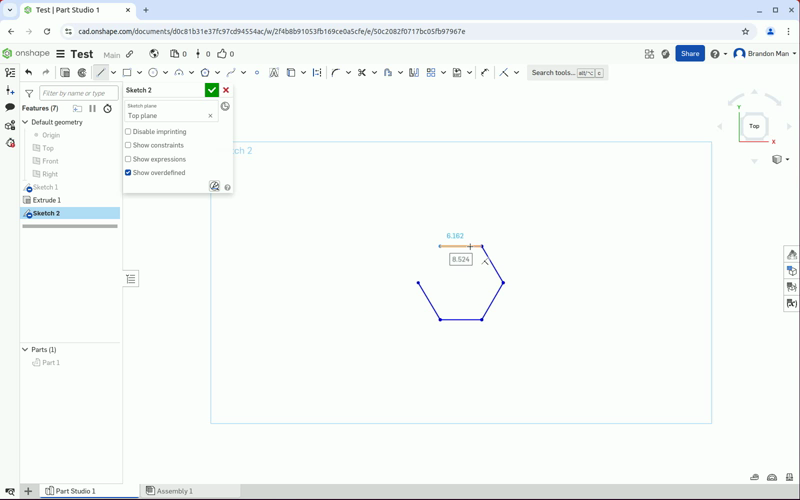
key_down(shift)
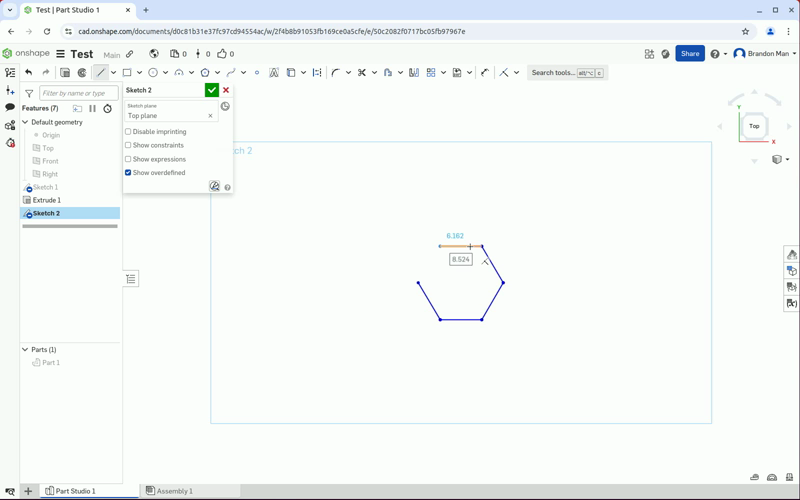
mouse_move(418, 282)
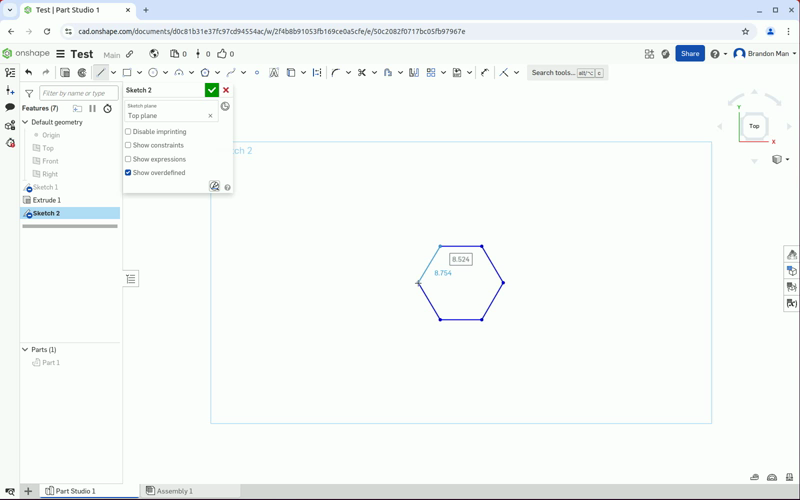
key_up(shift)
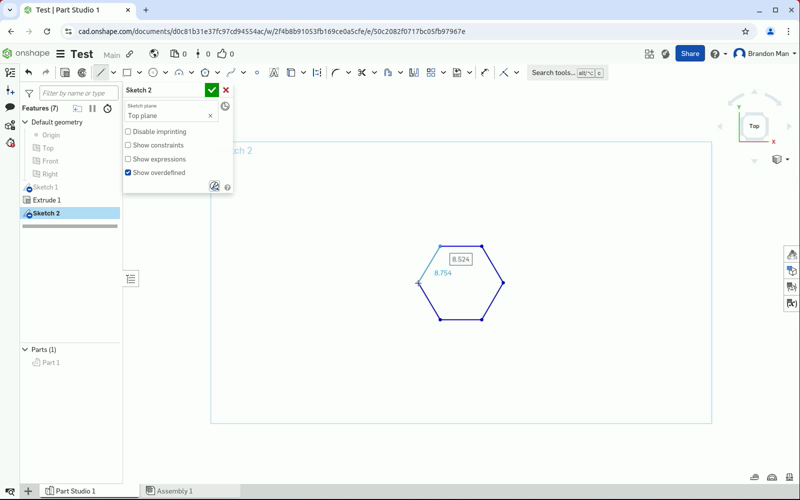
click(418, 282)
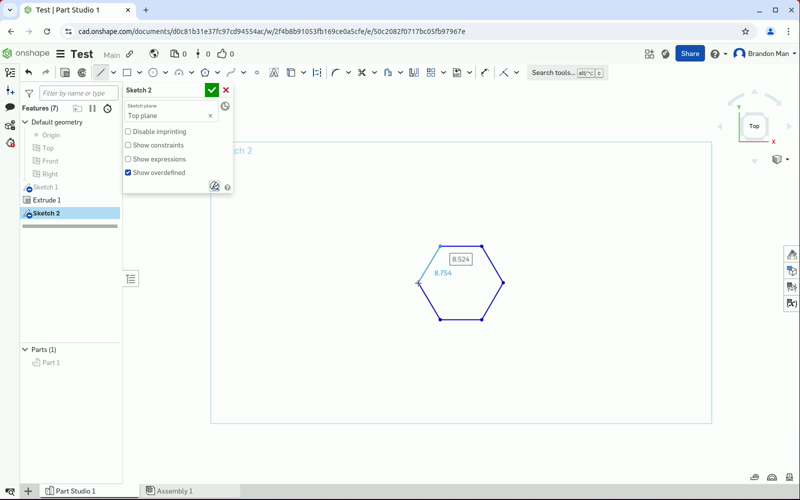
key(esc)
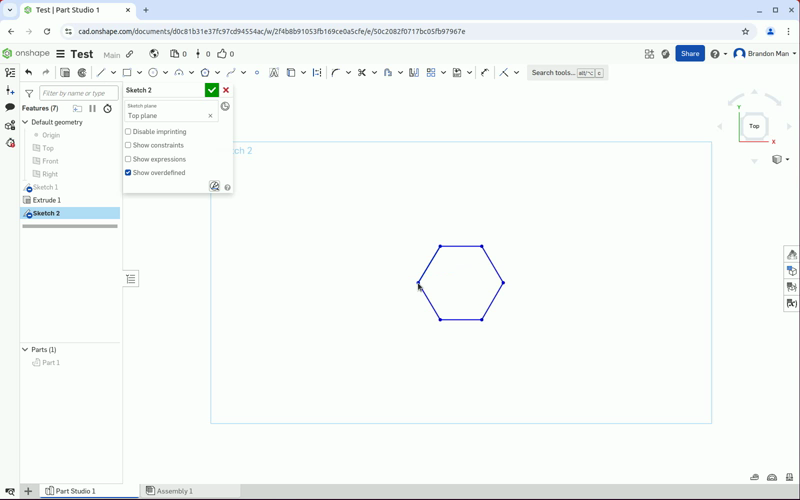
key(c)
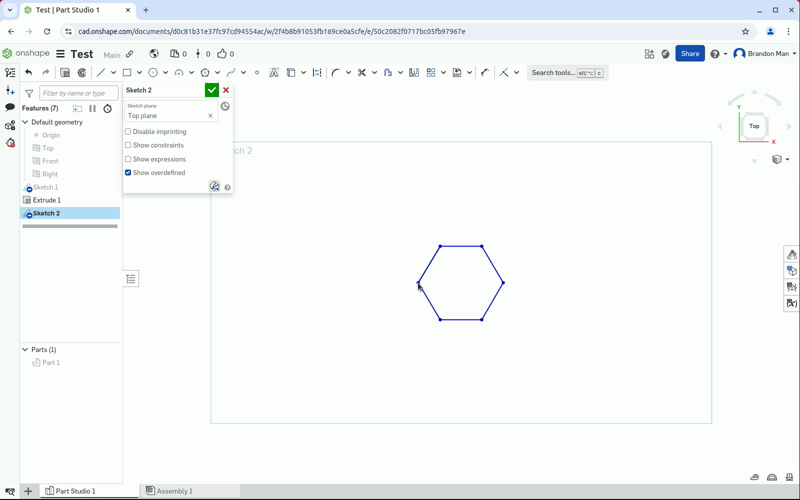
key_down(shift)
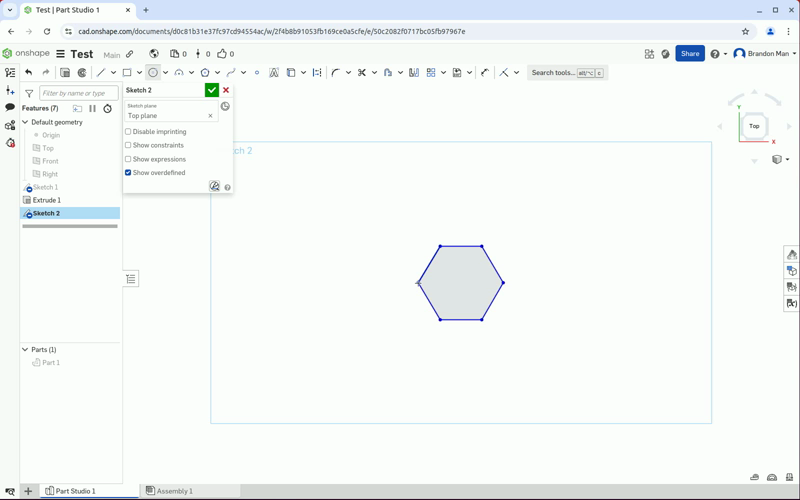
mouse_move(461, 282)
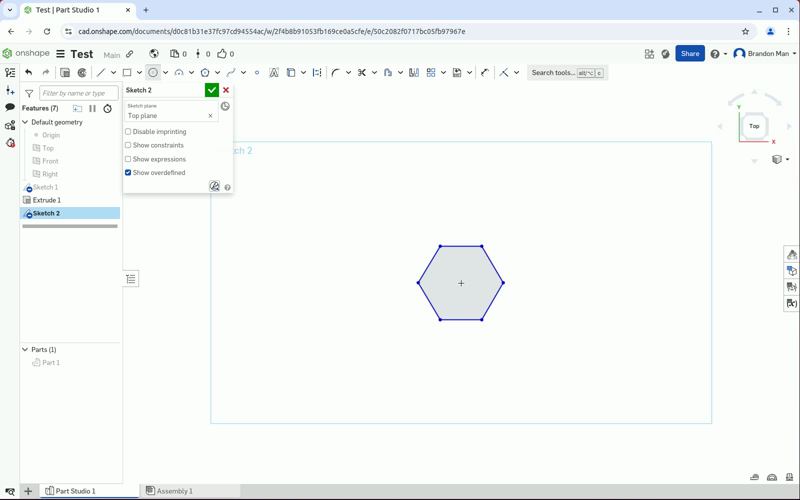
click(461, 282)
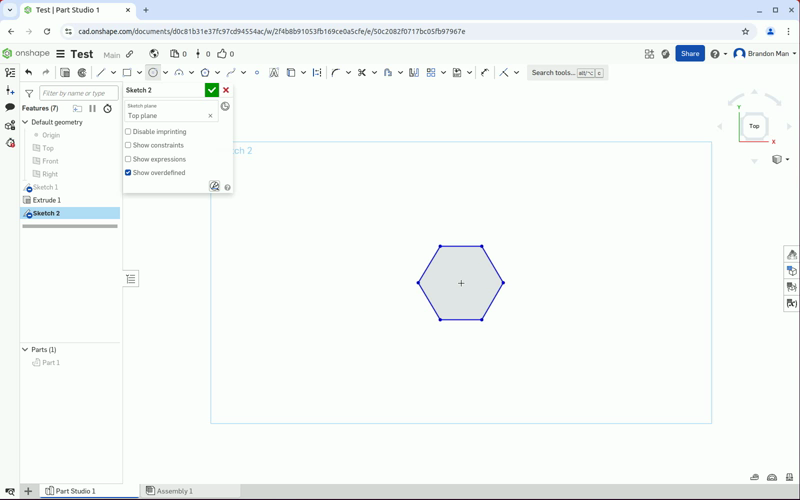
key_up(shift)
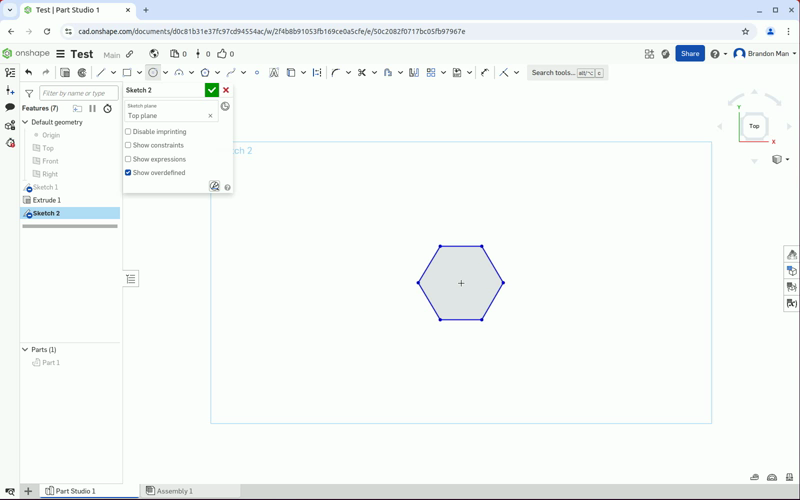
mouse_move(487, 282)
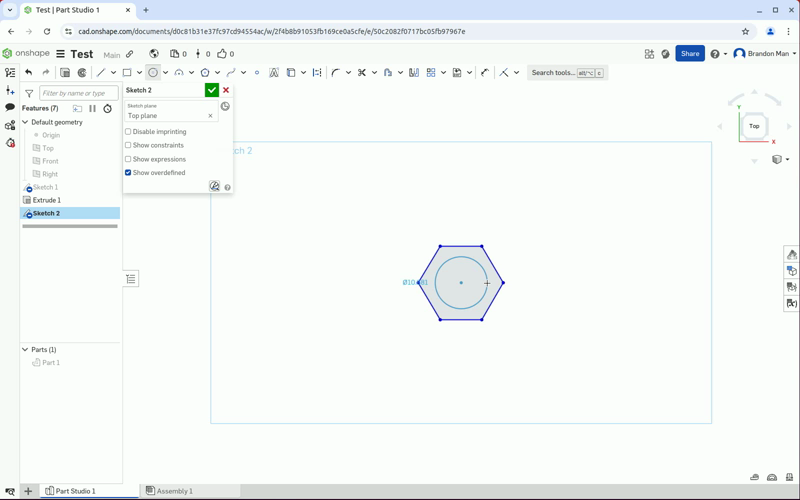
click(487, 282)
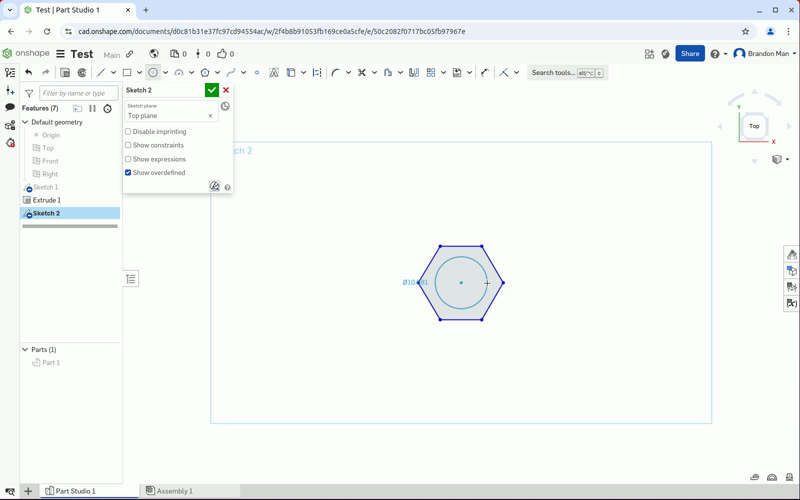
key(esc)
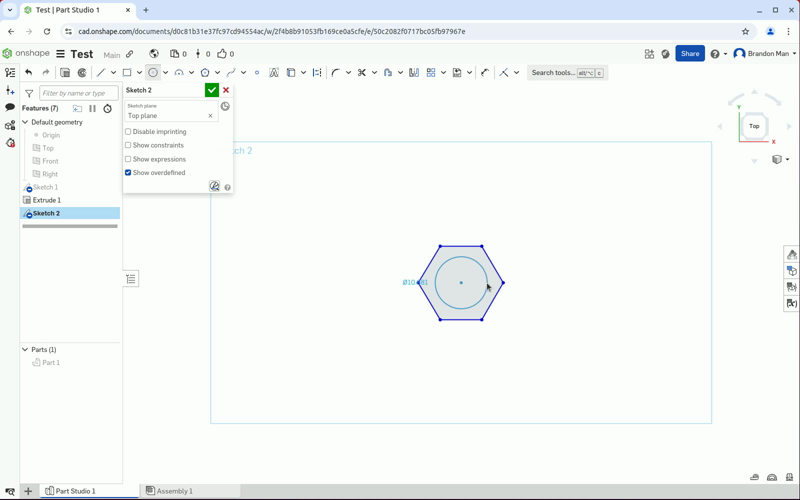
mouse_move(426, 290)
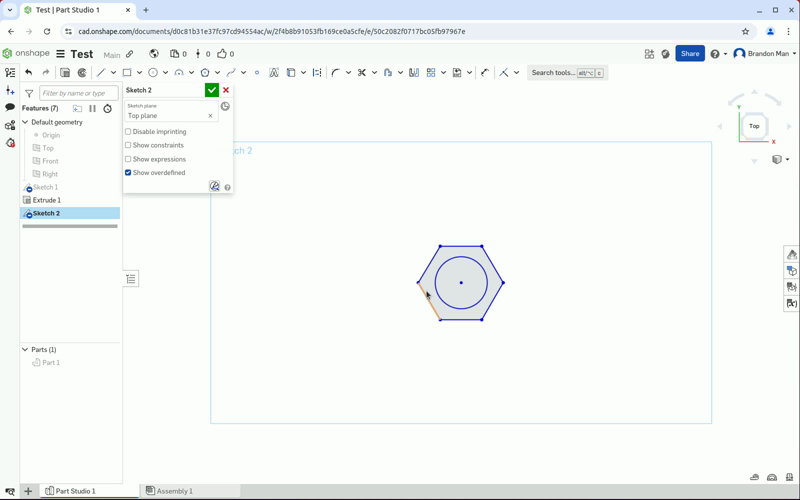
click(426, 290)
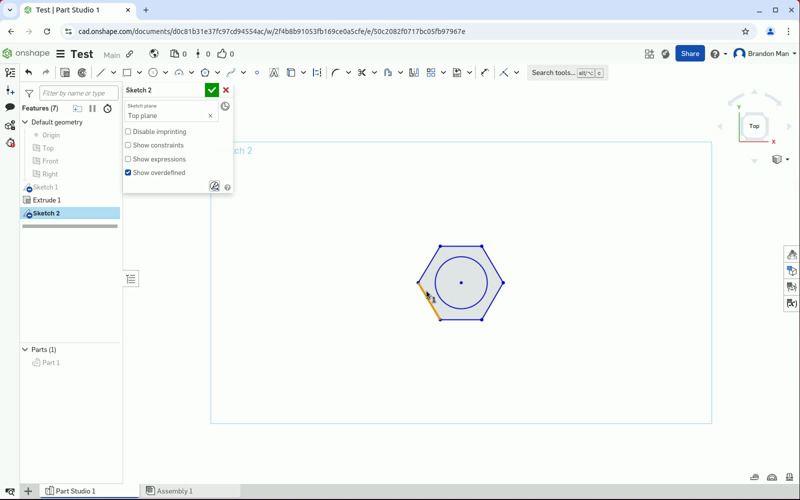
mouse_move(73, 352)
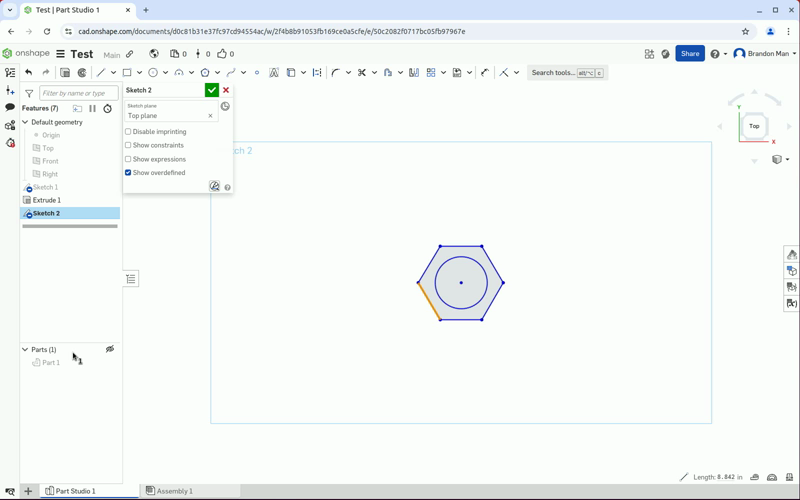
key(shift+y)
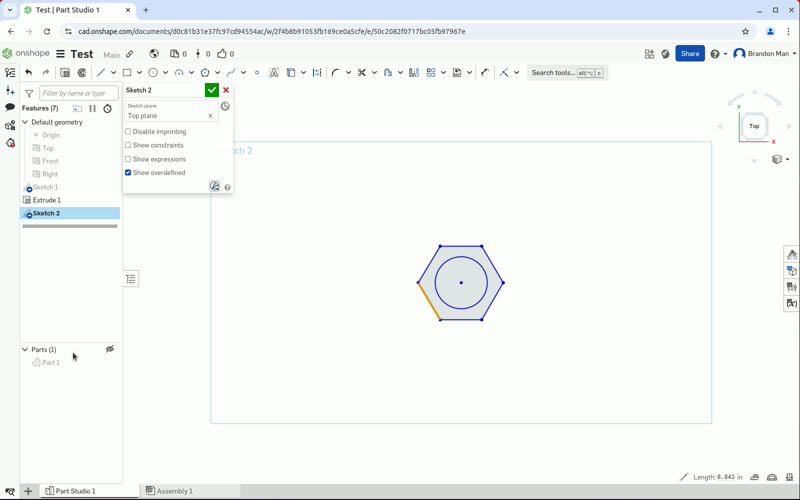
key(shift+e)
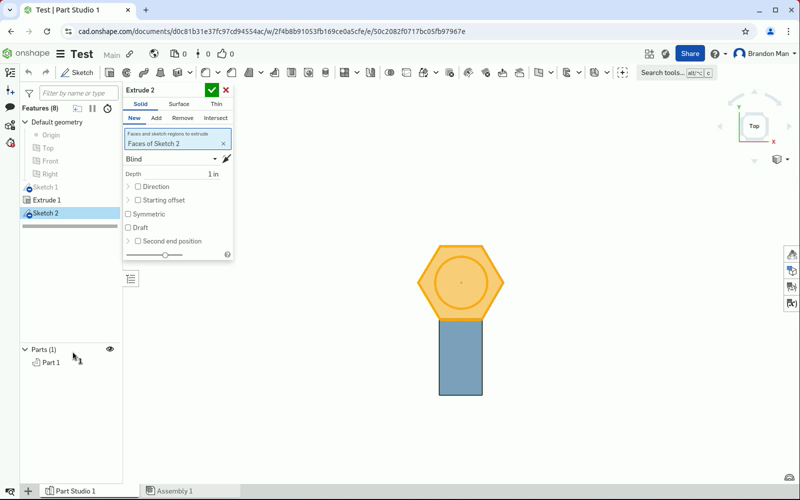
mouse_move(143, 106)
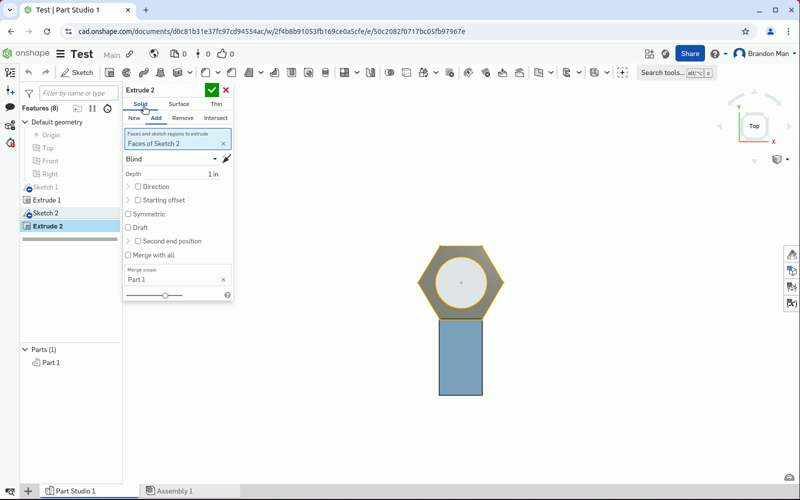
click(143, 106)
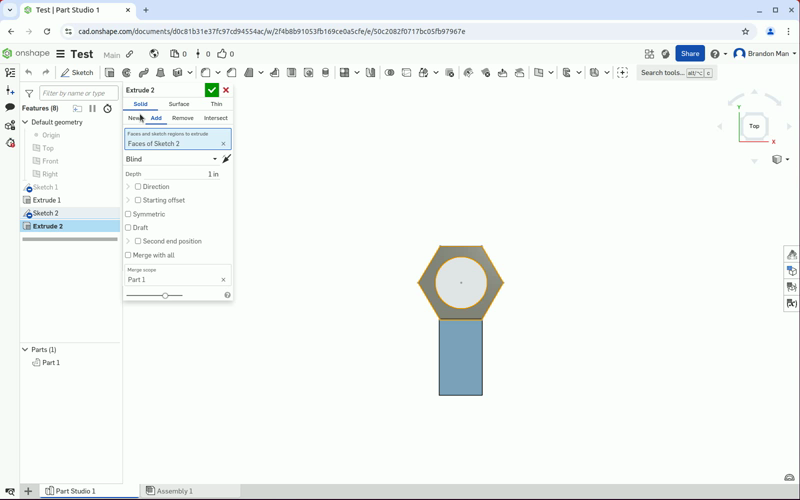
mouse_move(137, 120)
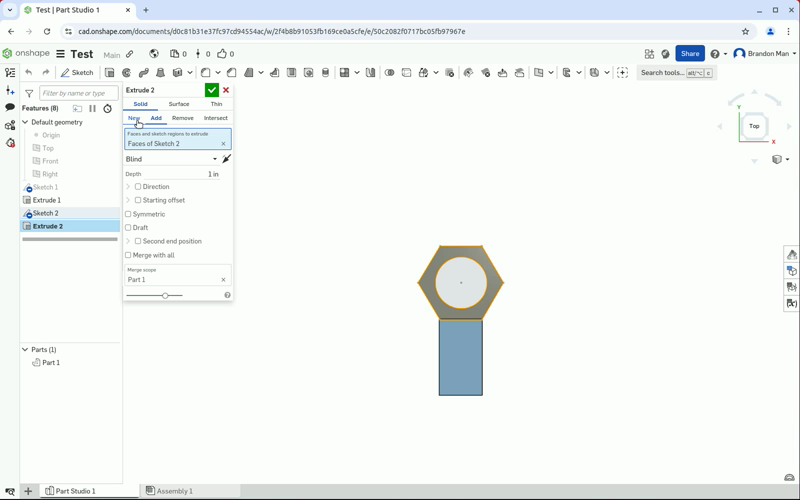
click(137, 120)
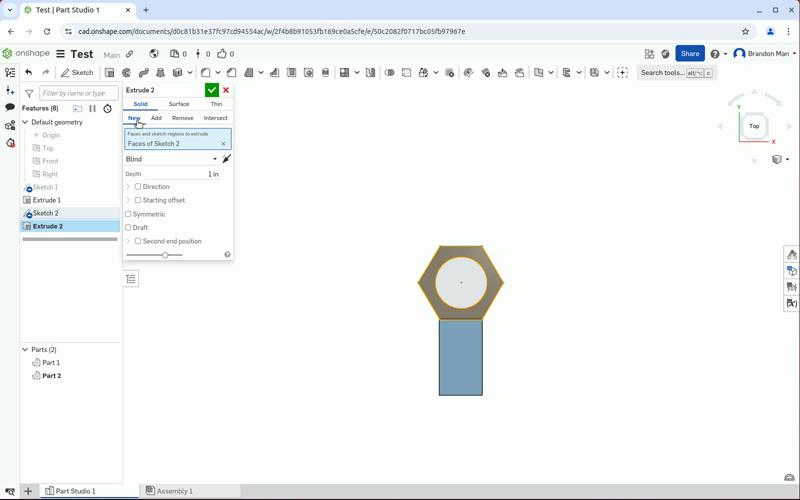
key(tab, 4)
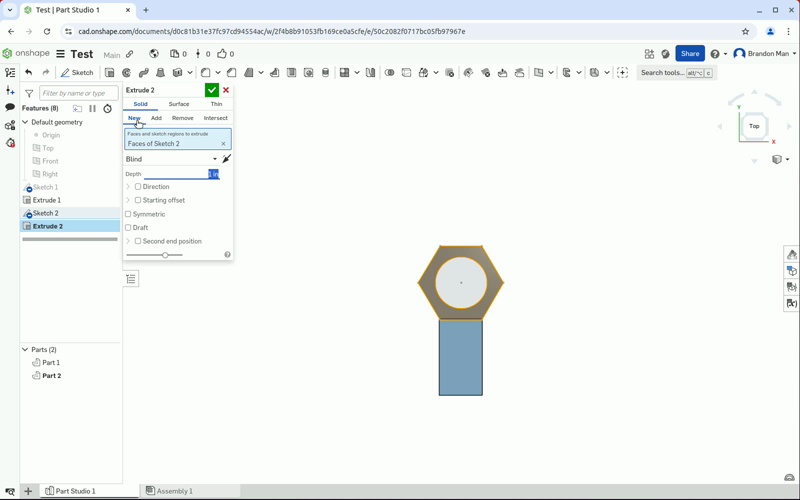
text(8.666)
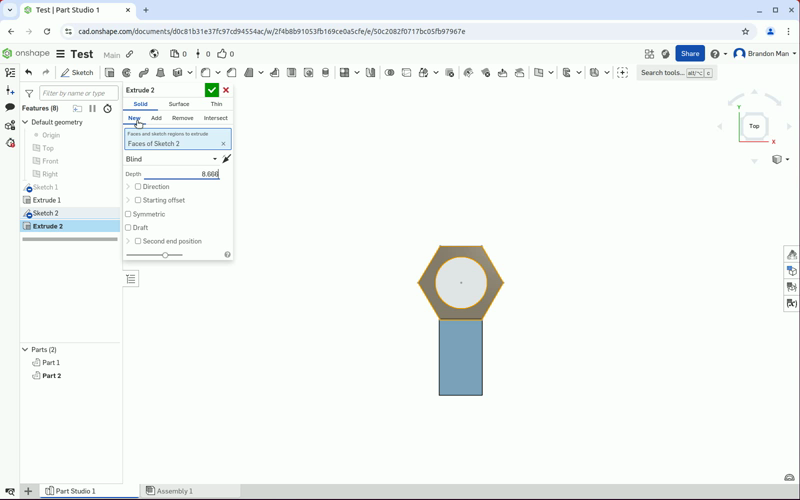
key(enter)
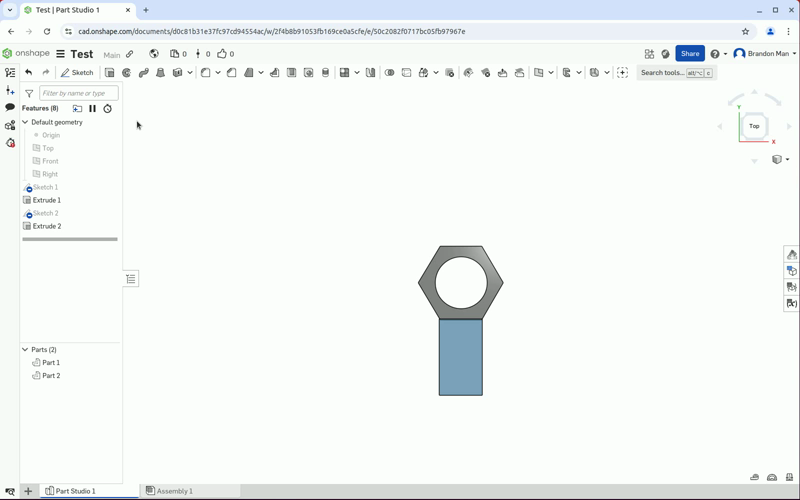
key(shift+h)
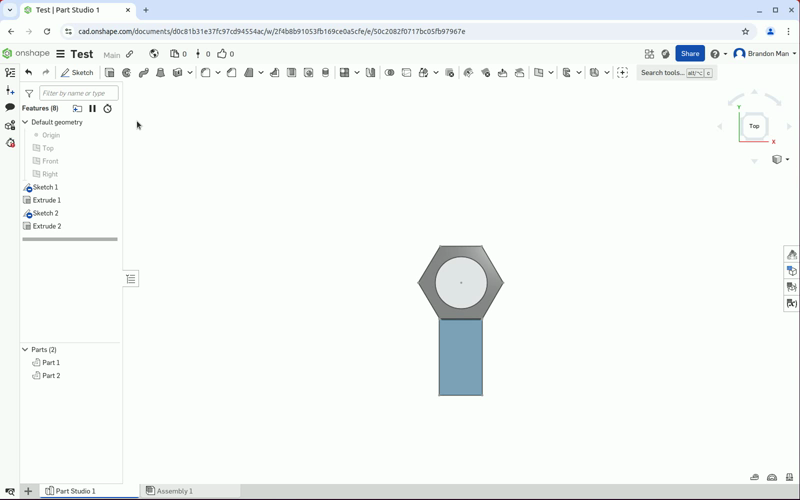
key(shift+h)
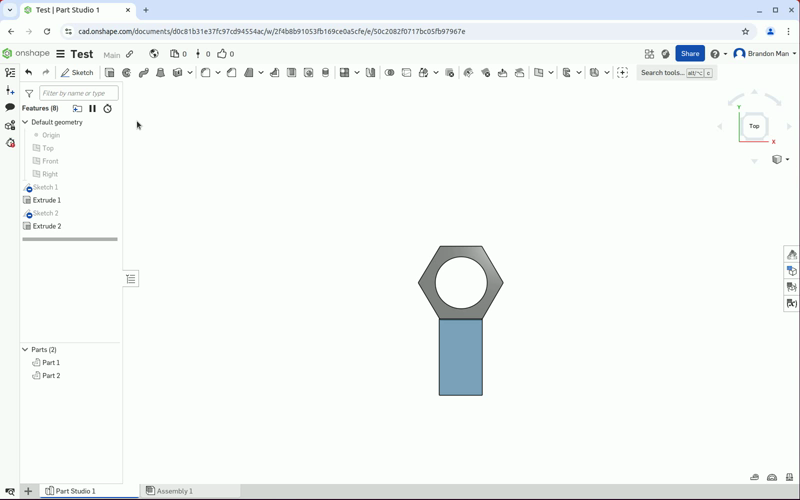
mouse_move(73, 189)
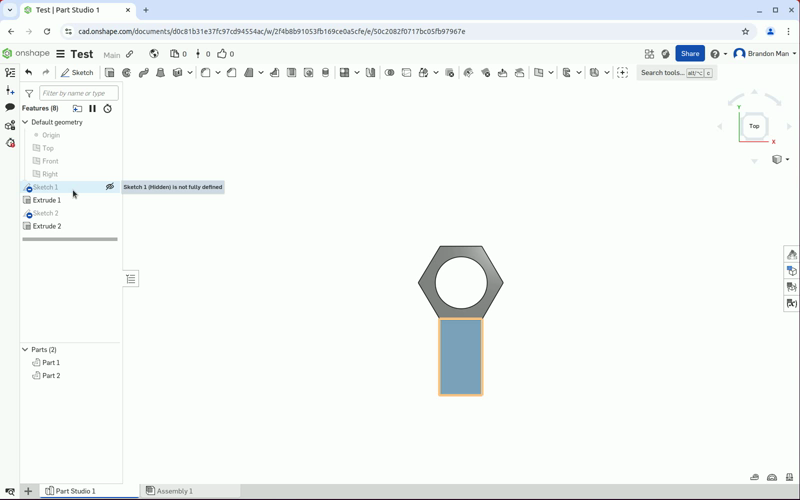
click(73, 189)
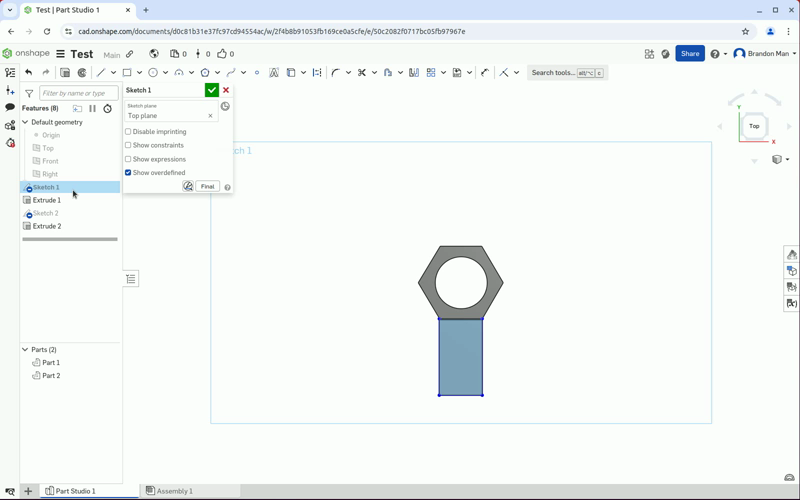
mouse_move(229, 92)
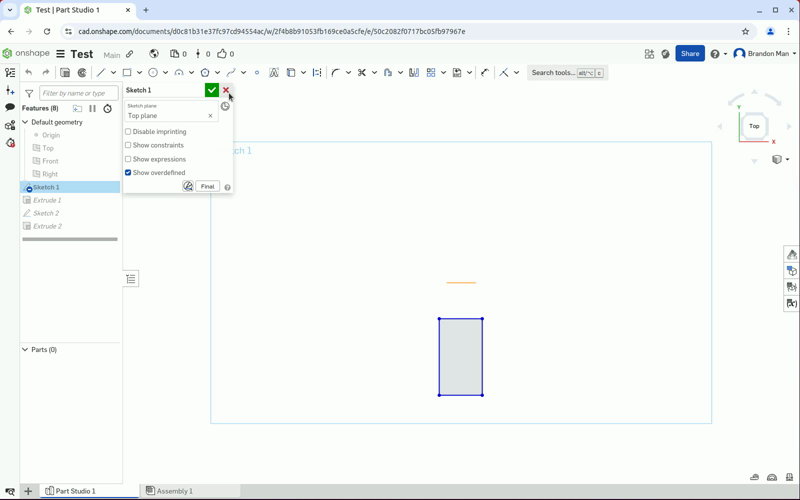
click(229, 92)
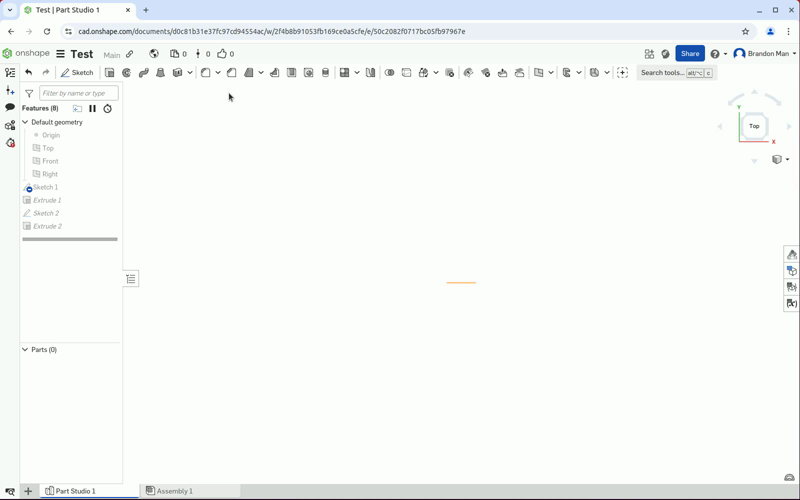
mouse_move(541, 75)
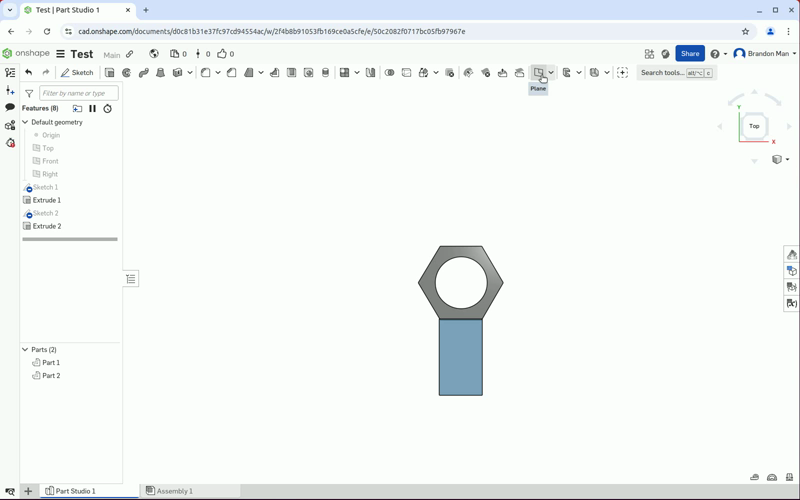
click(541, 75)
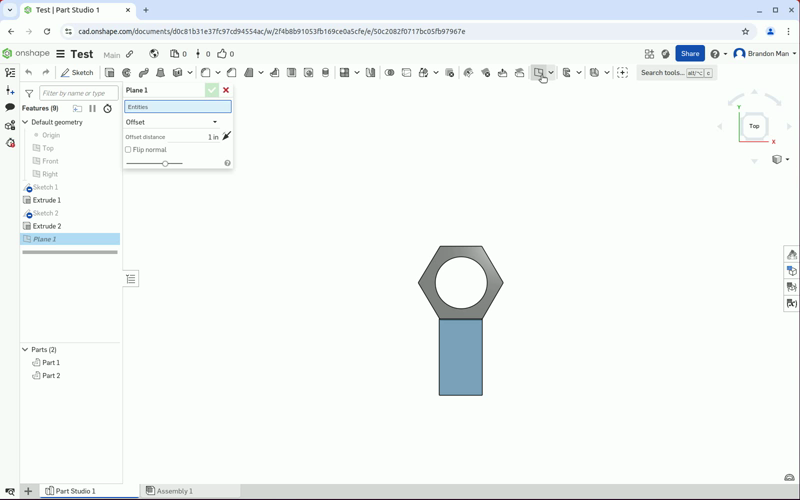
mouse_move(73, 150)
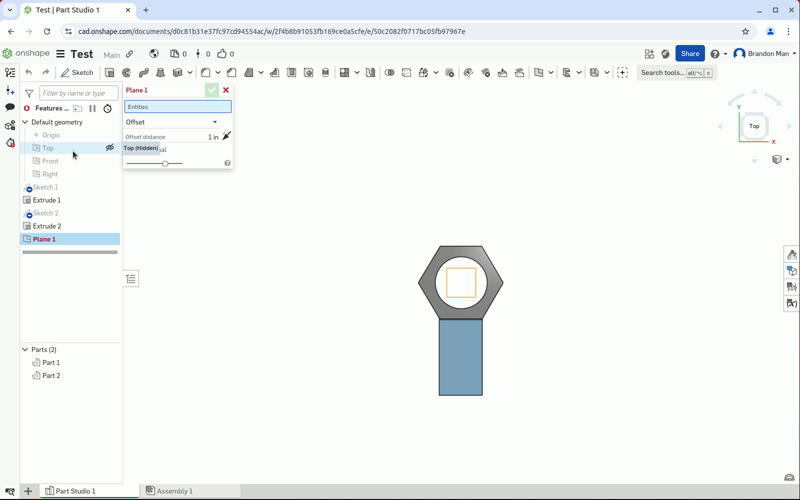
click(73, 150)
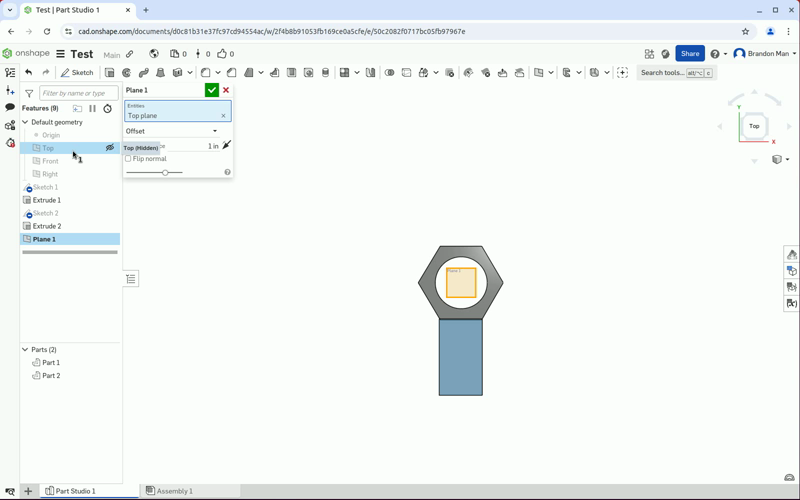
key(tab, 2)
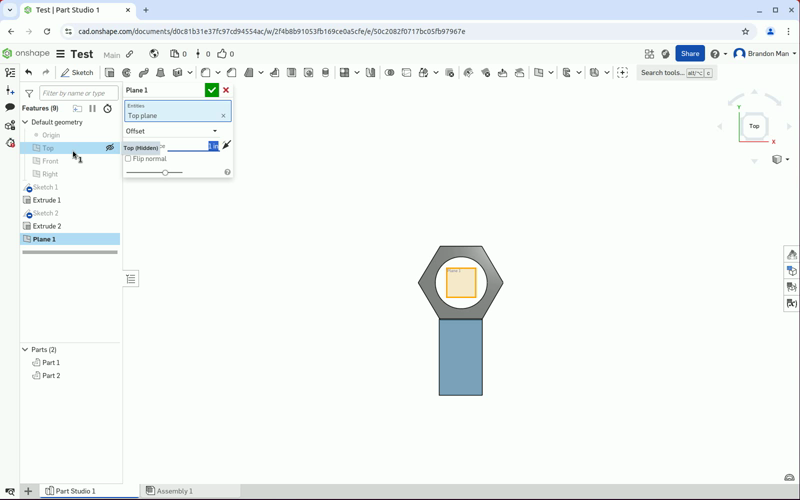
text(8.658)
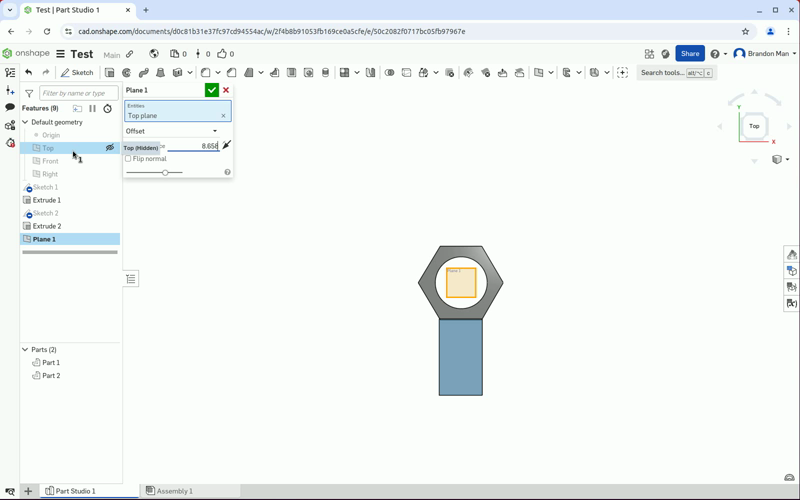
key(enter, 2)
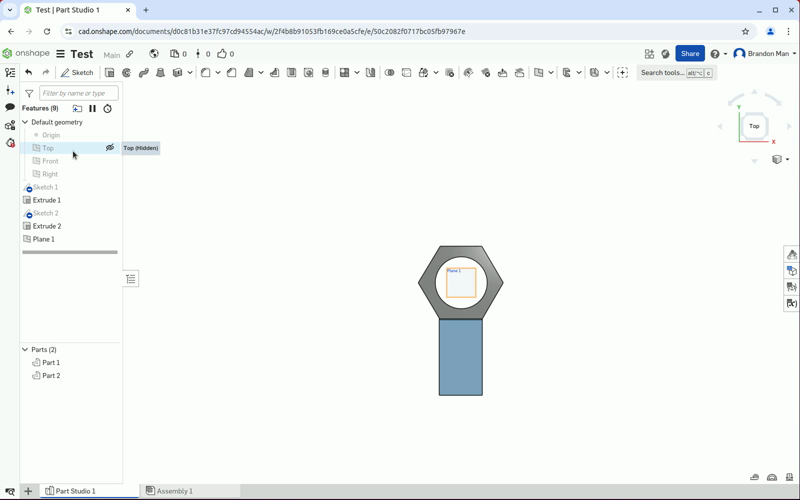
key(shift+s)
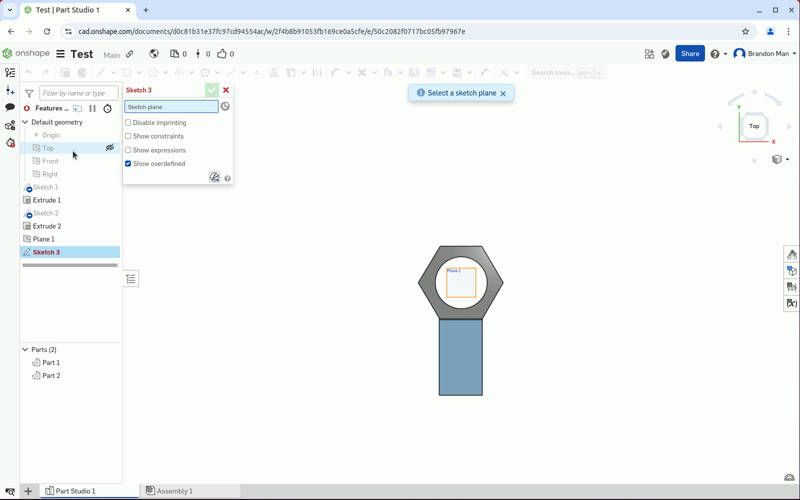
mouse_move(73, 241)
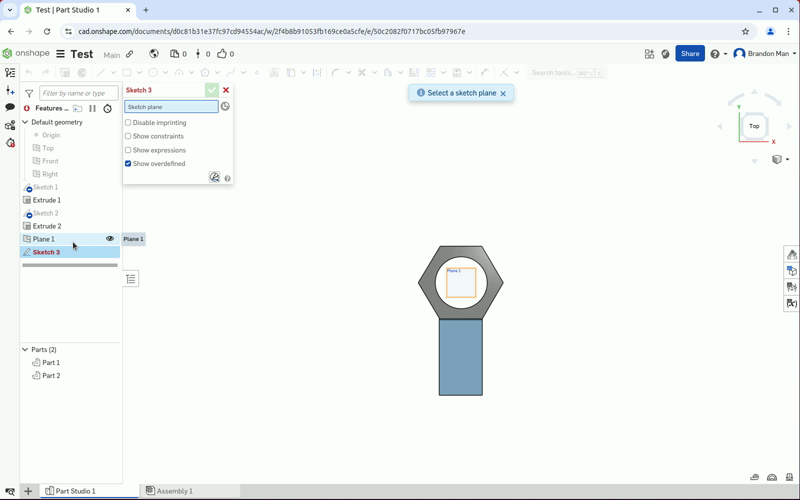
click(73, 241)
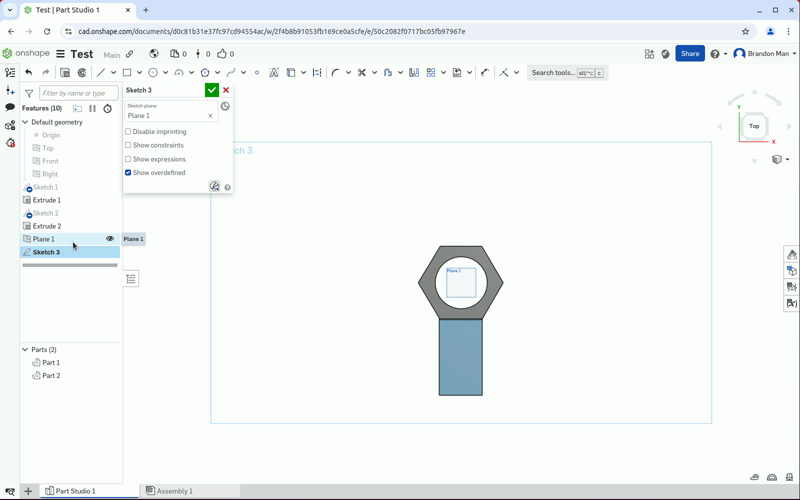
mouse_move(73, 352)
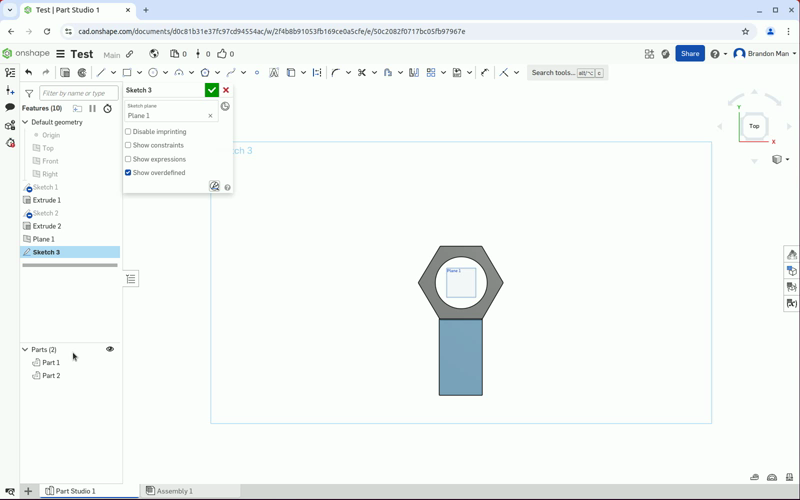
key(y)
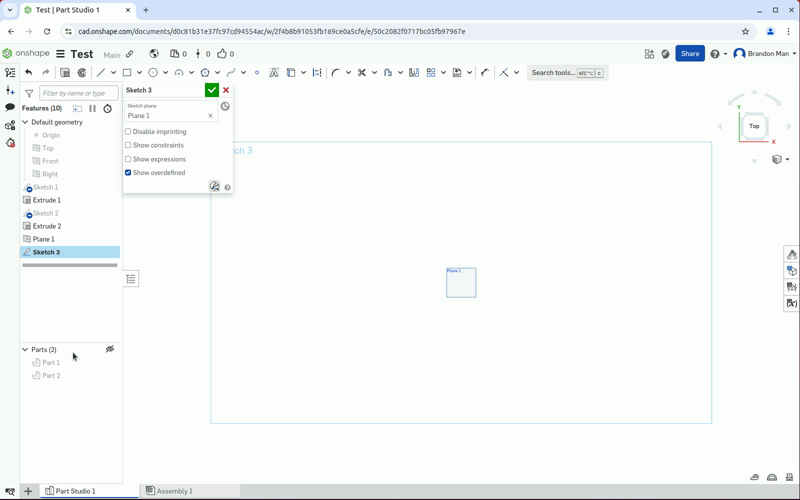
key(l)
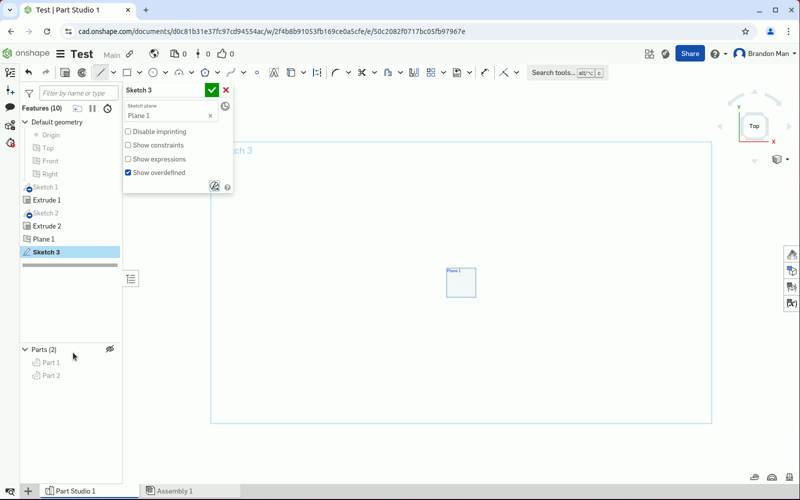
key_down(shift)
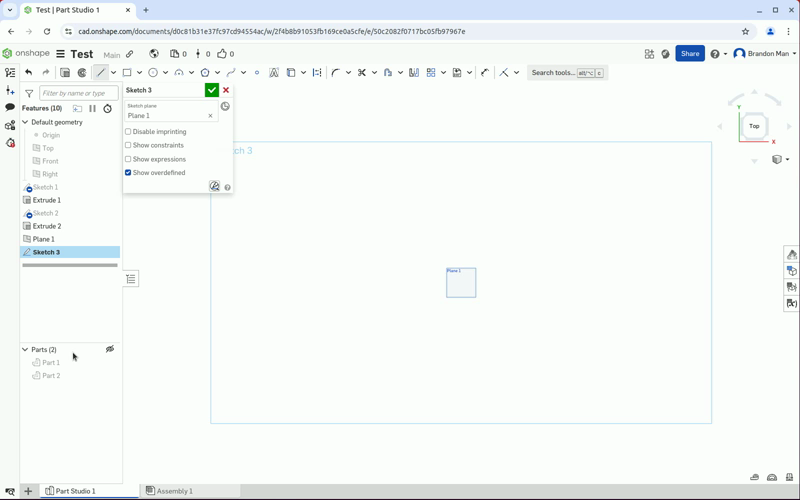
mouse_move(398, 319)
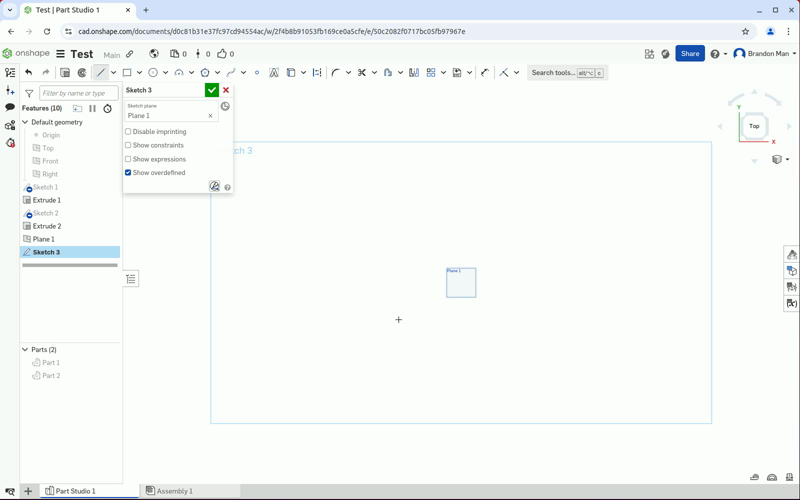
click(398, 319)
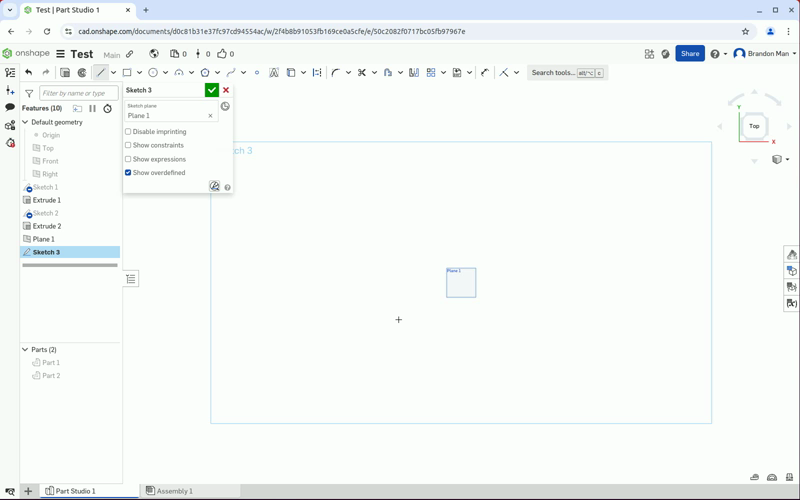
key_up(shift)
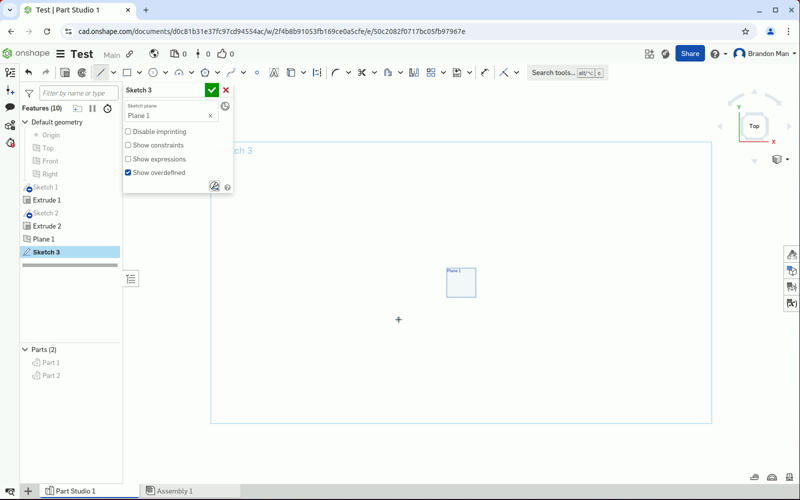
key_down(shift)
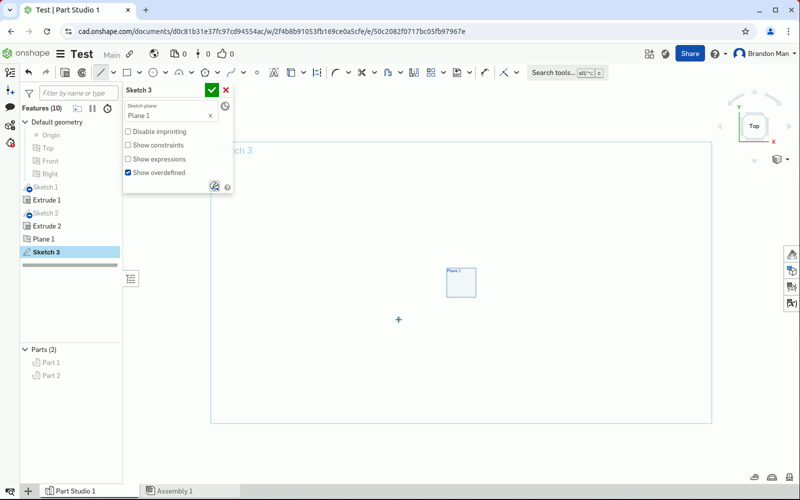
mouse_move(428, 319)
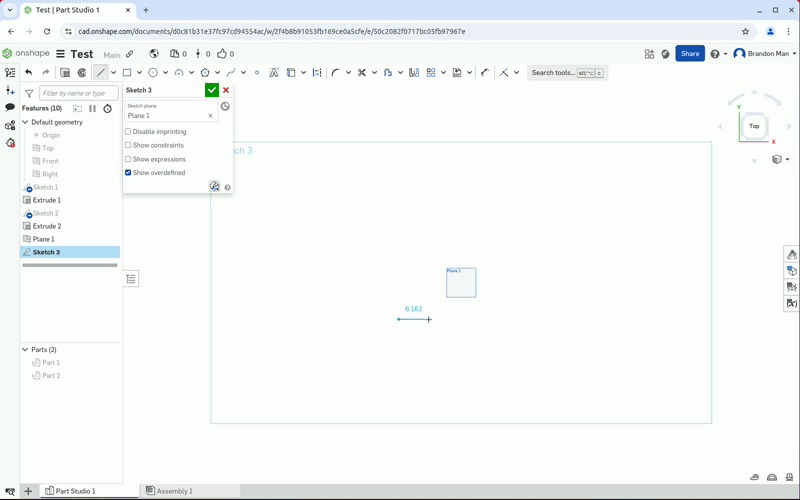
mouse_move(439, 319)
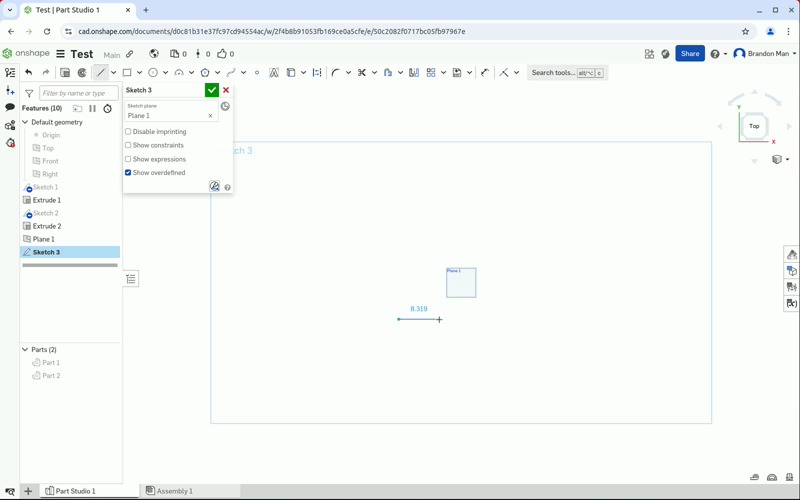
click(439, 319)
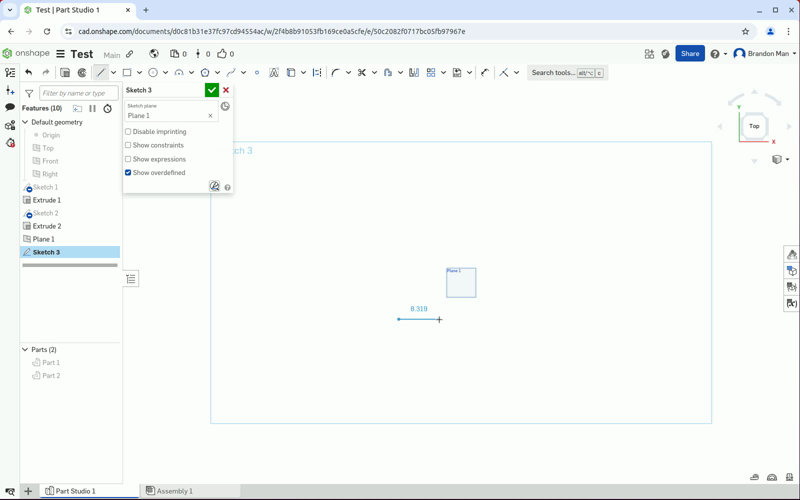
key_up(shift)
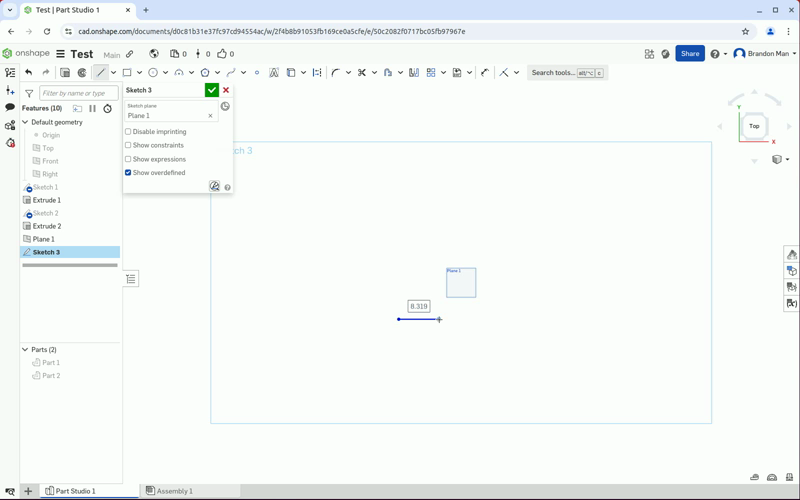
key_down(shift)
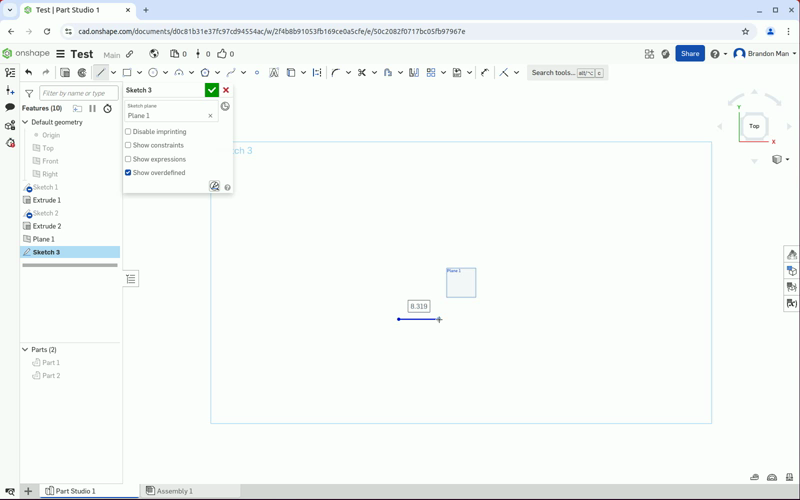
mouse_move(469, 319)
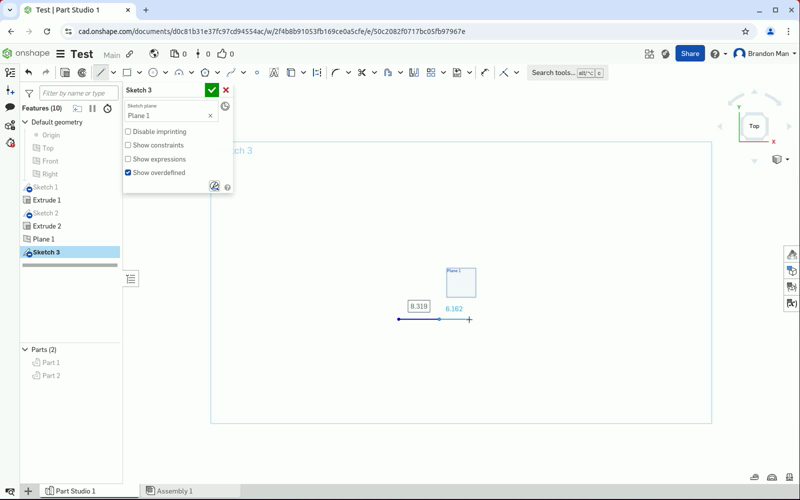
mouse_move(417, 282)
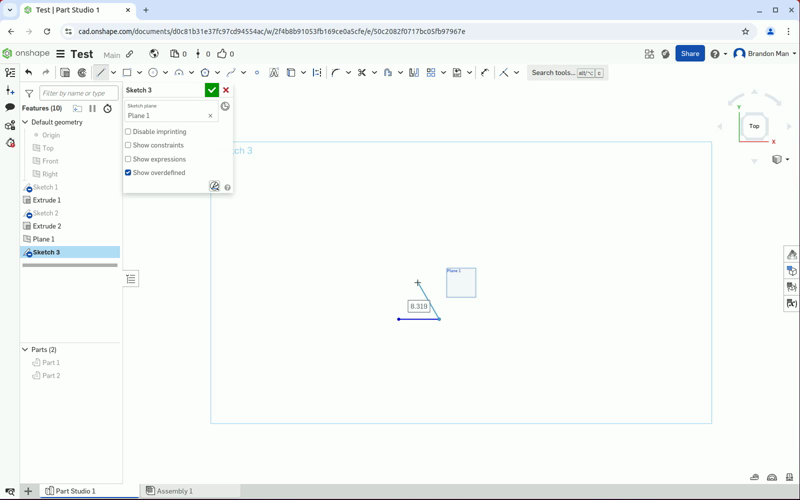
click(417, 282)
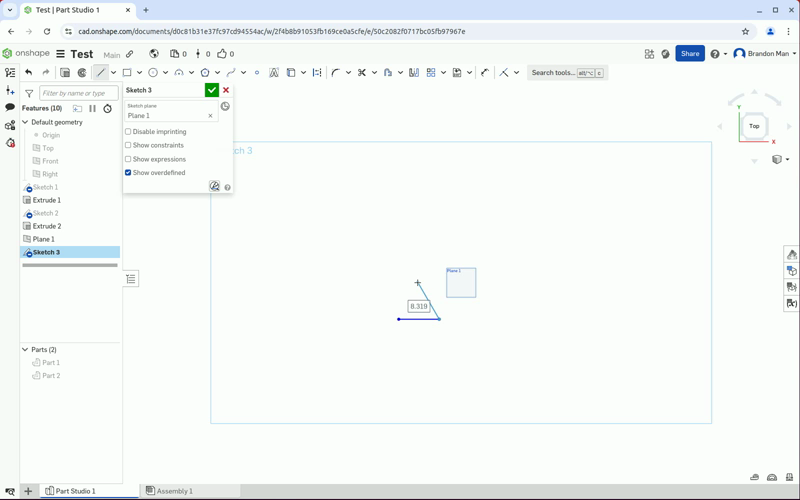
key_up(shift)
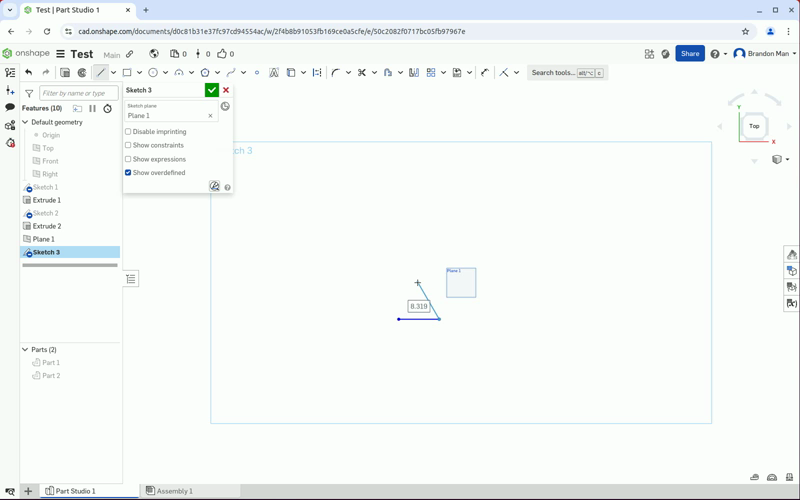
key_down(shift)
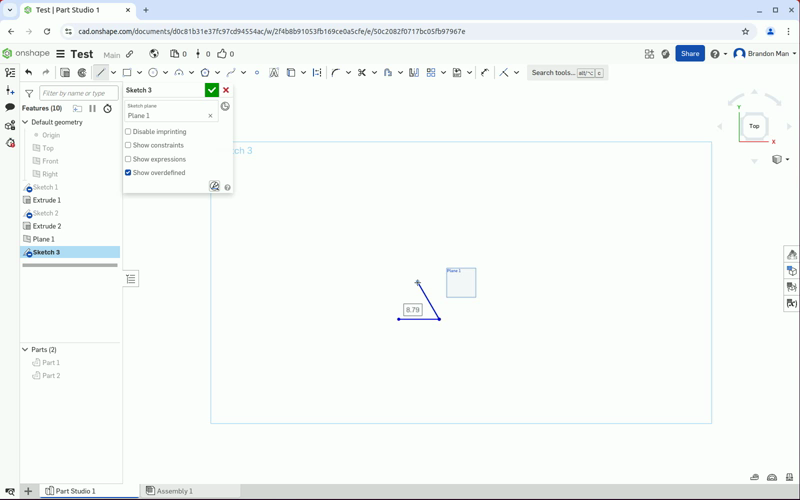
mouse_move(447, 282)
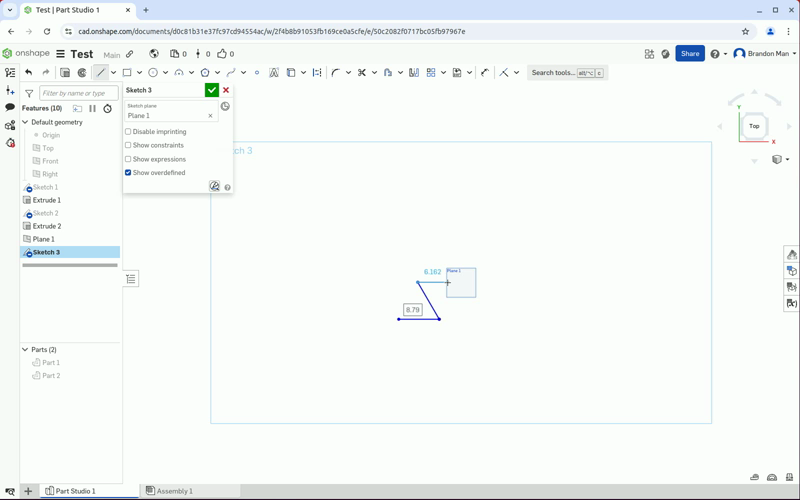
mouse_move(439, 246)
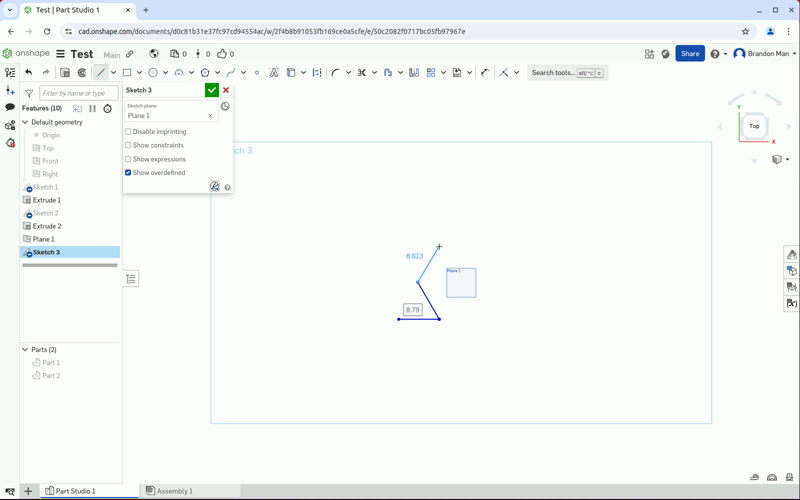
click(439, 246)
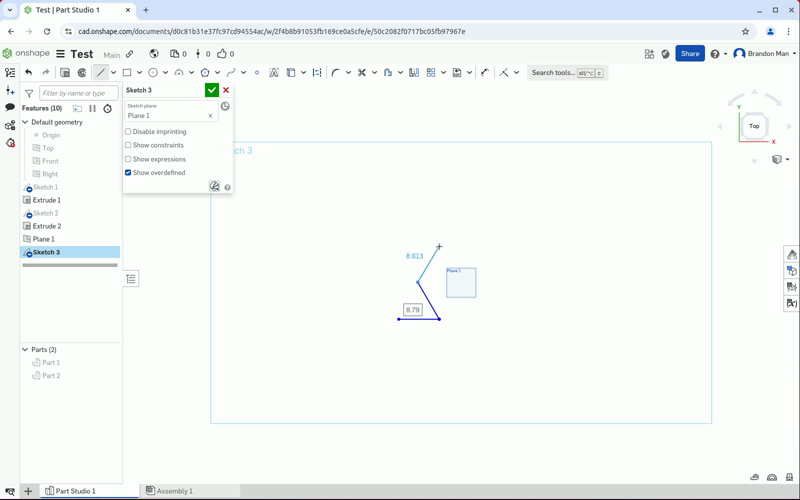
key_up(shift)
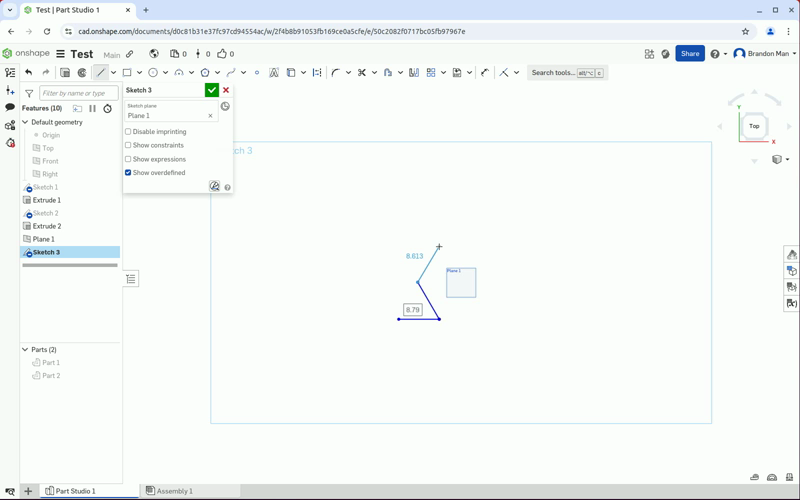
key_down(shift)
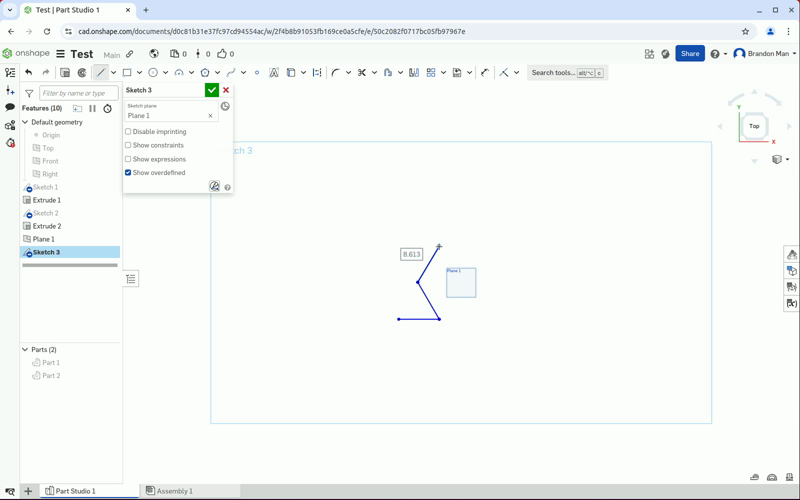
mouse_move(469, 246)
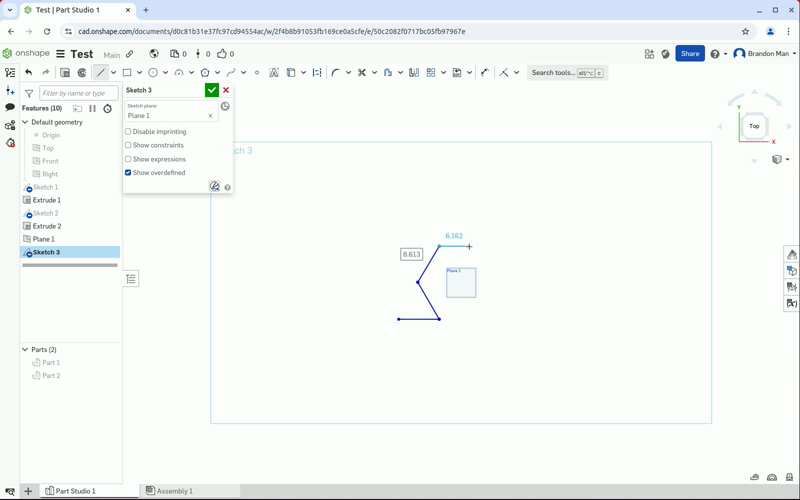
mouse_move(398, 246)
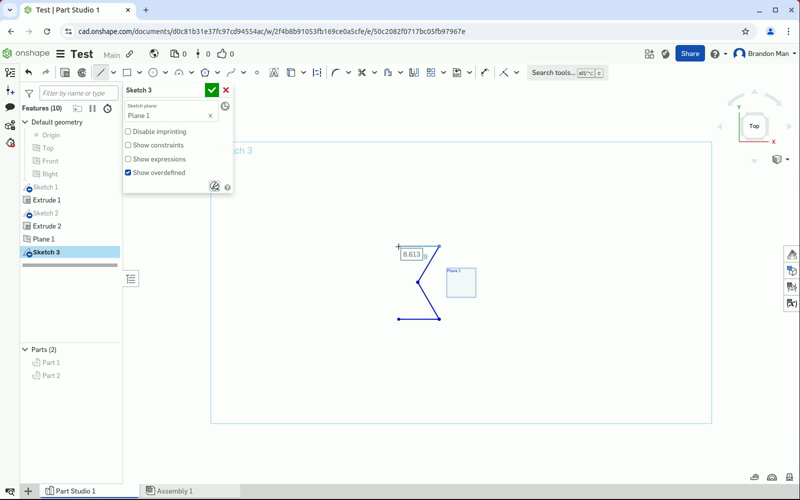
click(398, 246)
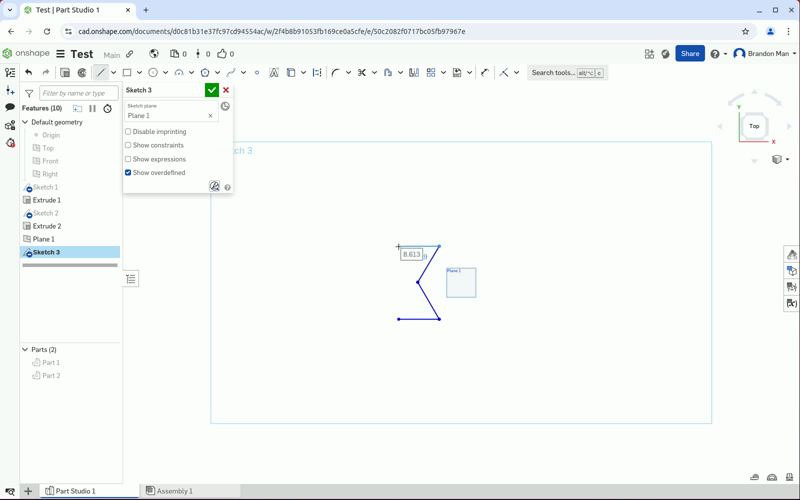
key_up(shift)
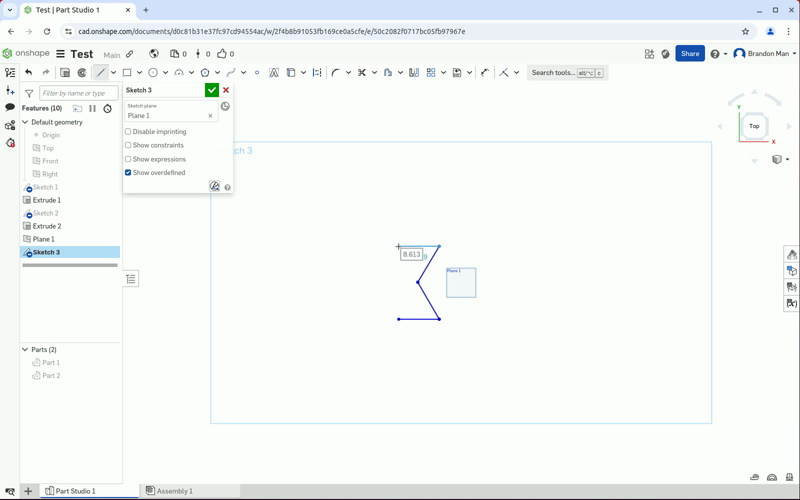
key_down(shift)
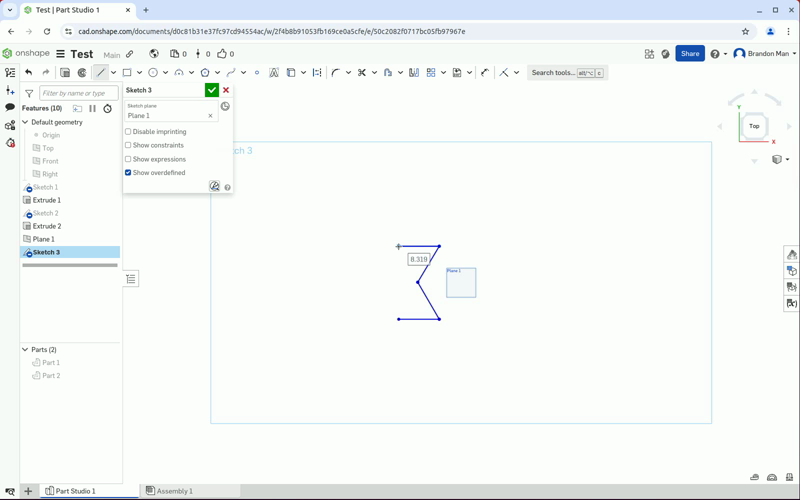
mouse_move(398, 319)
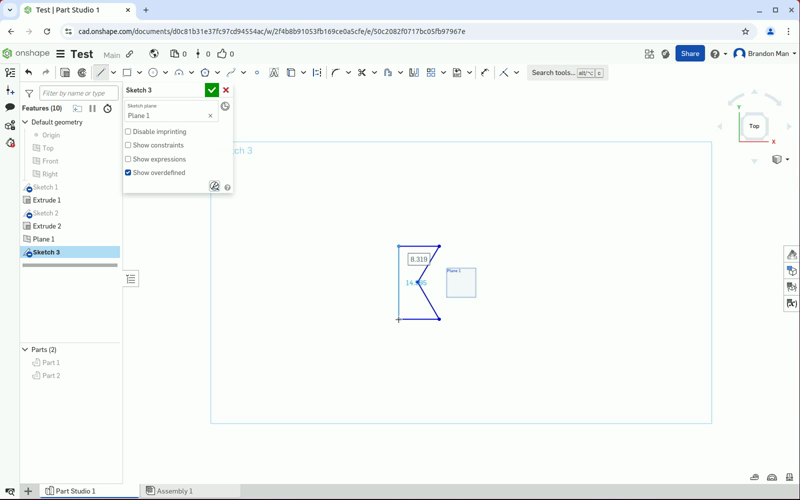
key_up(shift)
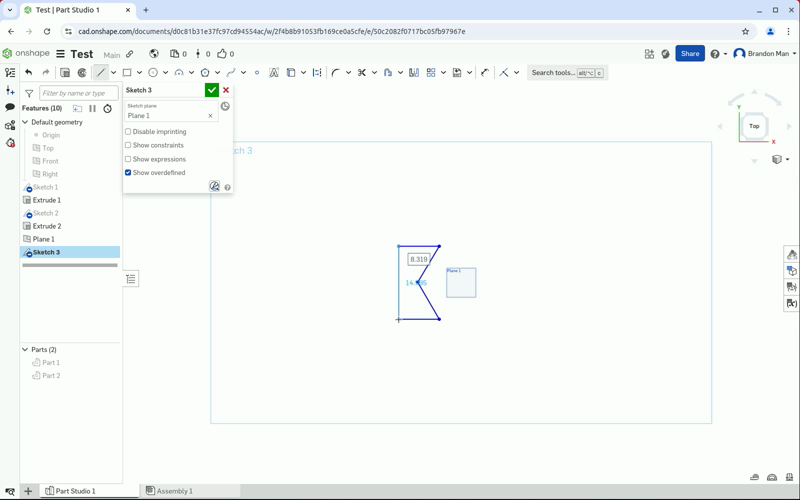
click(398, 319)
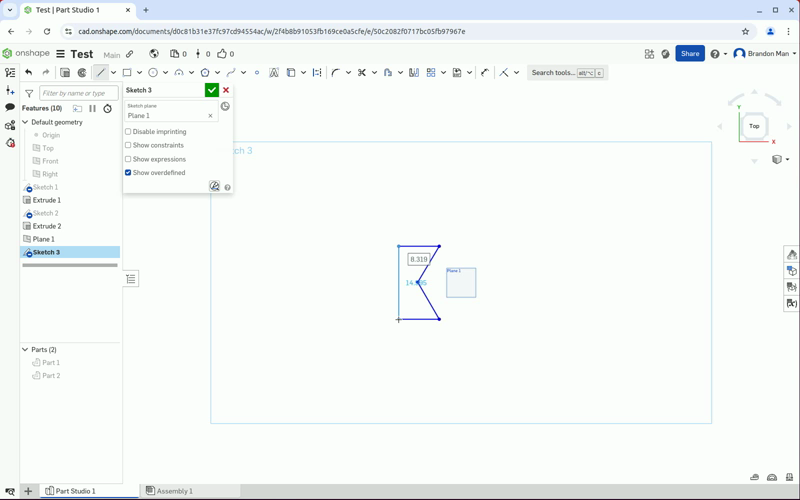
key(esc)
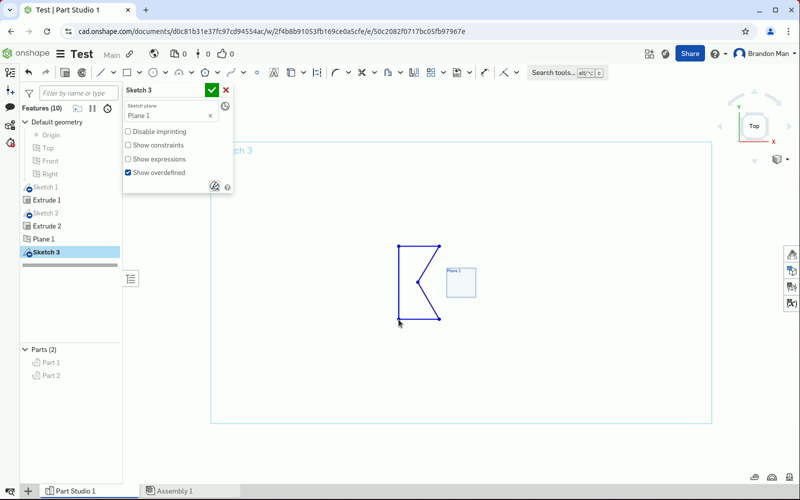
mouse_move(431, 314)
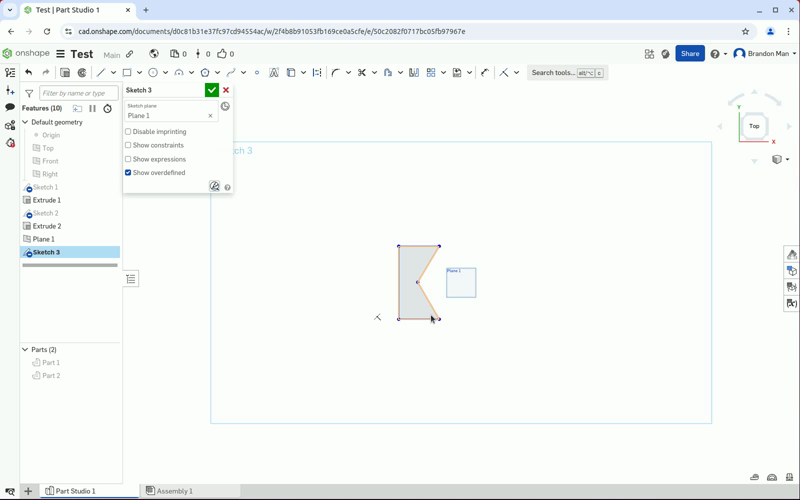
click(431, 314)
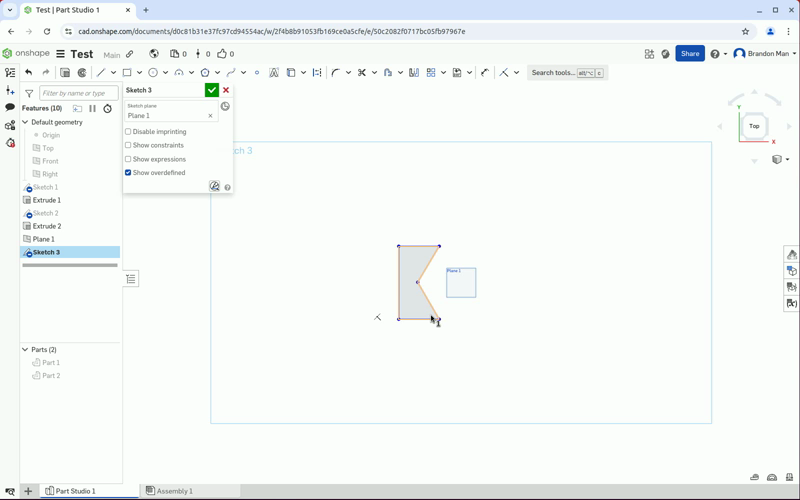
mouse_move(73, 352)
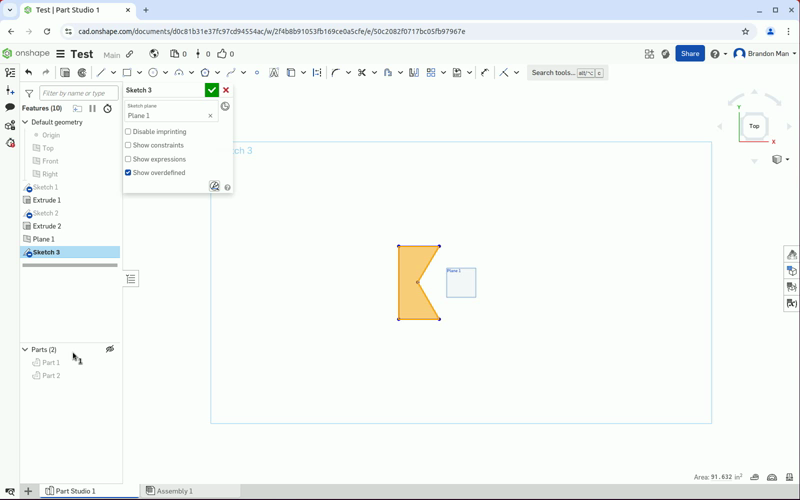
key(shift+y)
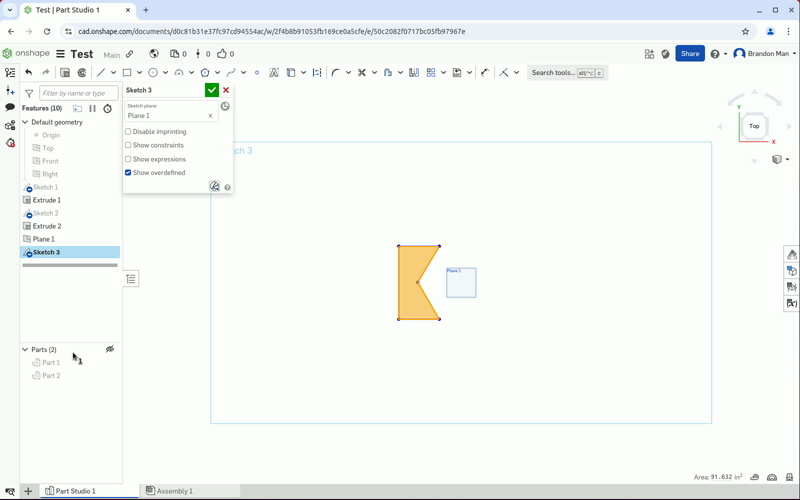
key(shift+e)
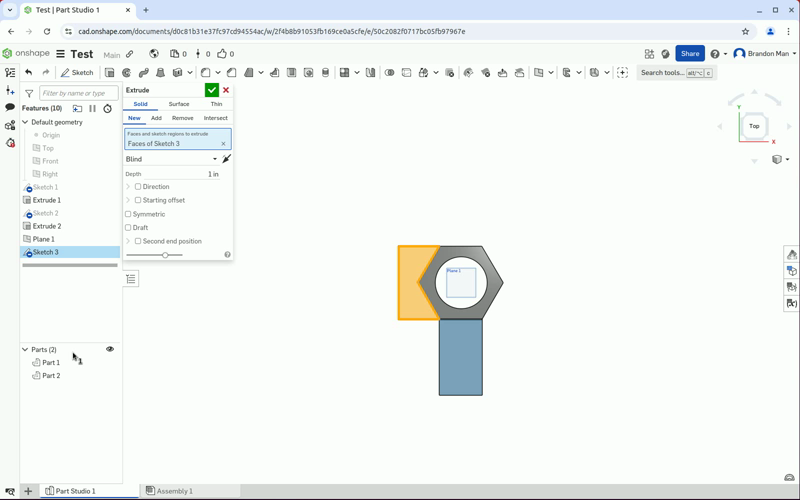
mouse_move(143, 106)
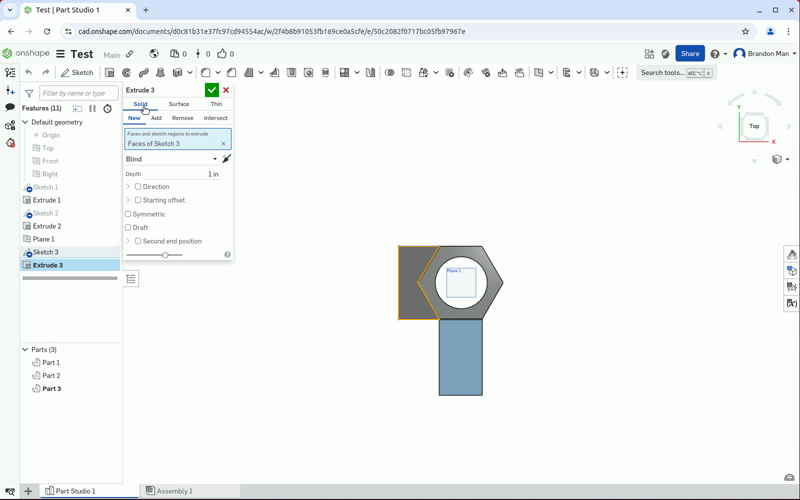
click(143, 106)
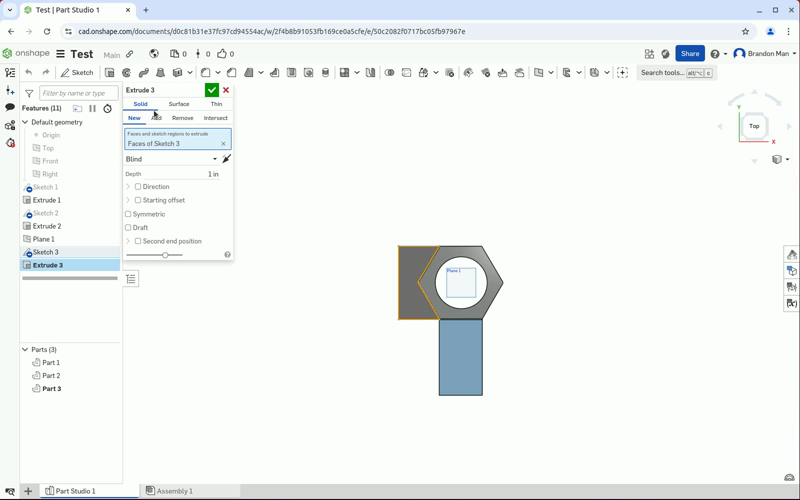
mouse_move(186, 120)
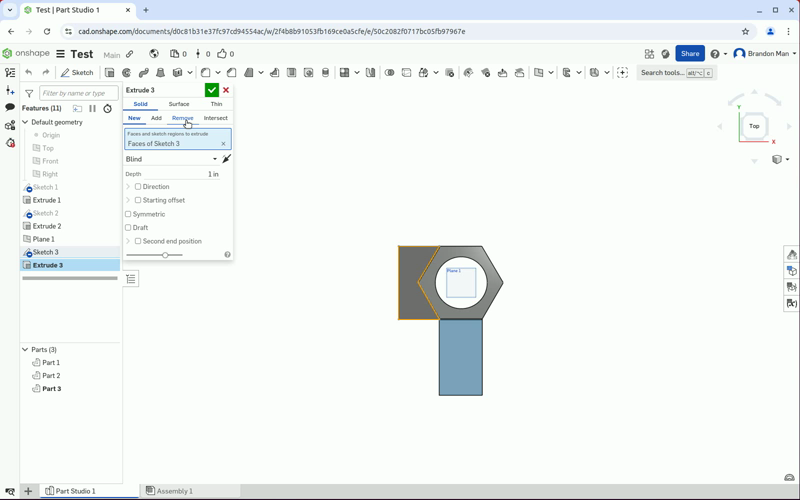
click(186, 120)
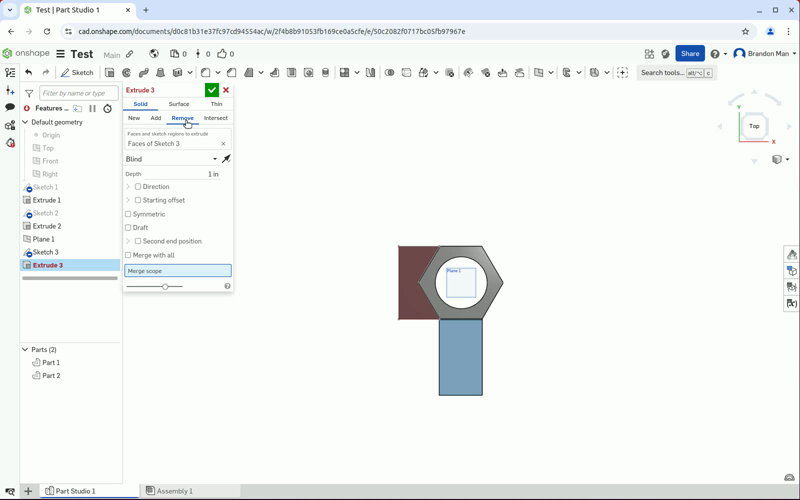
key(tab, 4)
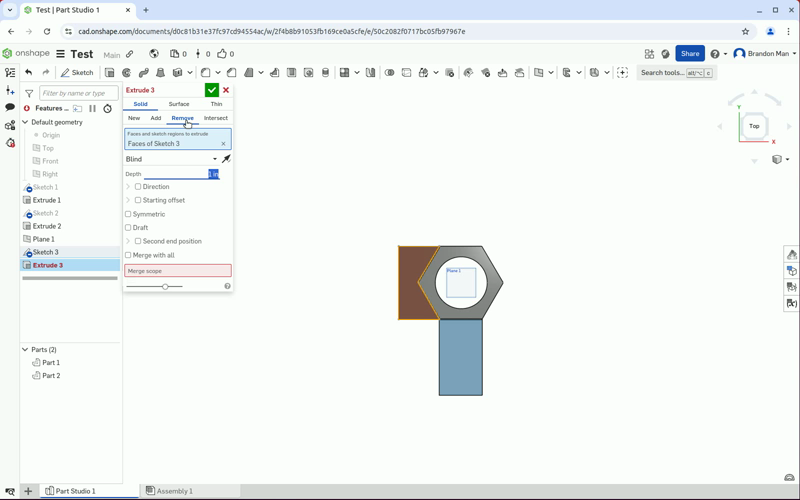
text(15.646)
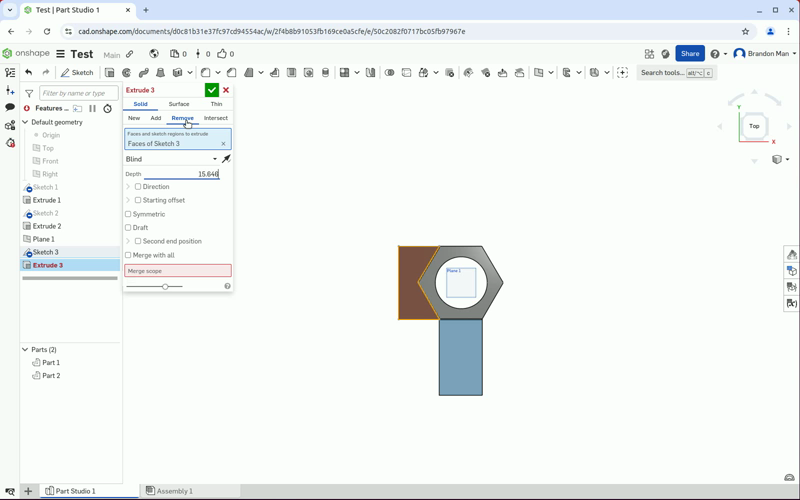
key(tab, 6)
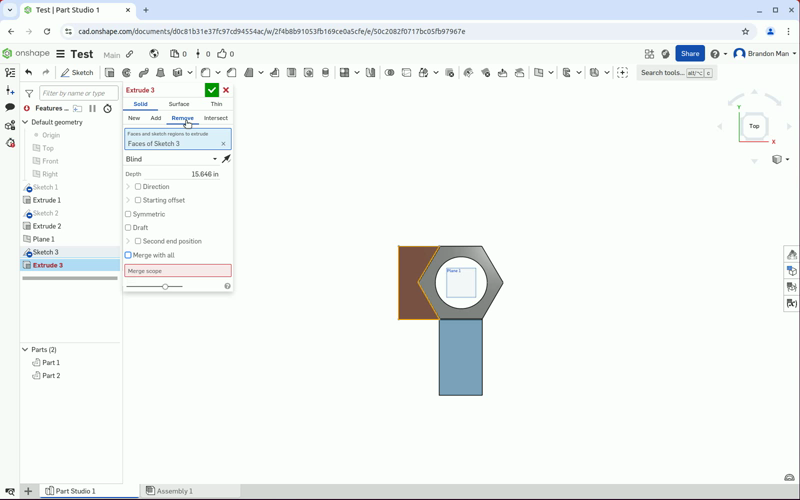
key(space)
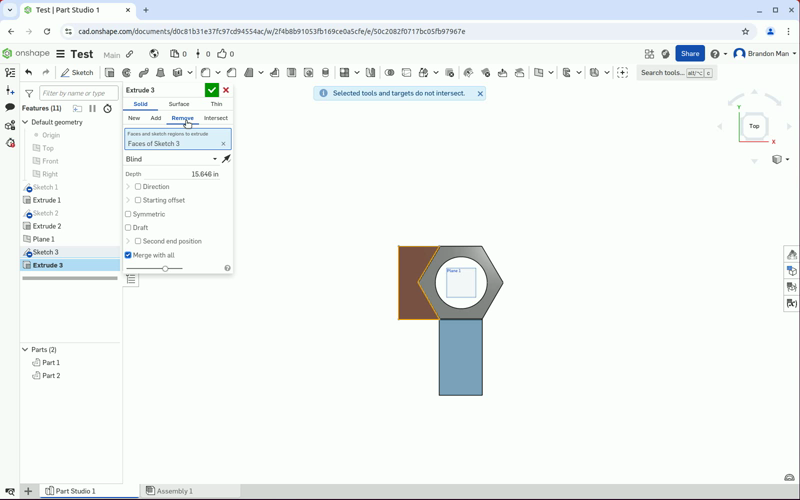
key(enter)
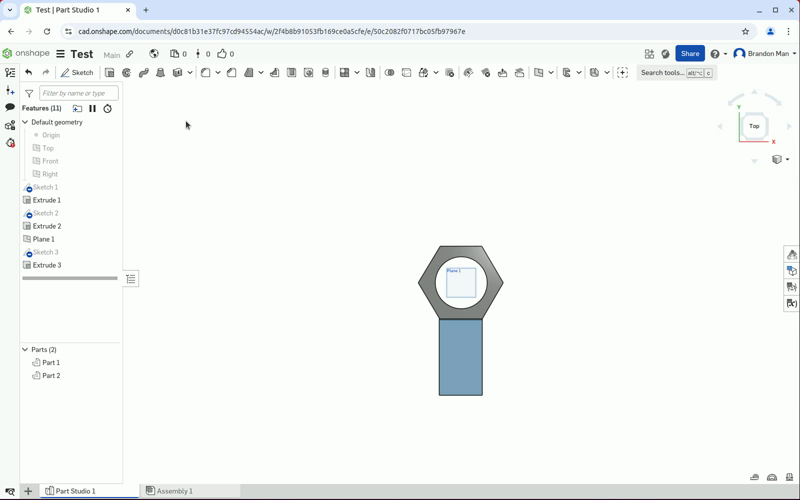
key(shift+h)
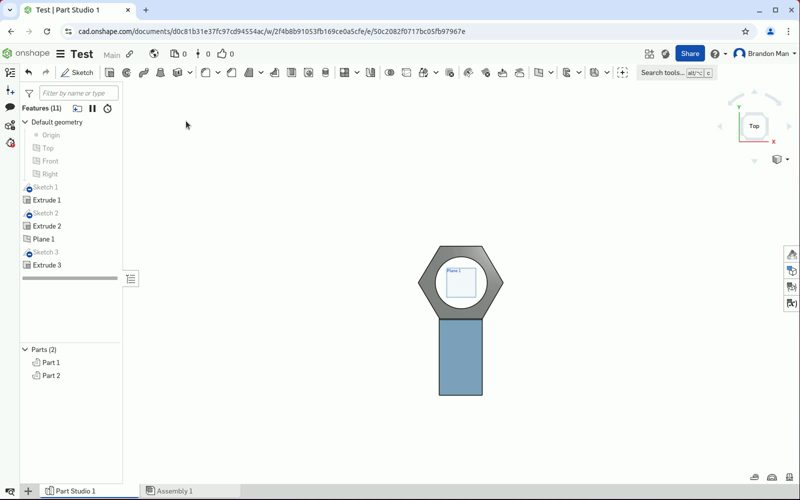
key(shift+h)
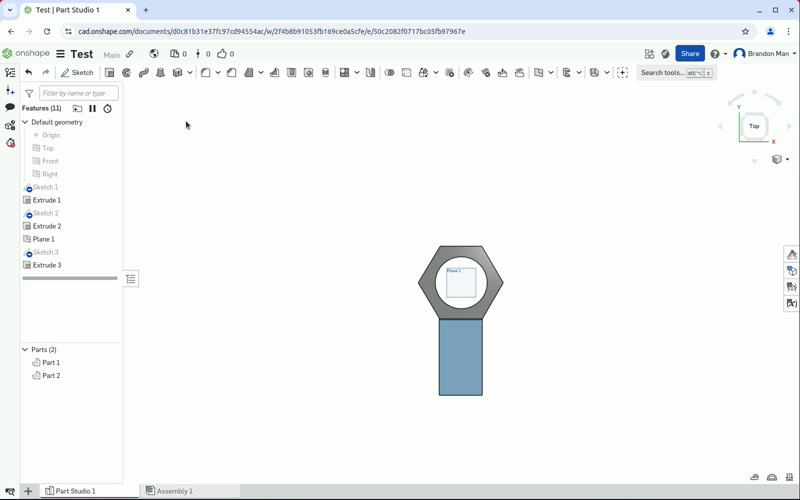
mouse_move(73, 189)
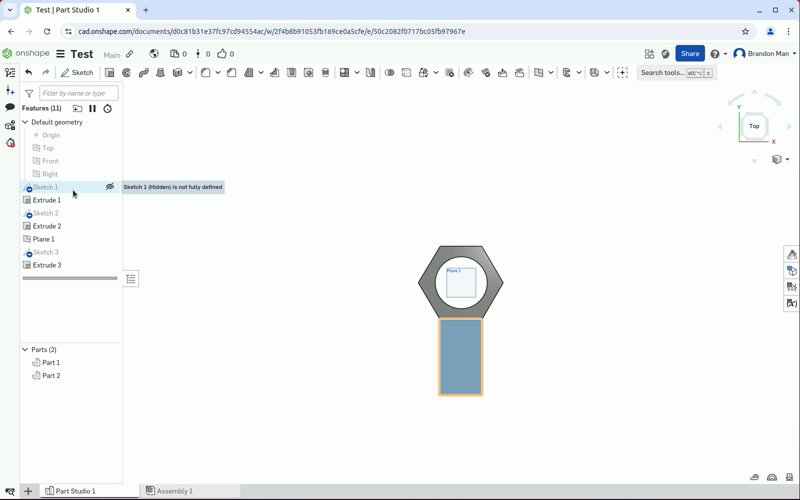
click(73, 189)
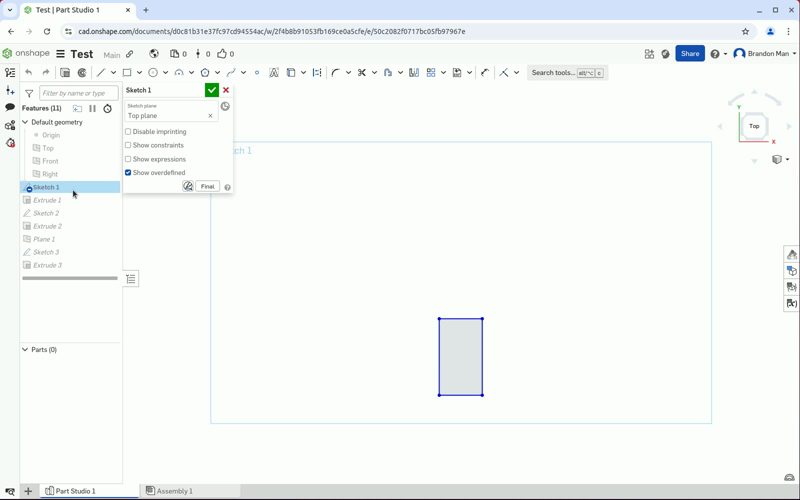
mouse_move(229, 92)
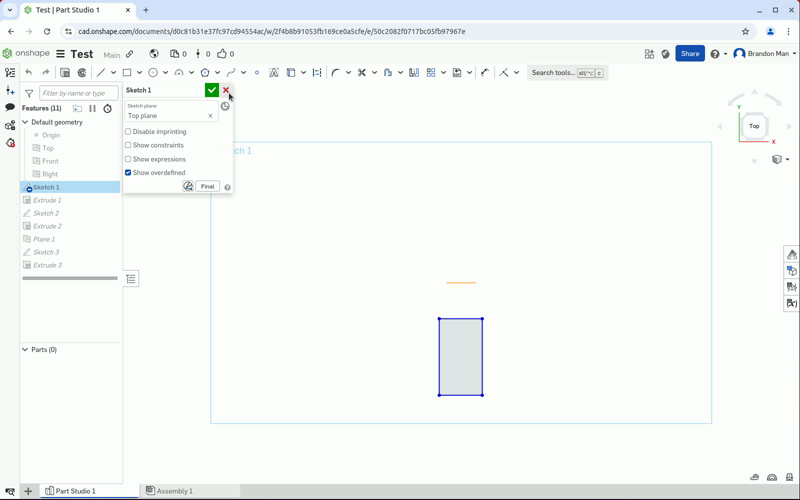
click(229, 92)
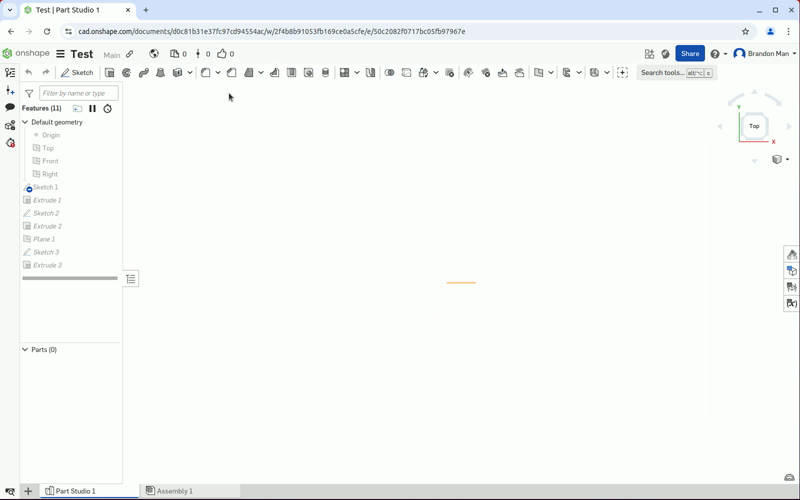
key(shift+s)
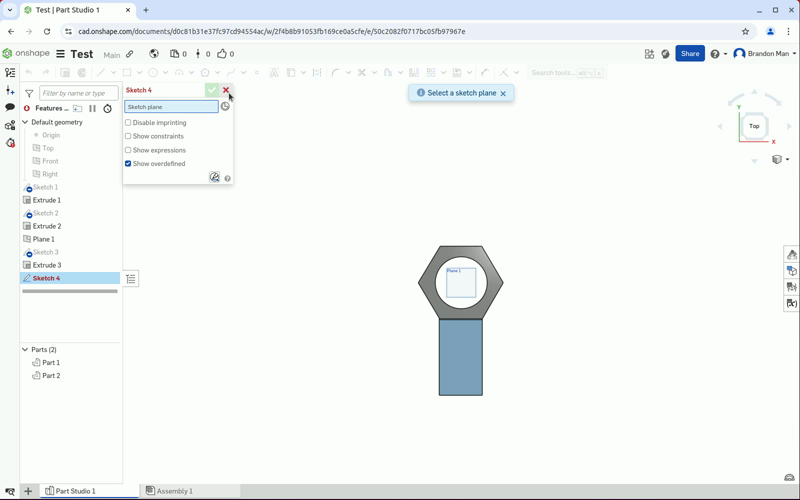
mouse_move(73, 241)
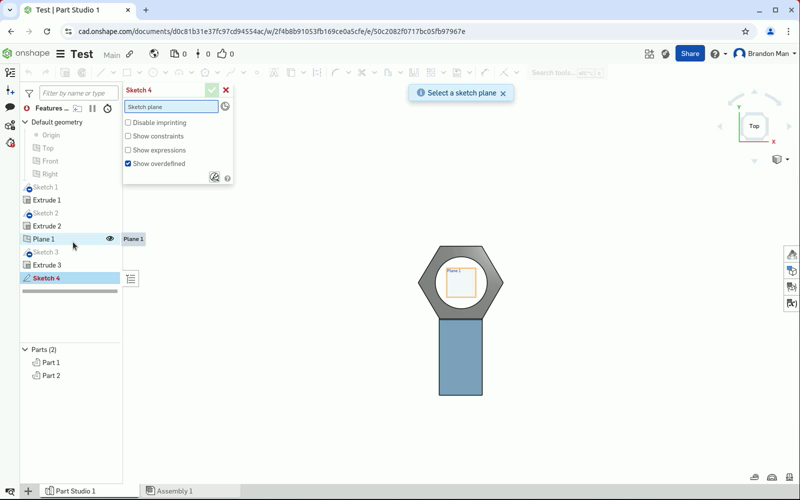
click(73, 241)
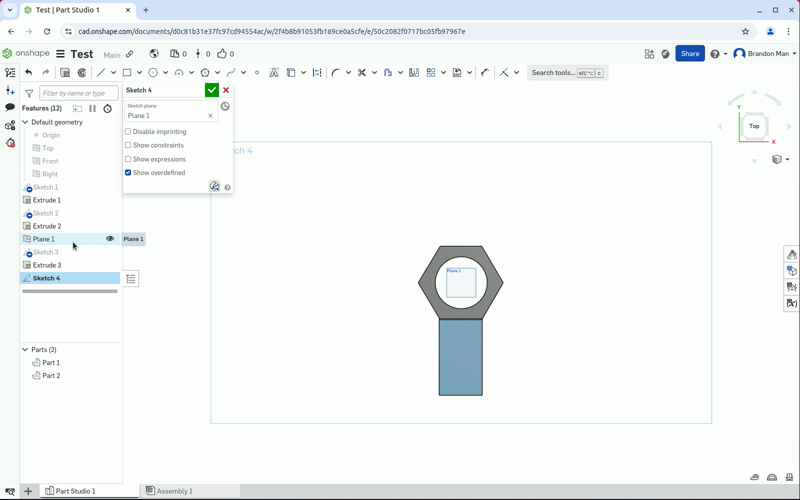
mouse_move(73, 352)
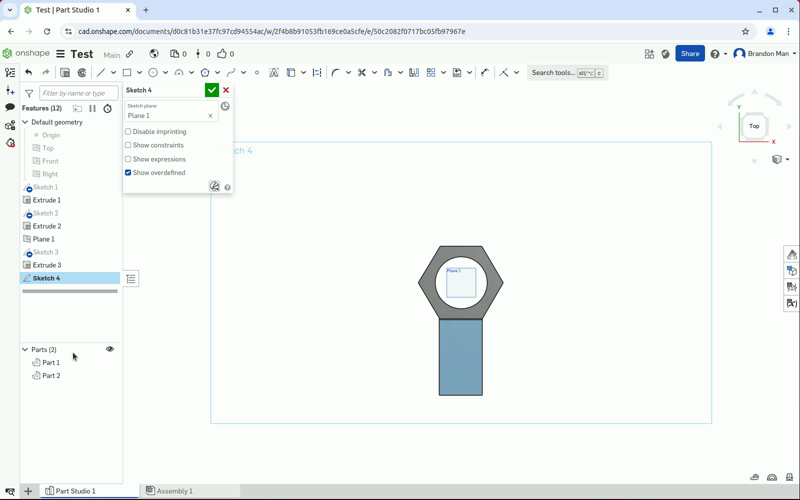
key(y)
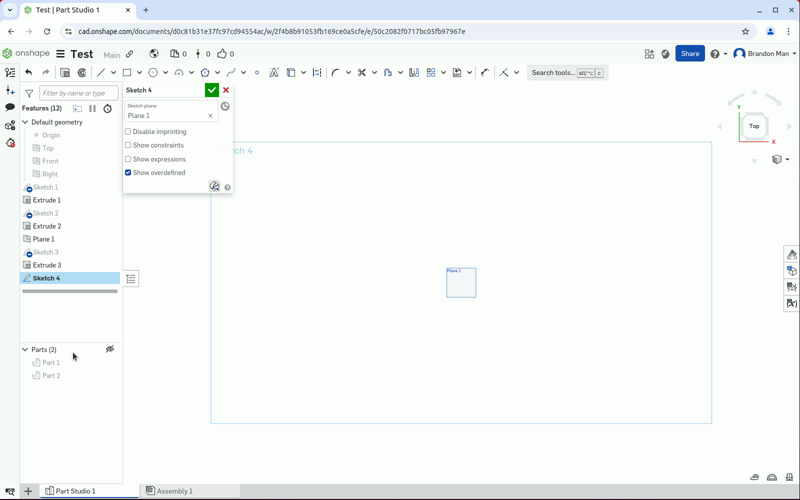
key(l)
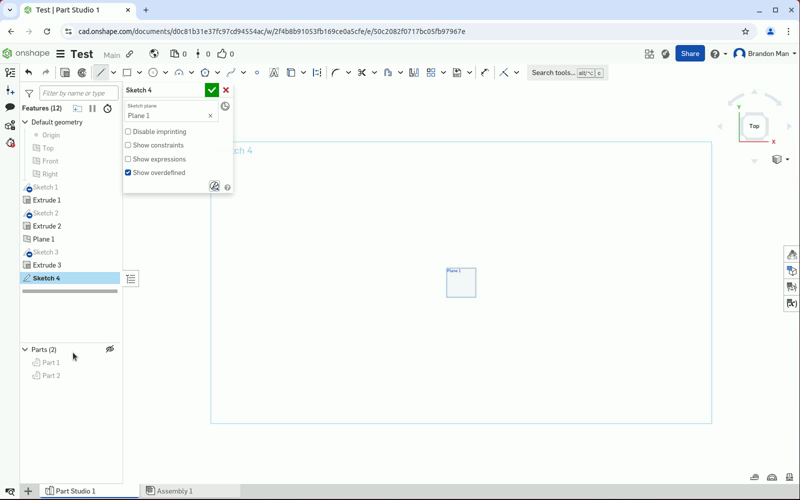
key_down(shift)
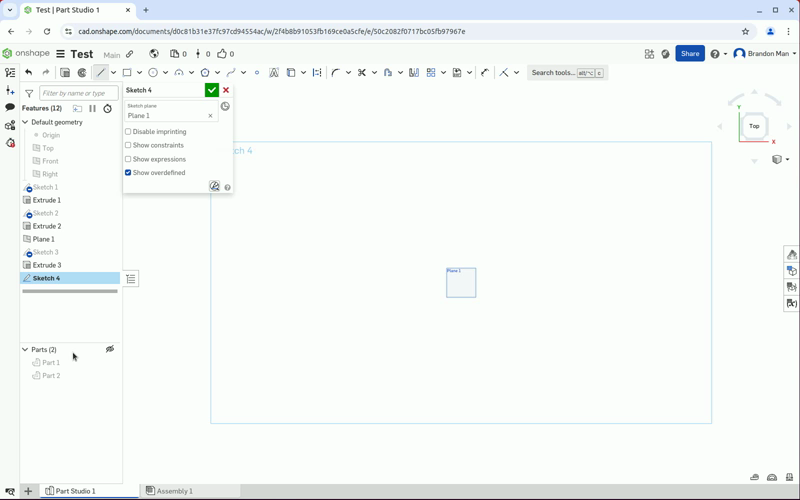
mouse_move(418, 282)
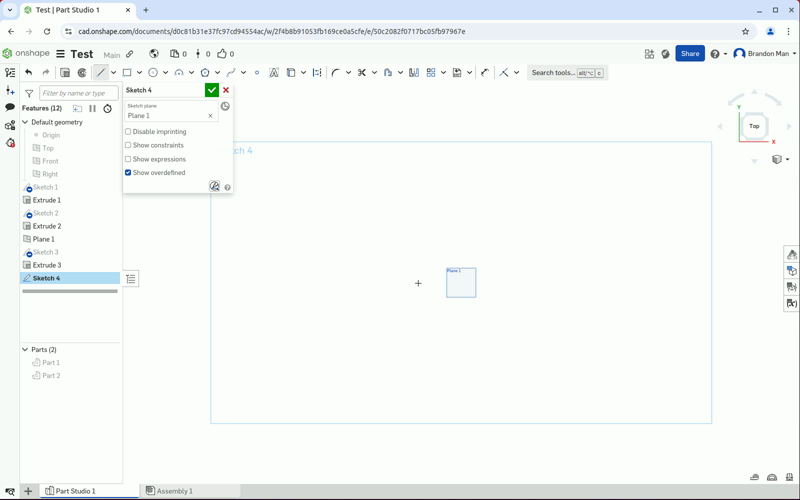
click(418, 282)
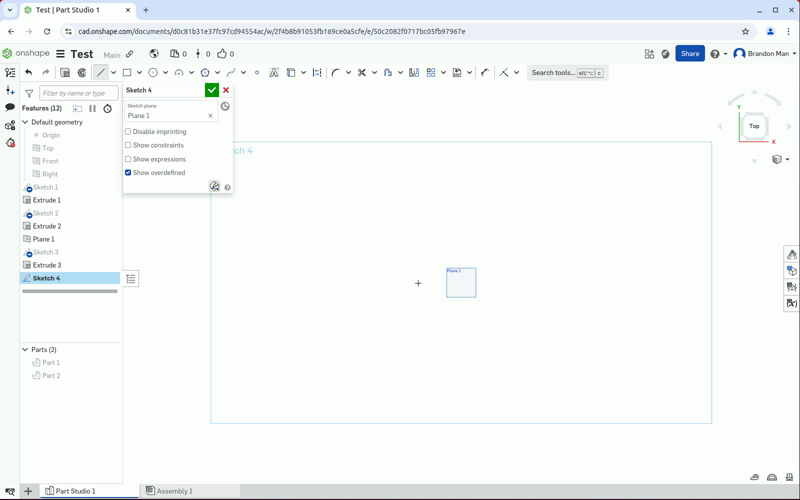
key_up(shift)
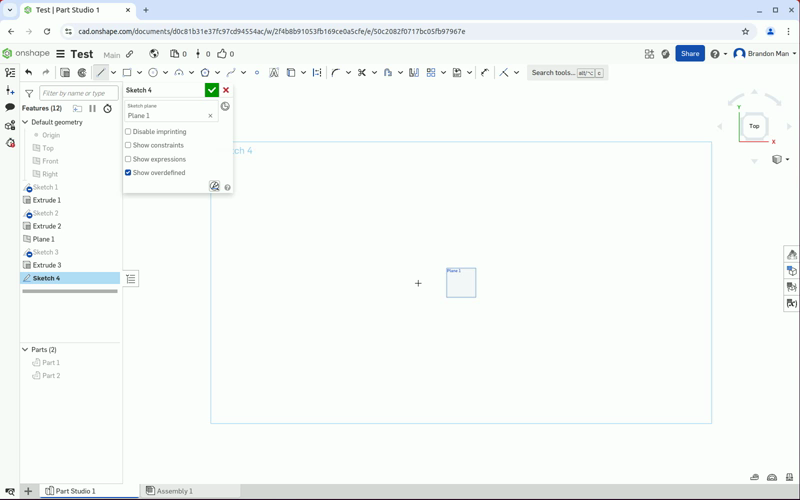
key_down(shift)
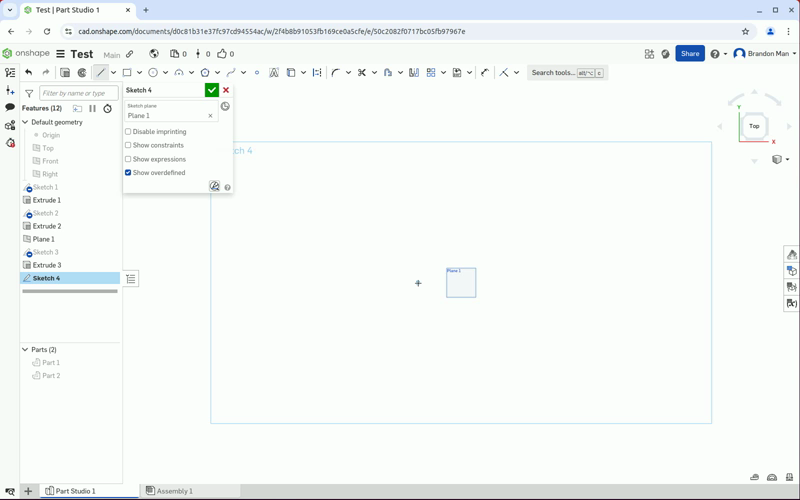
mouse_move(448, 282)
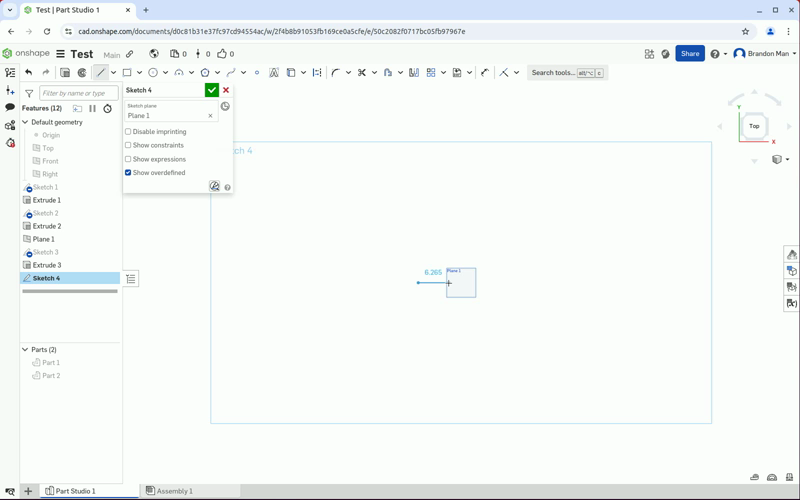
mouse_move(440, 320)
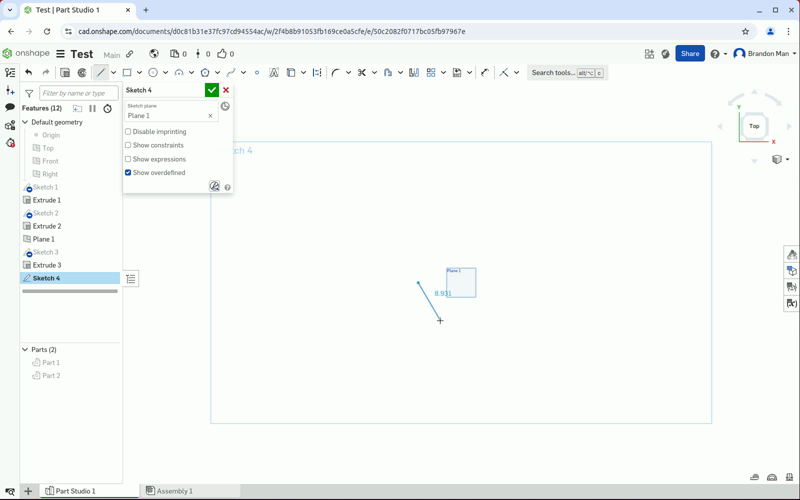
click(440, 320)
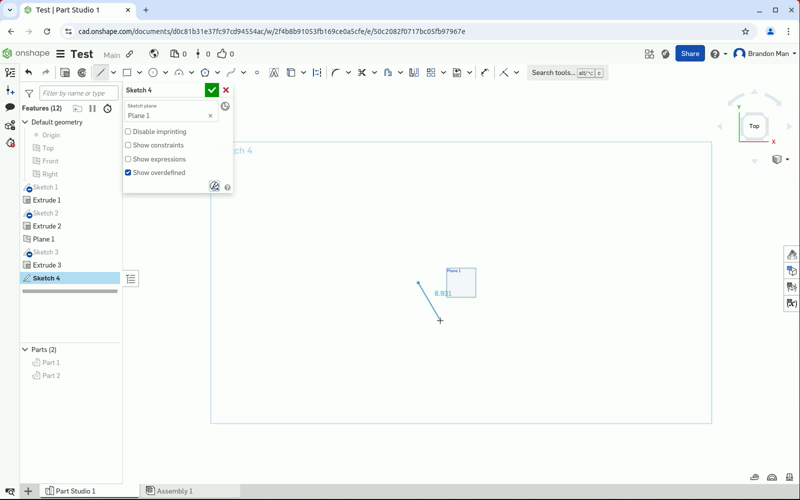
key_up(shift)
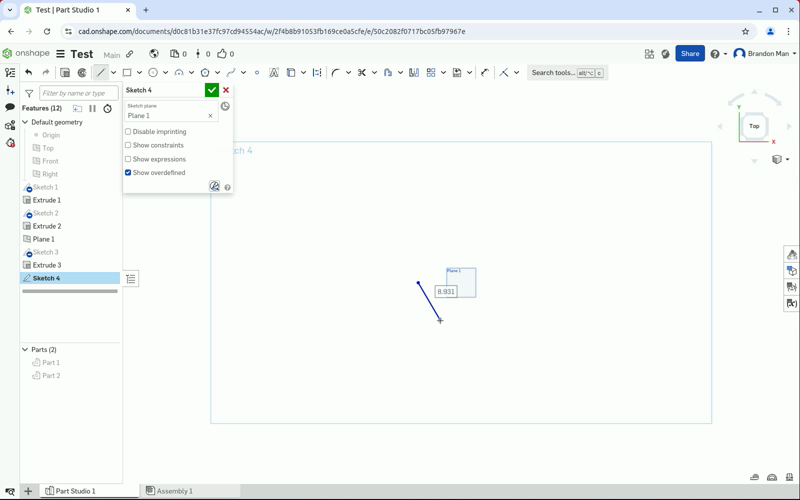
key_down(shift)
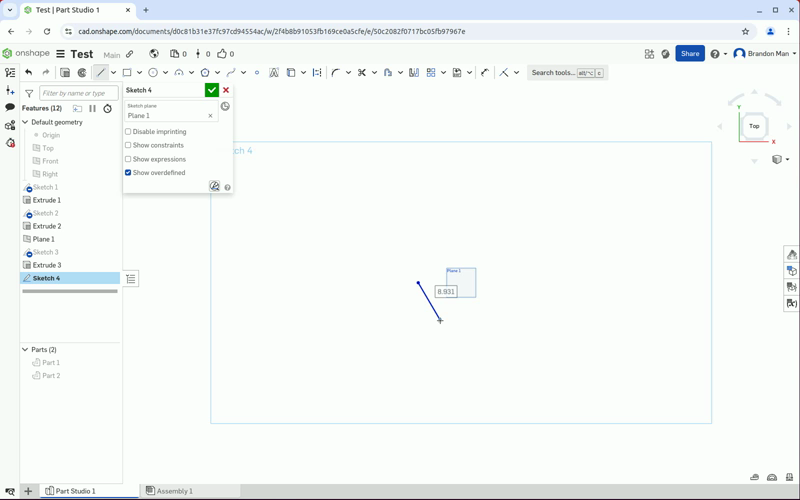
mouse_move(470, 320)
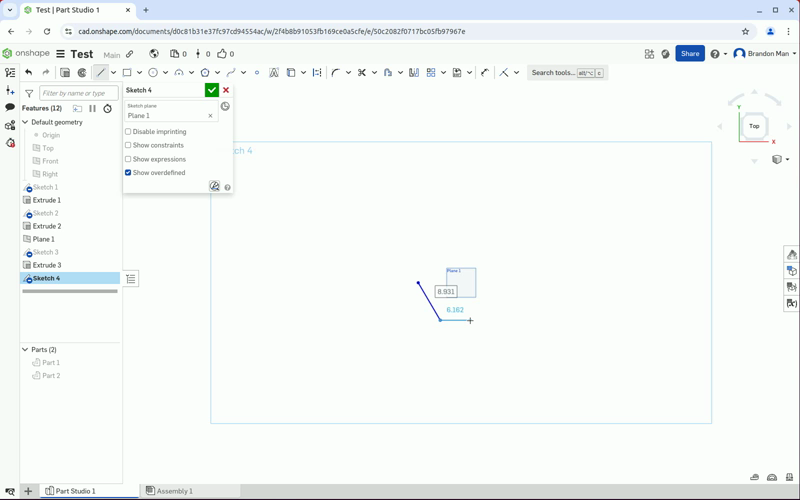
mouse_move(440, 298)
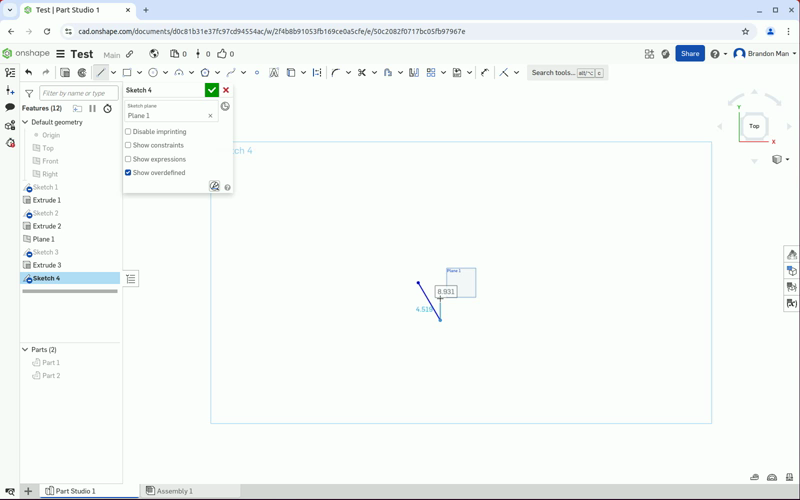
click(440, 298)
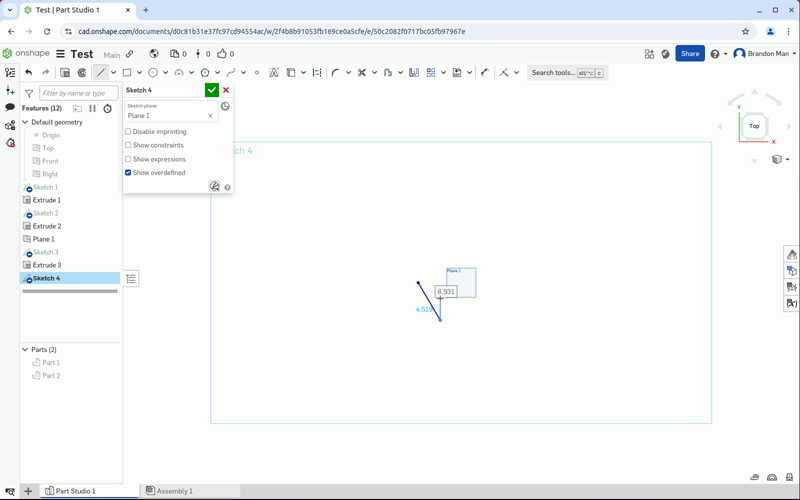
key_up(shift)
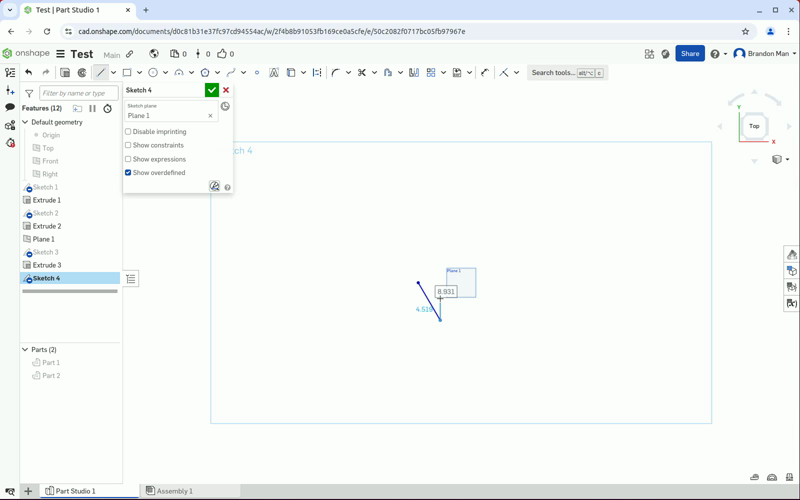
key(esc)
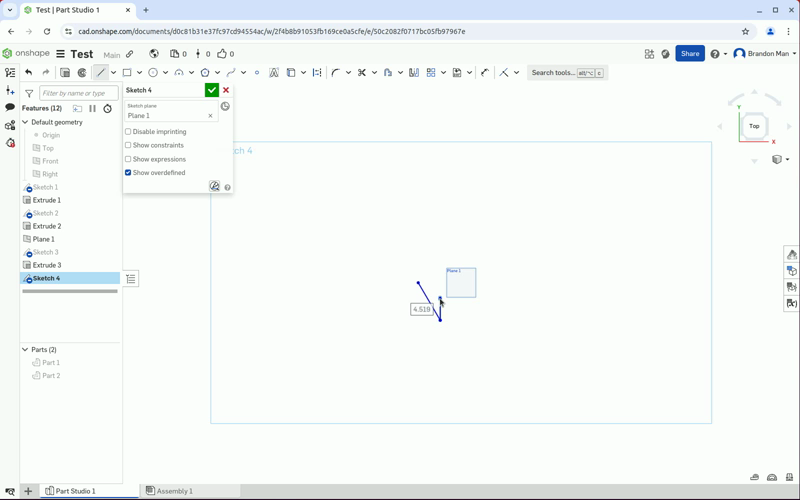
key(a)
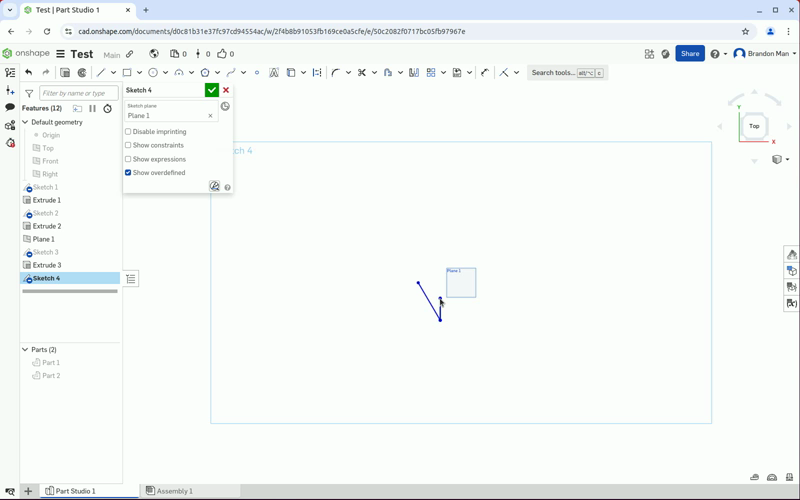
mouse_move(440, 298)
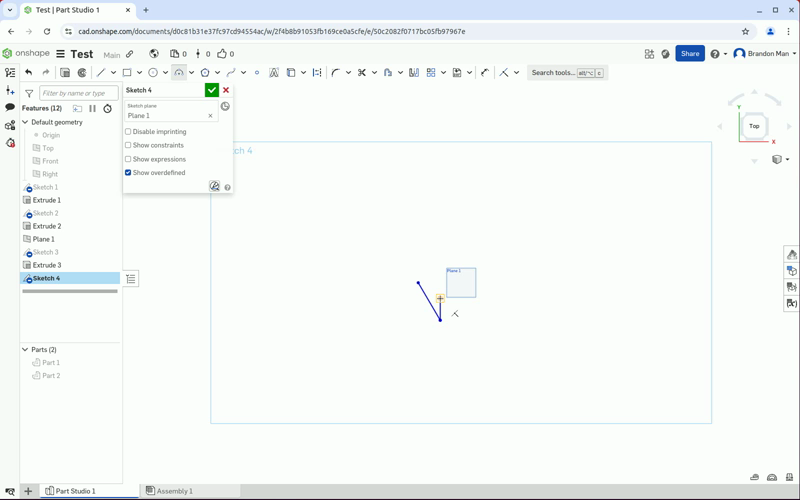
click(440, 298)
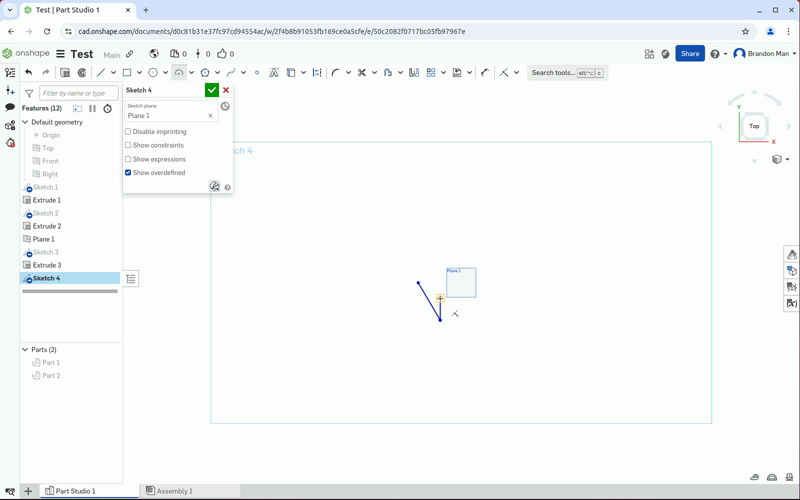
key_down(shift)
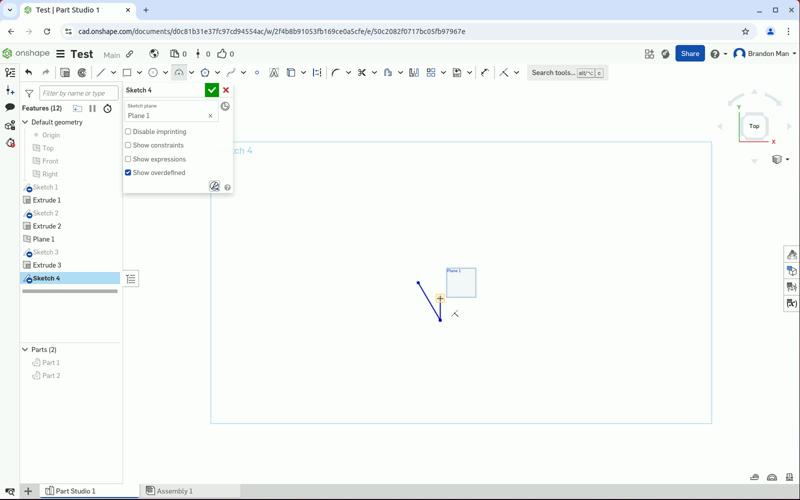
mouse_move(440, 267)
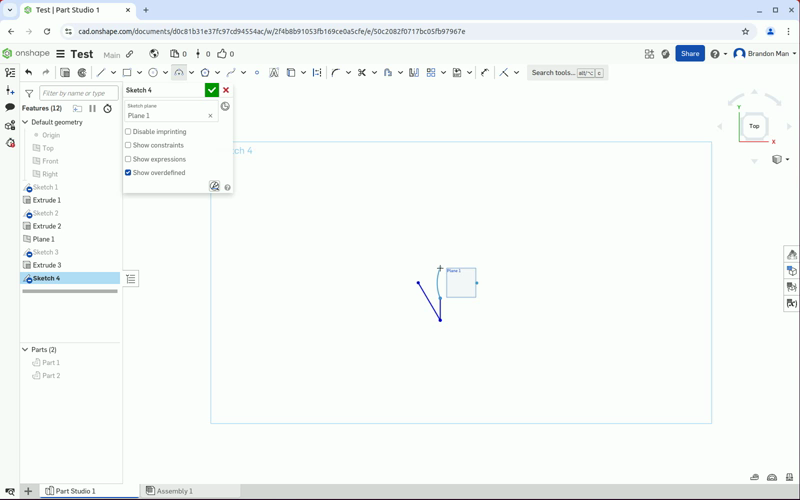
click(440, 267)
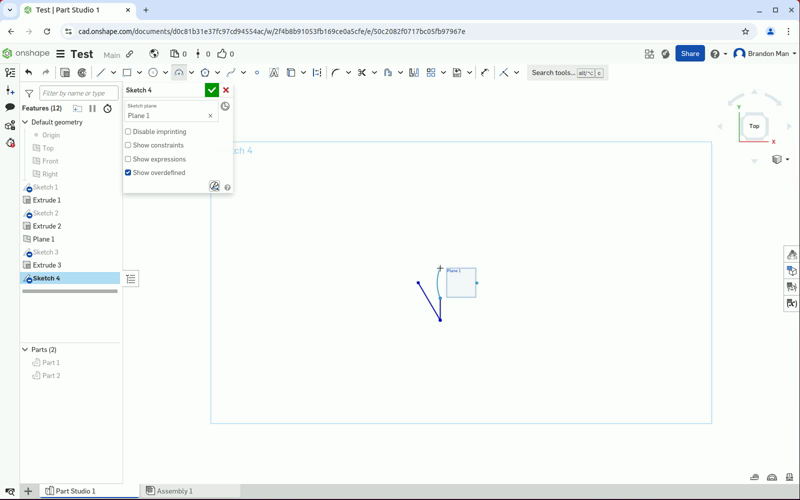
mouse_move(435, 282)
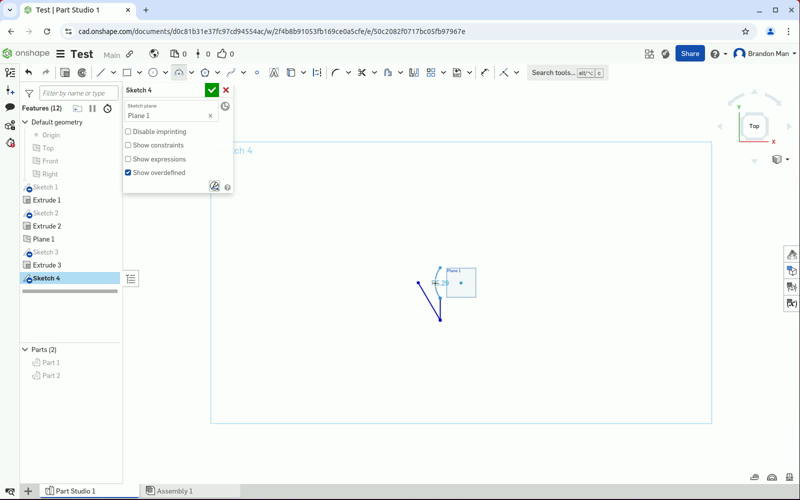
click(435, 282)
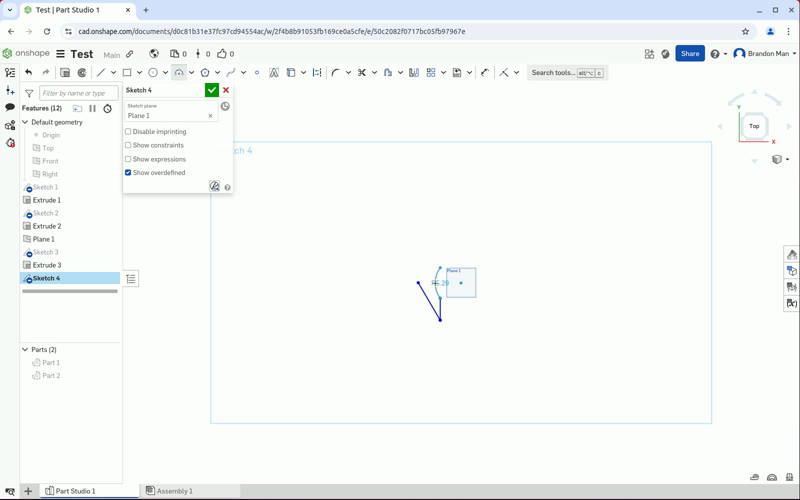
key_up(shift)
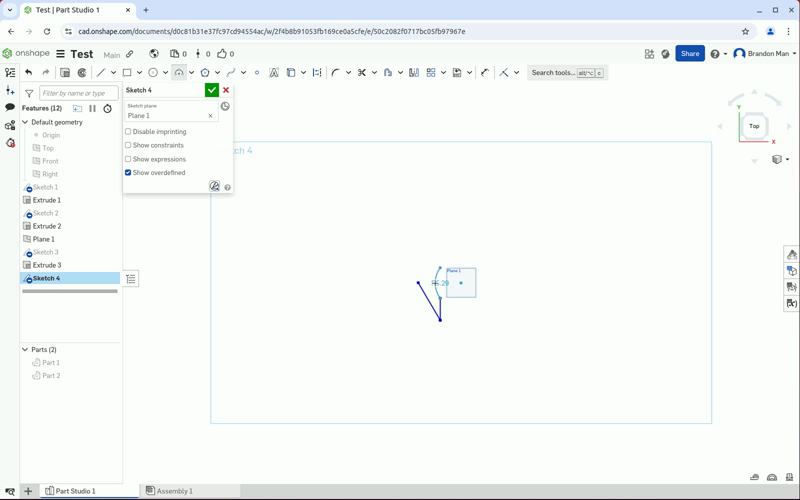
key(esc)
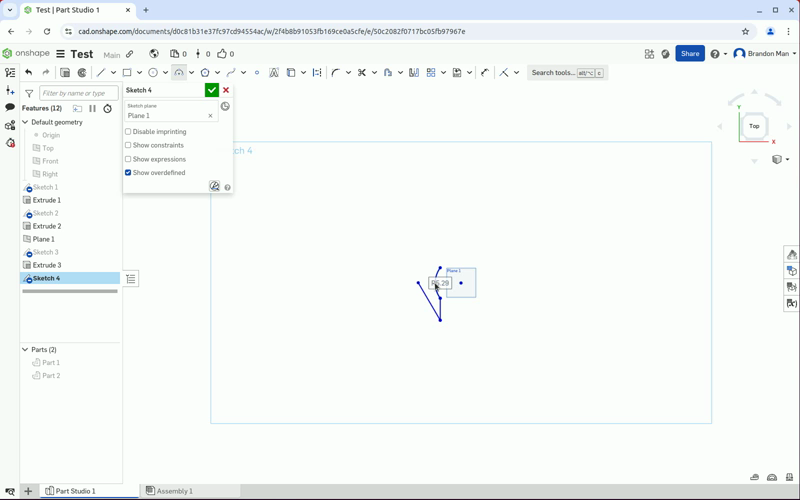
key(l)
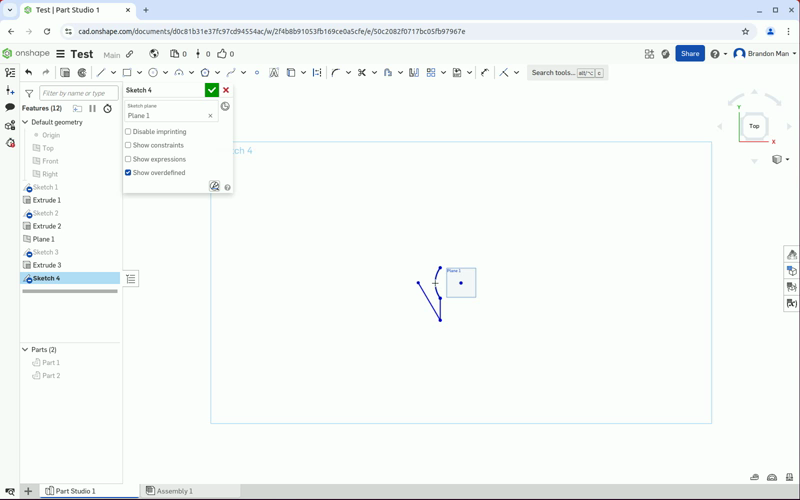
mouse_move(440, 267)
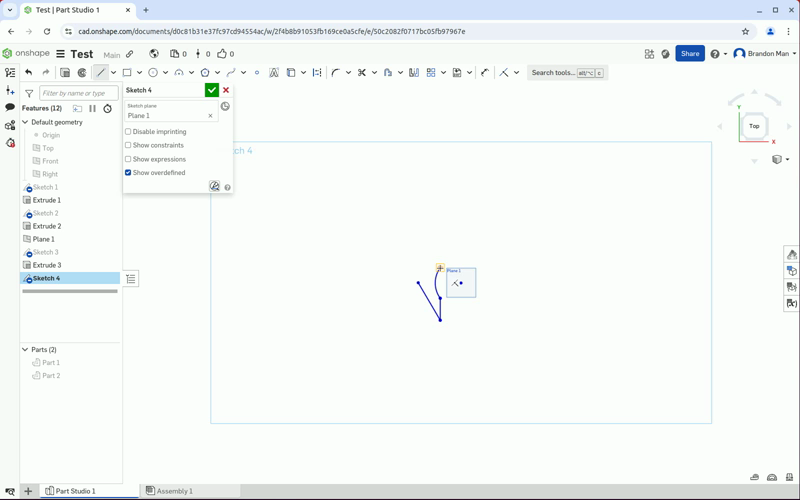
click(440, 267)
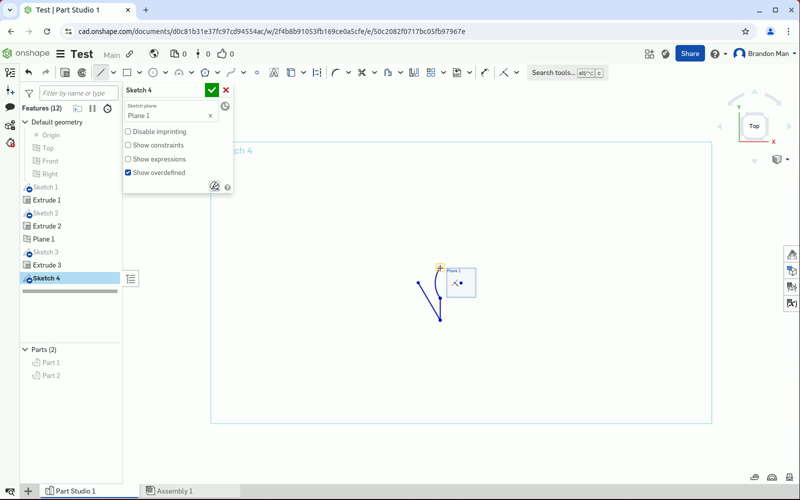
key_down(shift)
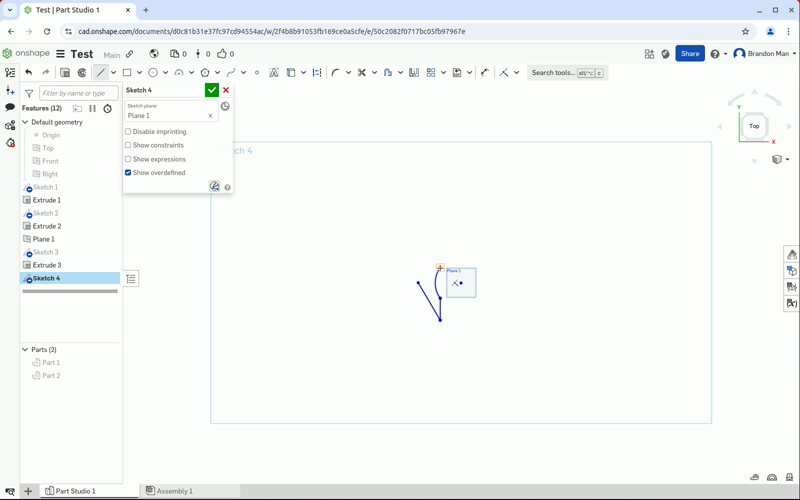
mouse_move(470, 267)
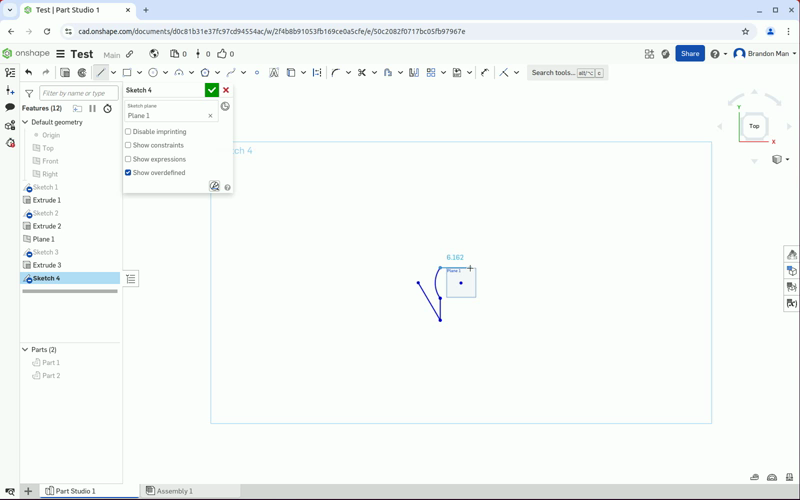
mouse_move(440, 245)
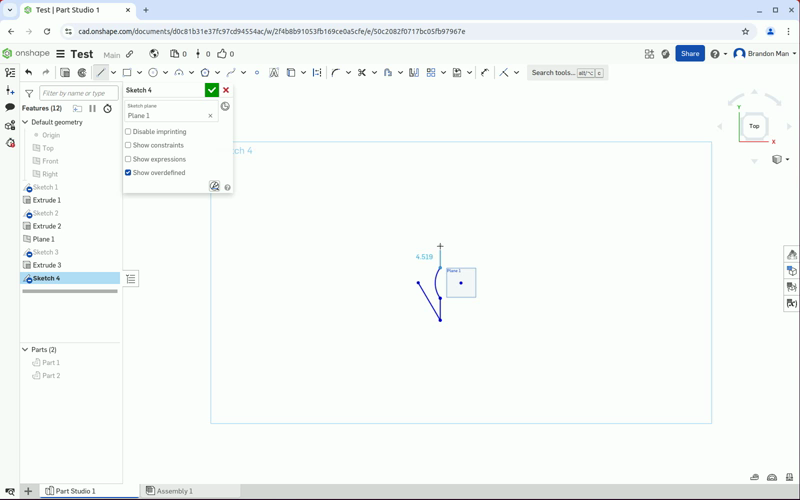
click(440, 245)
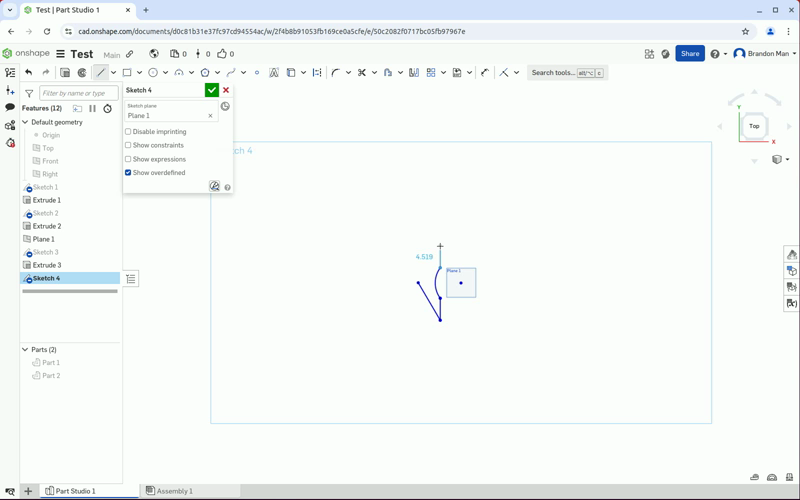
key_up(shift)
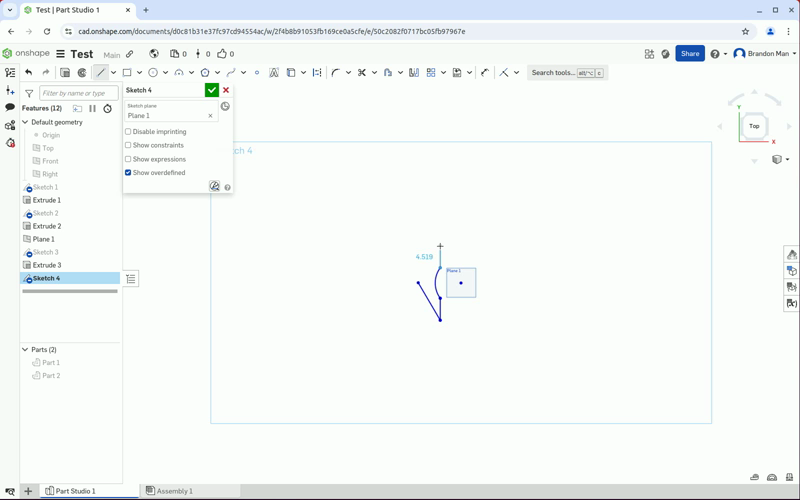
mouse_move(470, 245)
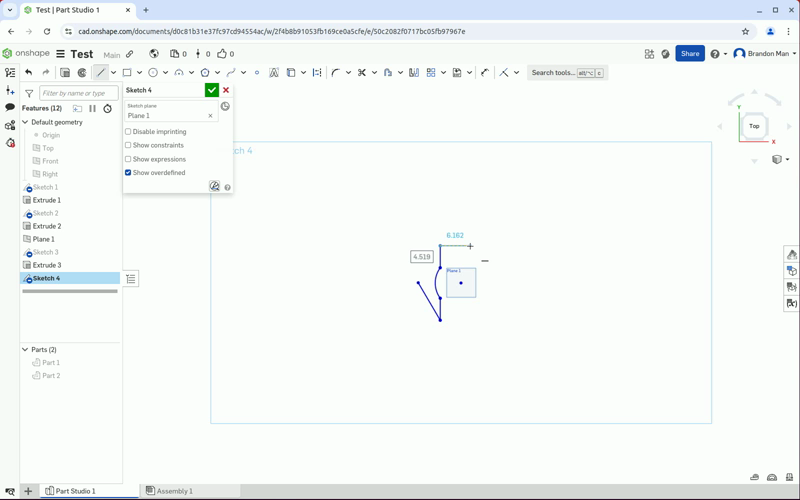
key_down(shift)
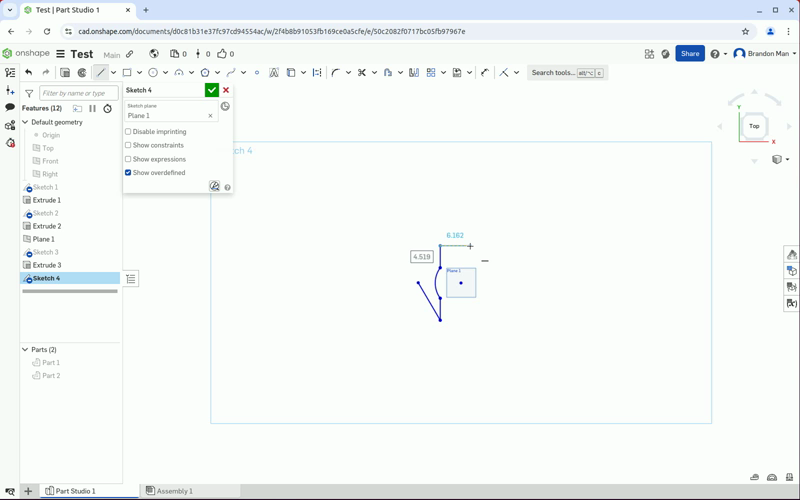
mouse_move(418, 282)
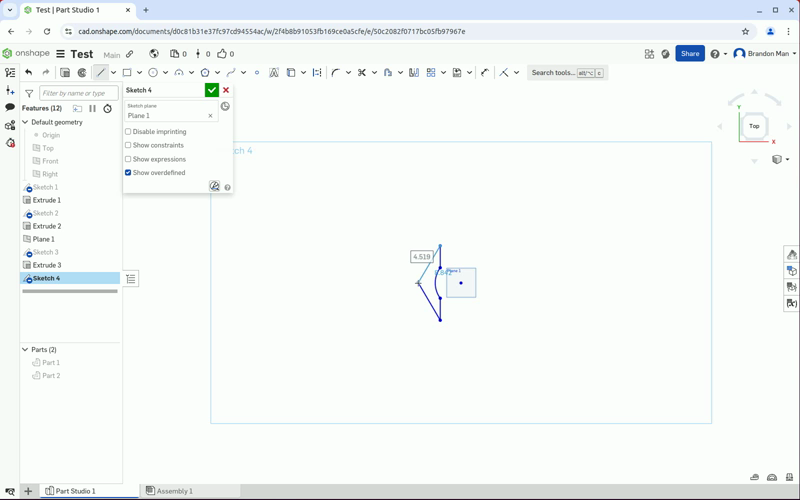
key_up(shift)
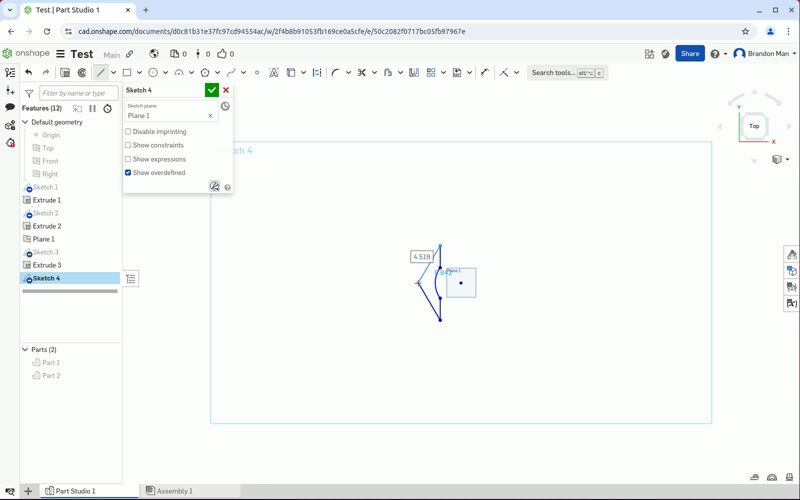
click(418, 282)
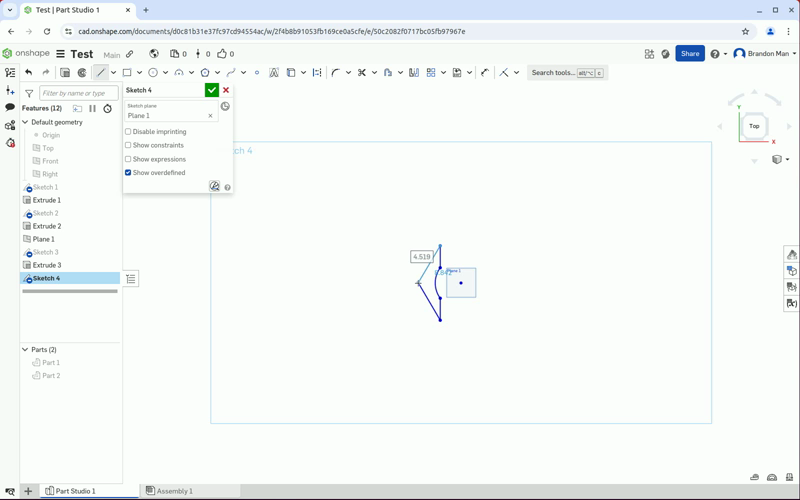
key(esc)
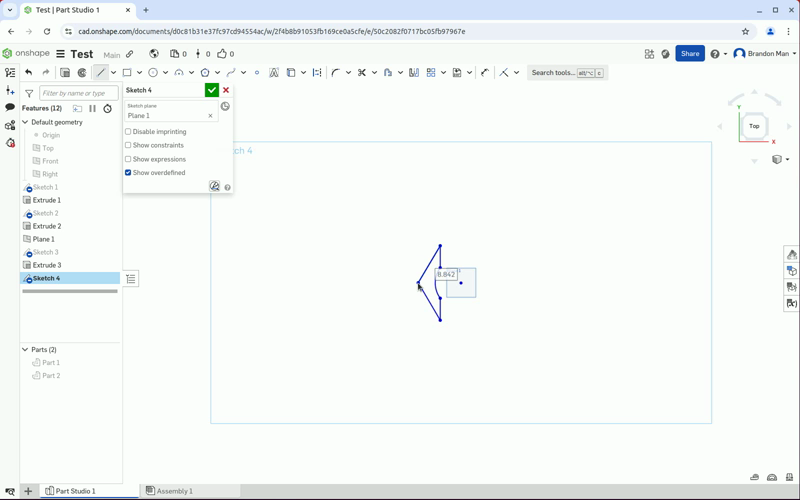
mouse_move(434, 264)
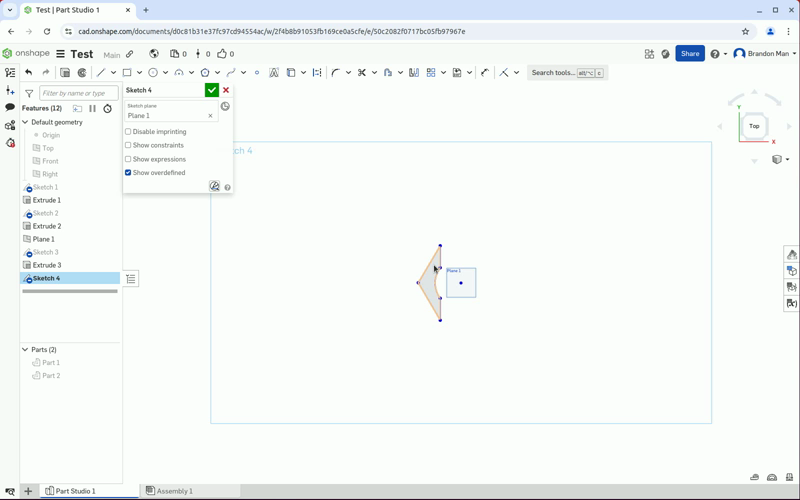
scroll(6)
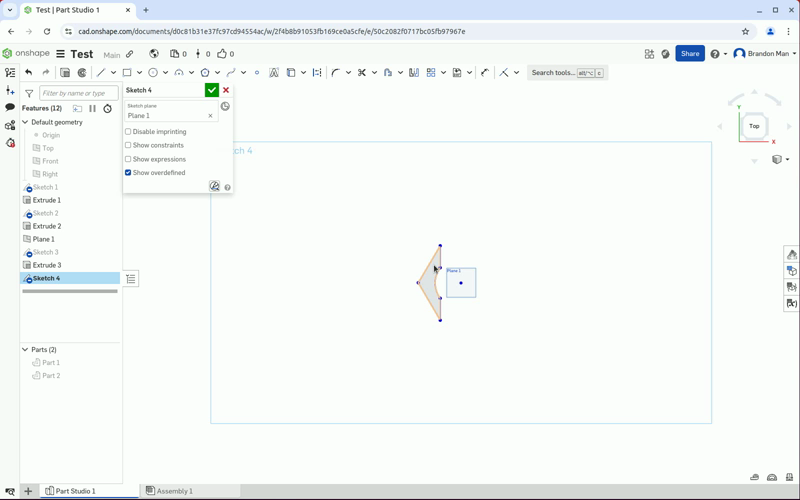
scroll(6)
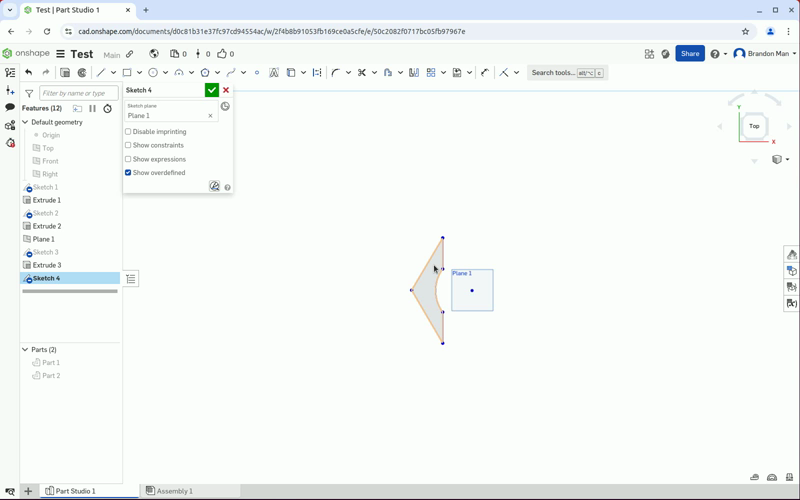
scroll(6)
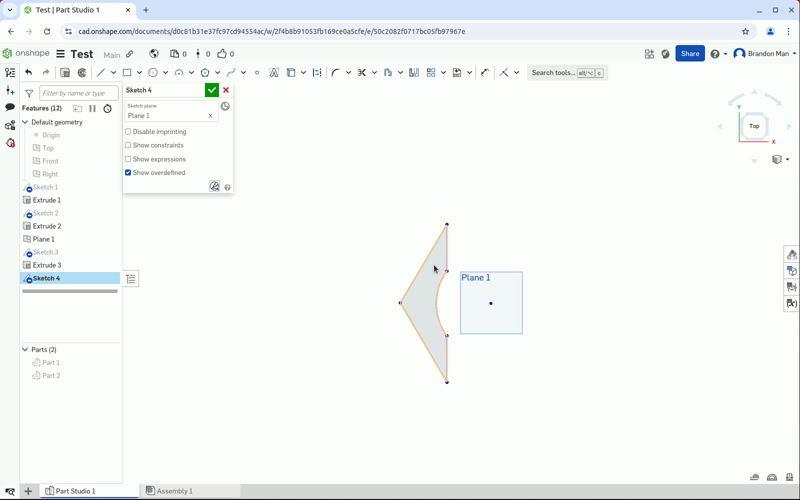
scroll(6)
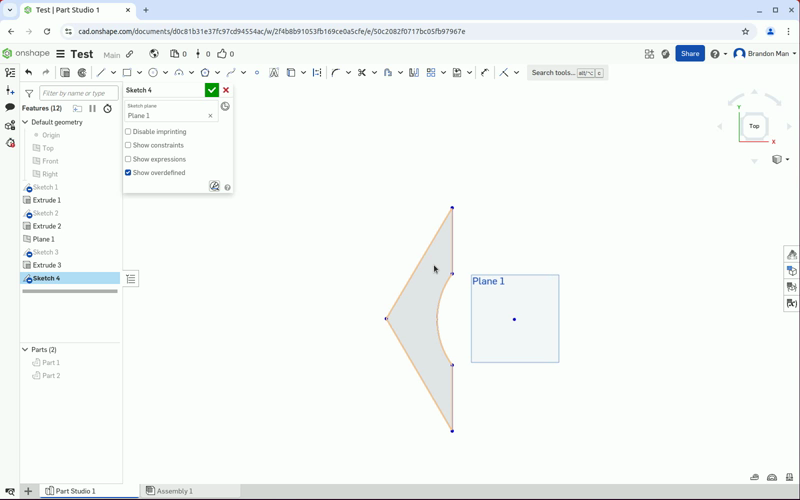
scroll(6)
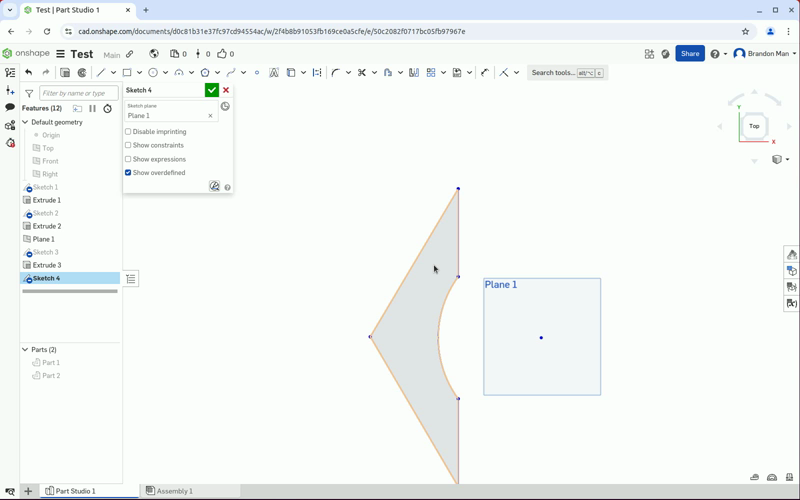
scroll(6)
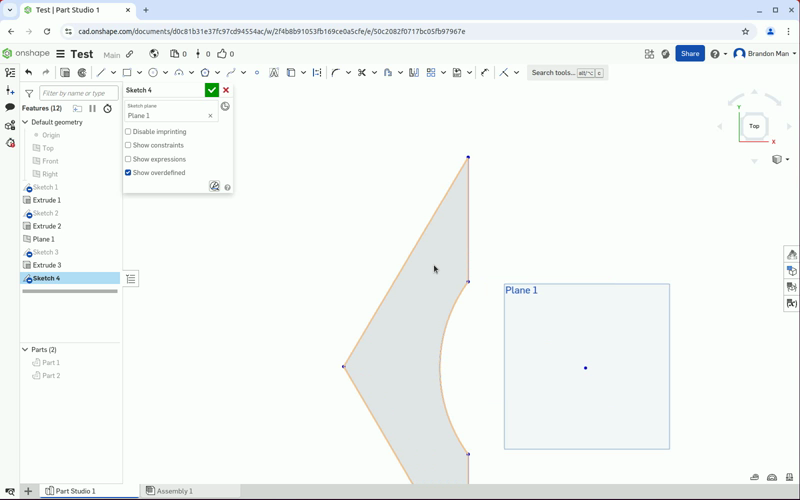
scroll(6)
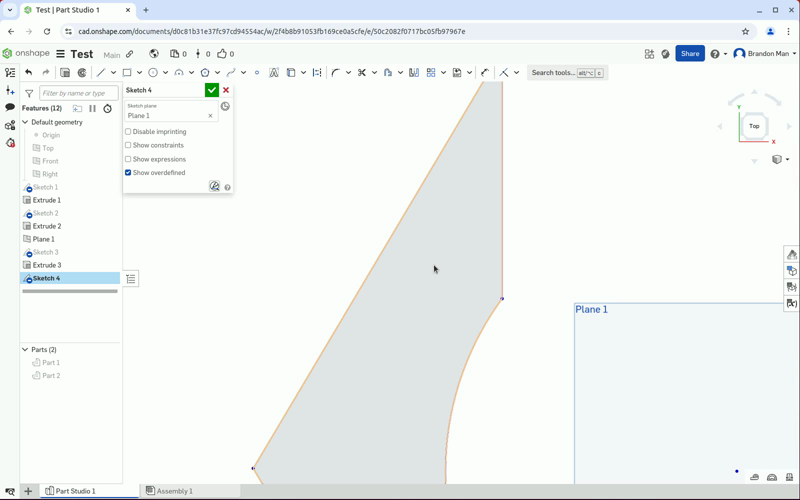
click(434, 264)
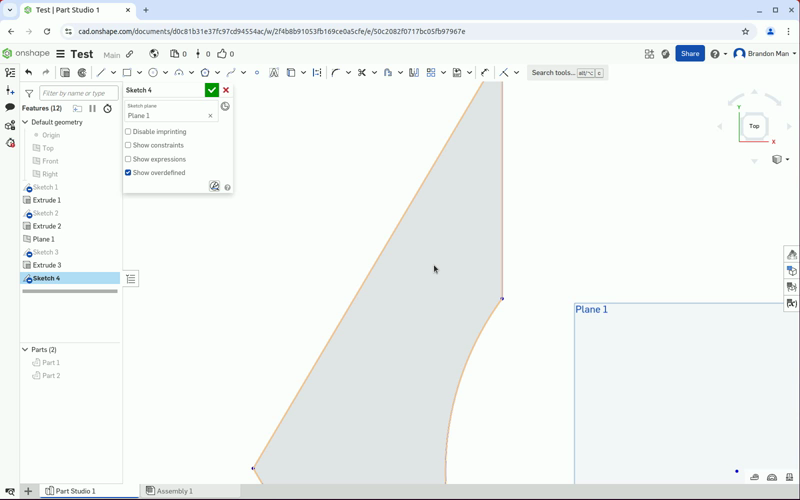
scroll(-6)
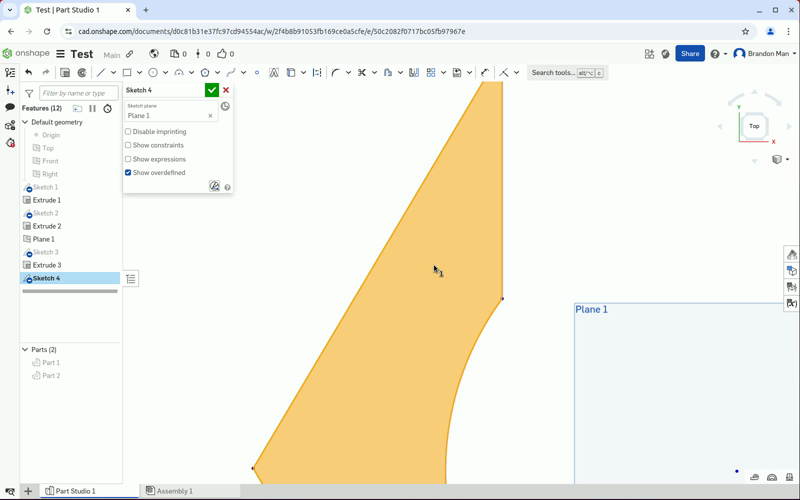
scroll(-6)
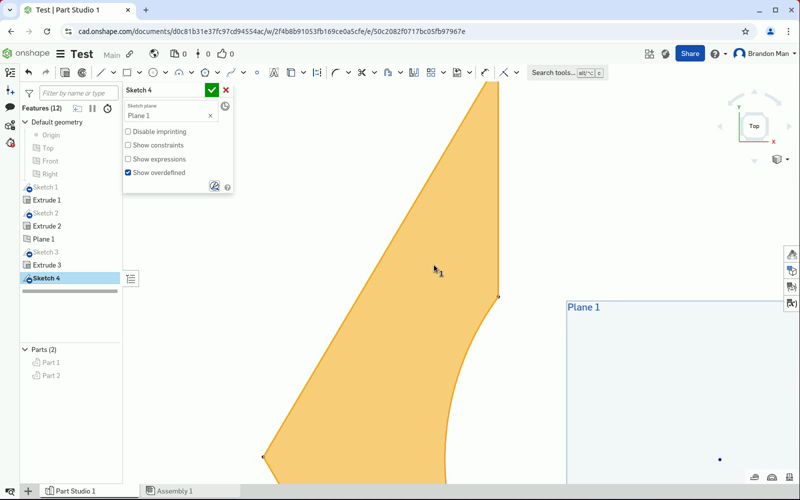
scroll(-6)
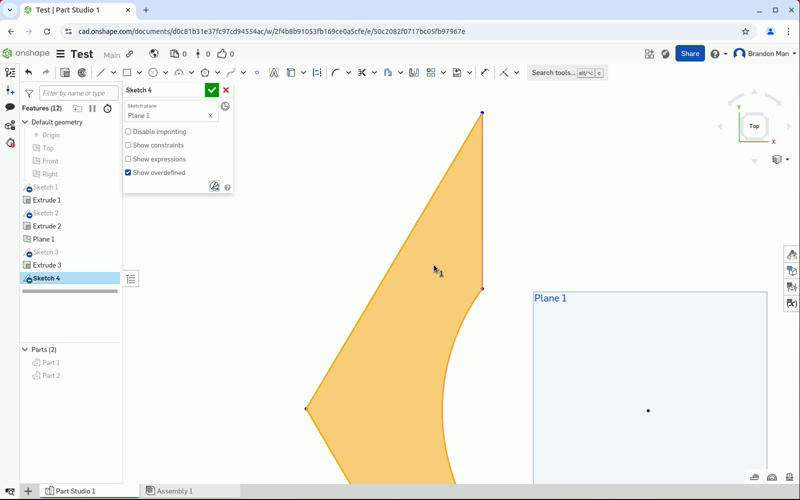
scroll(-6)
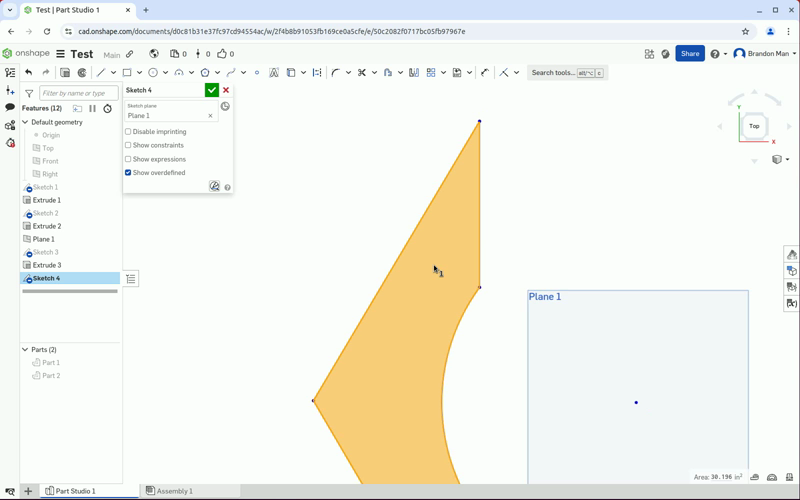
scroll(-6)
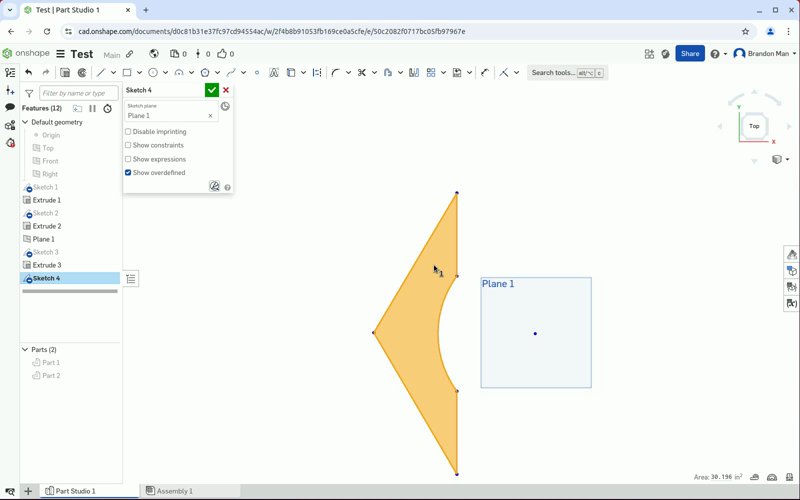
scroll(-6)
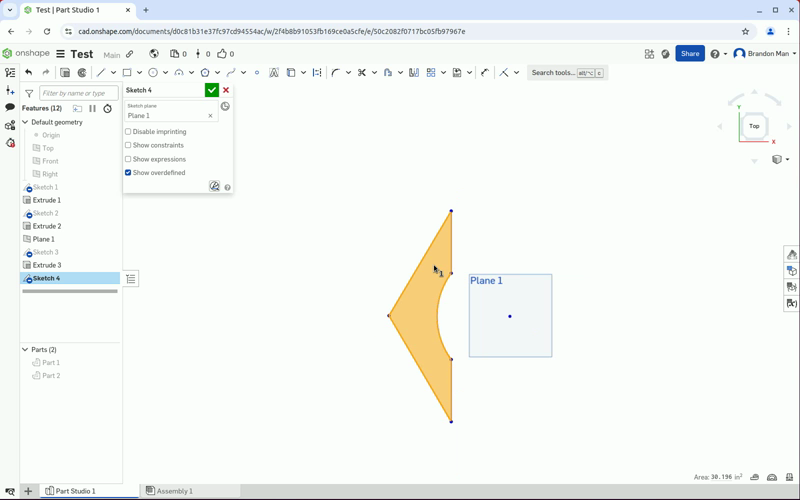
scroll(-6)
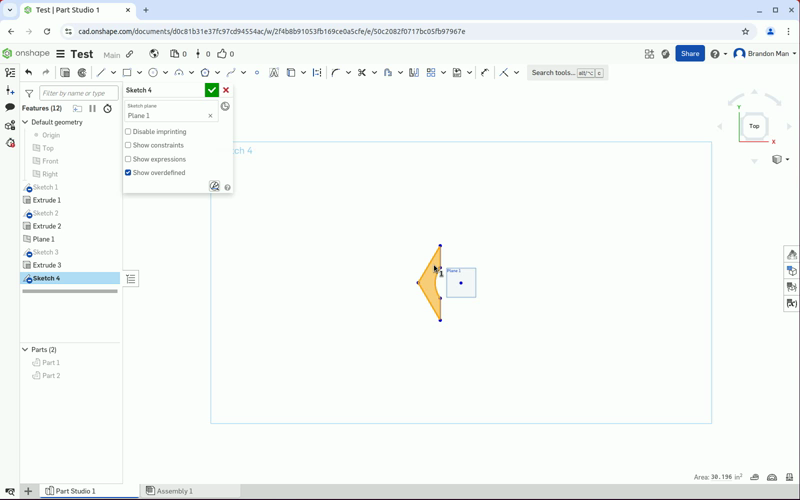
mouse_move(73, 352)
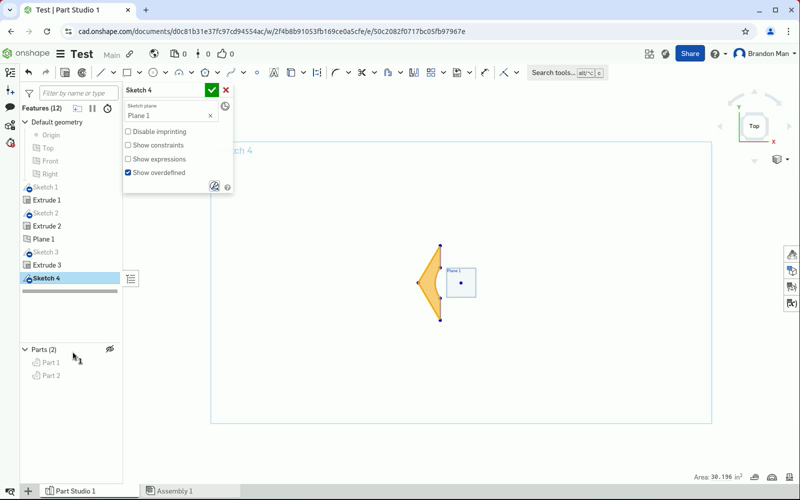
key(shift+y)
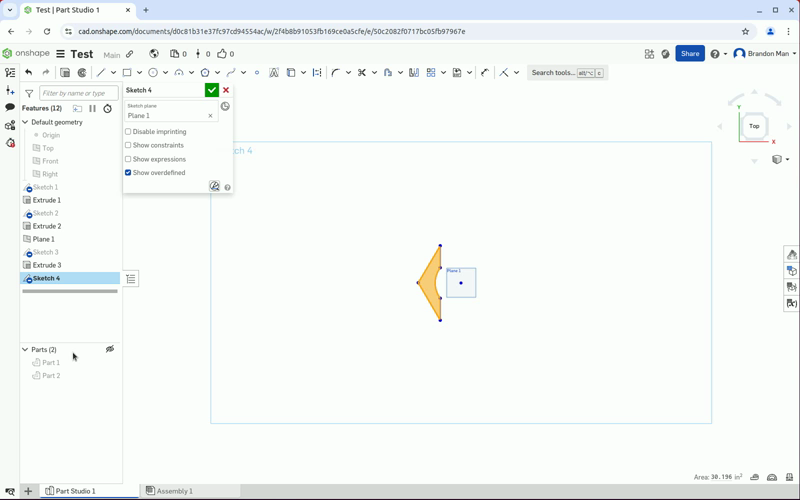
key(shift+e)
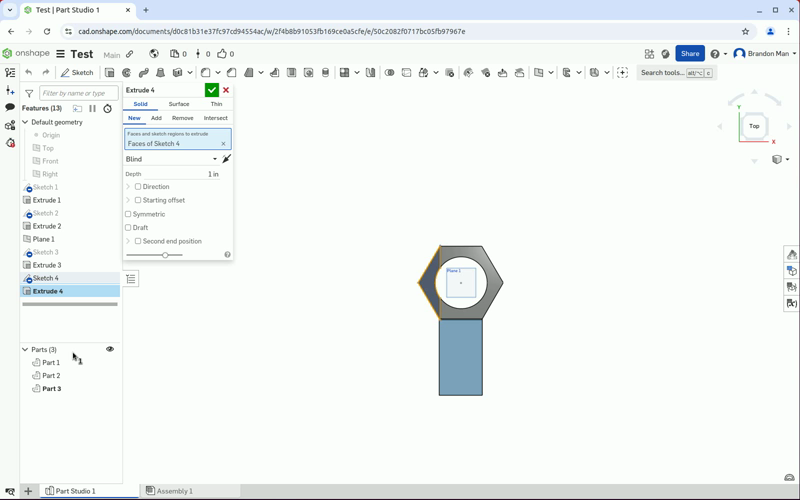
mouse_move(143, 106)
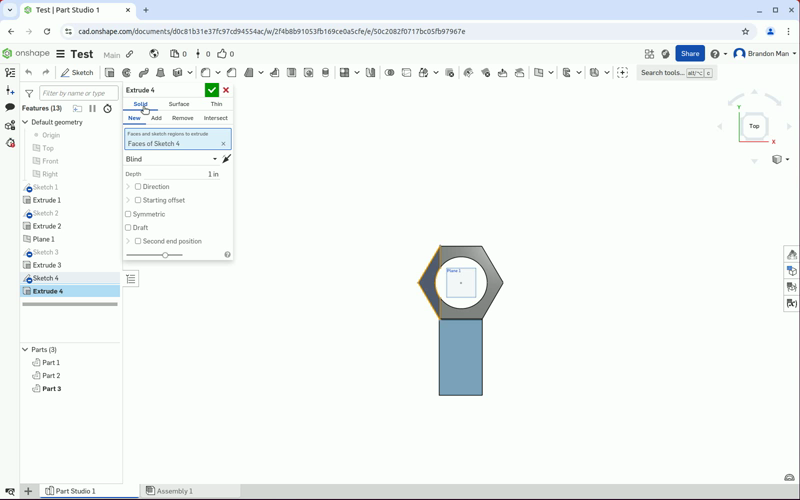
click(143, 106)
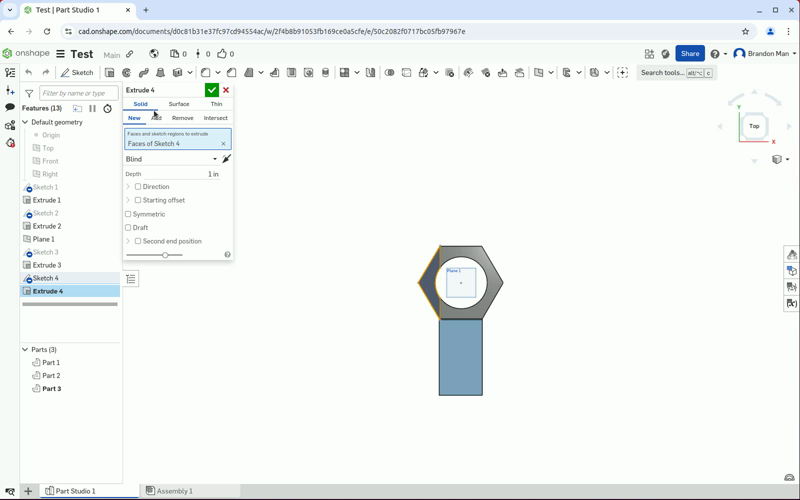
mouse_move(186, 120)
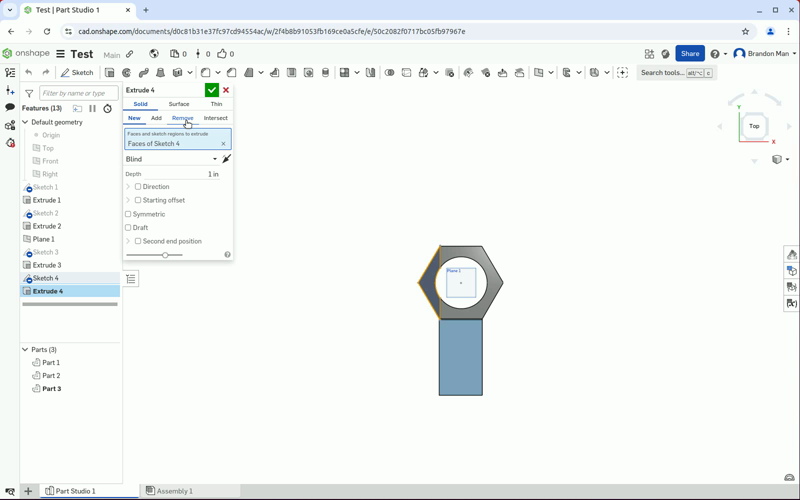
click(186, 120)
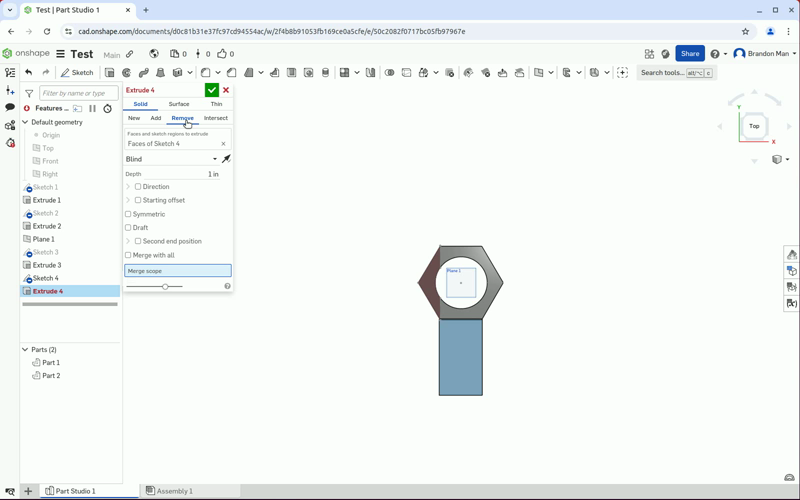
key(tab, 4)
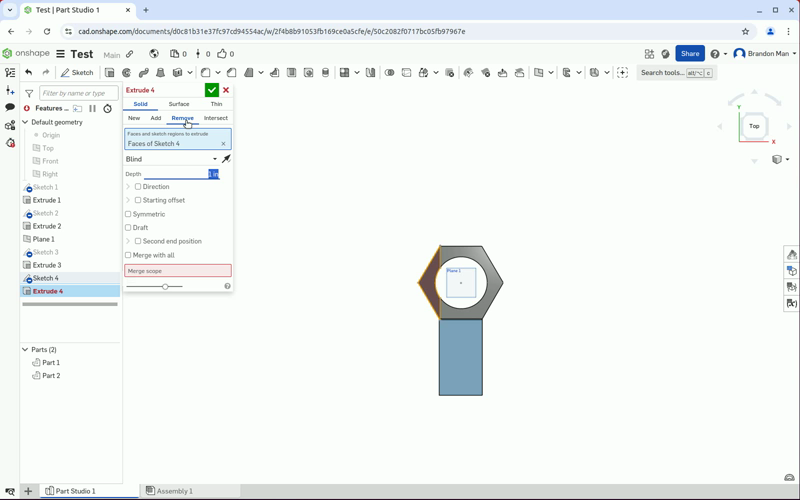
text(15.646)
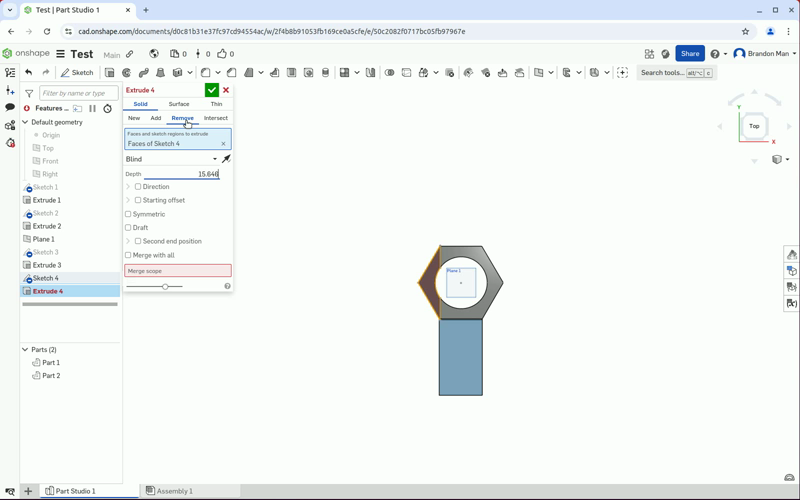
key(tab, 6)
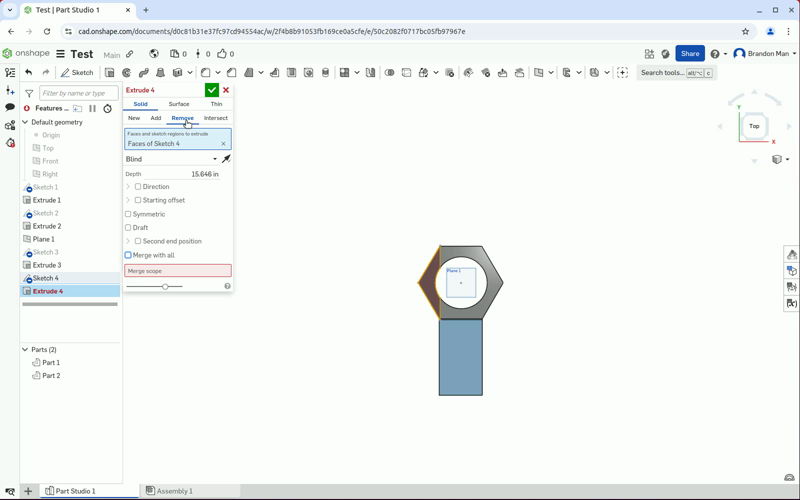
key(space)
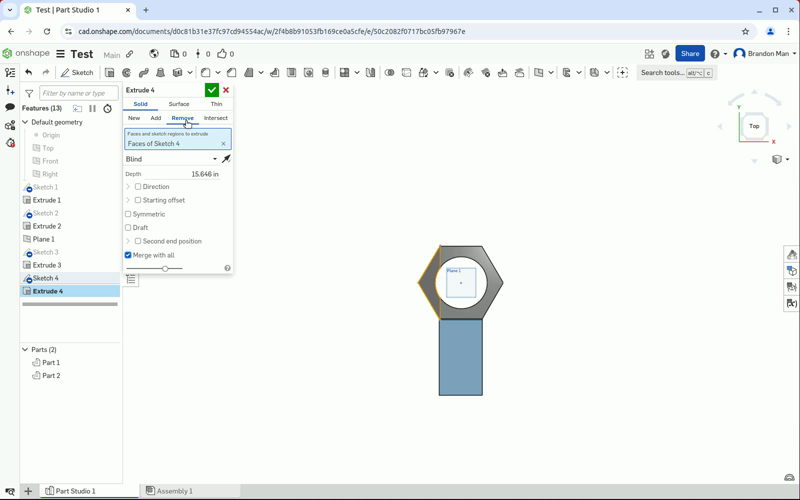
key(enter)
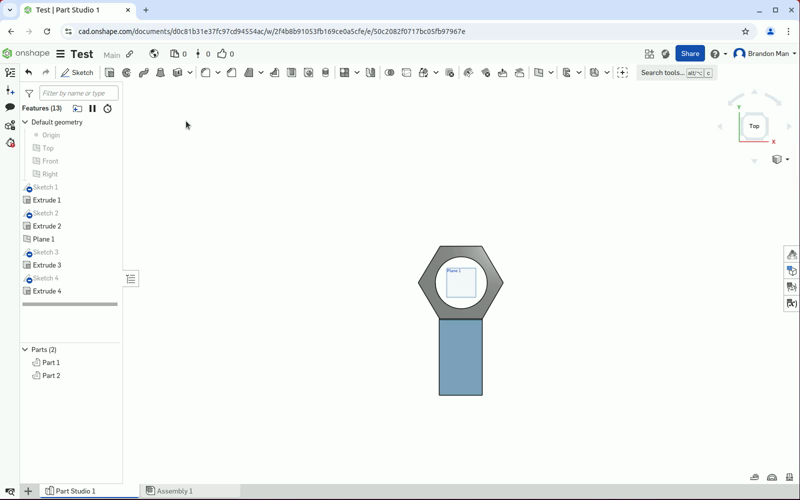
key(shift+h)
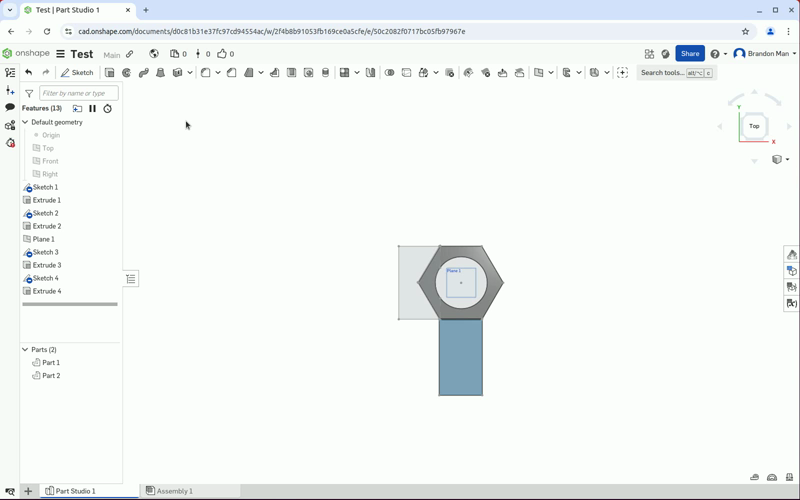
key(shift+h)
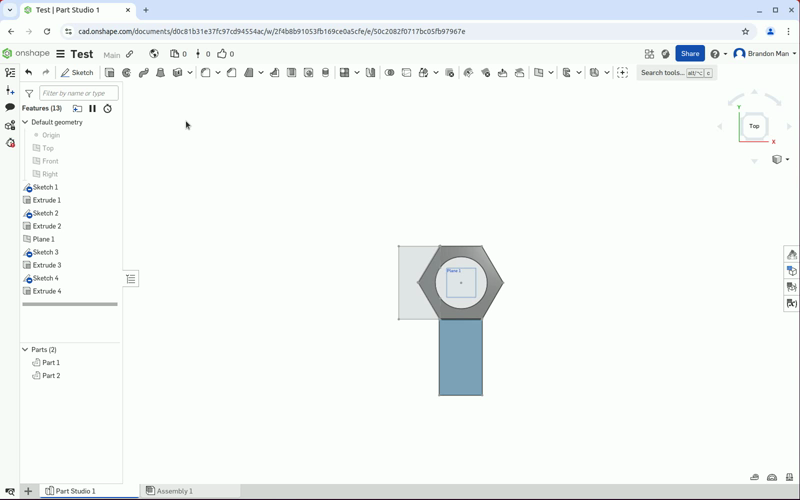
key(shift+7)
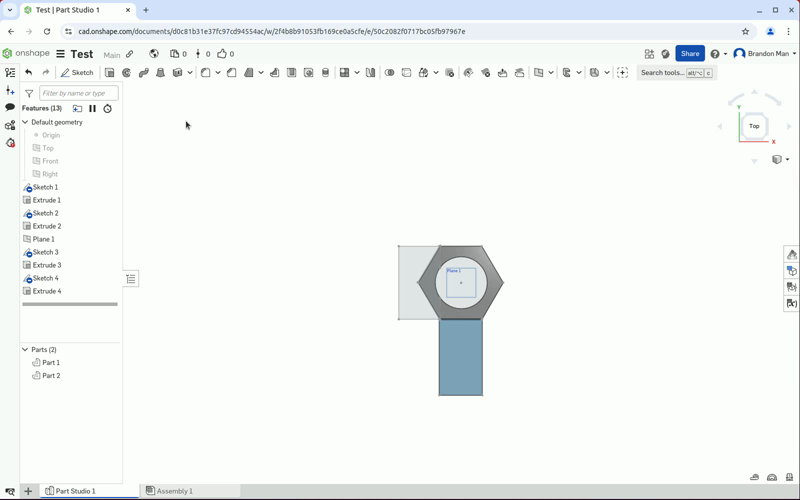
key(up, 3)
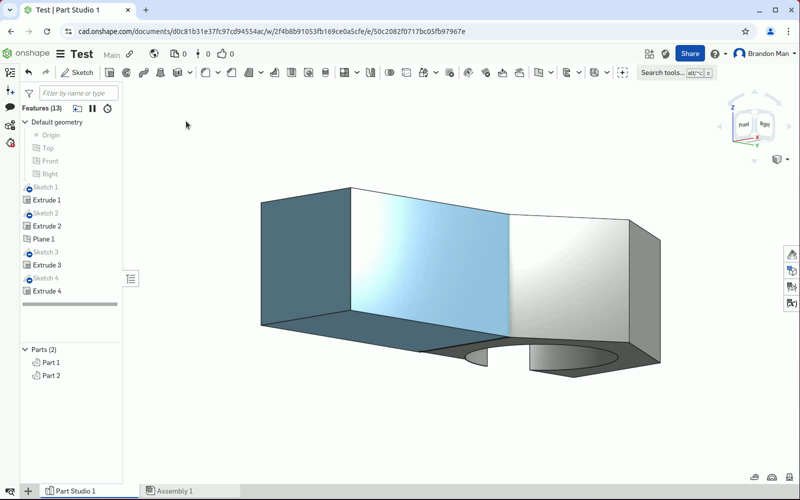
key(left, 3)
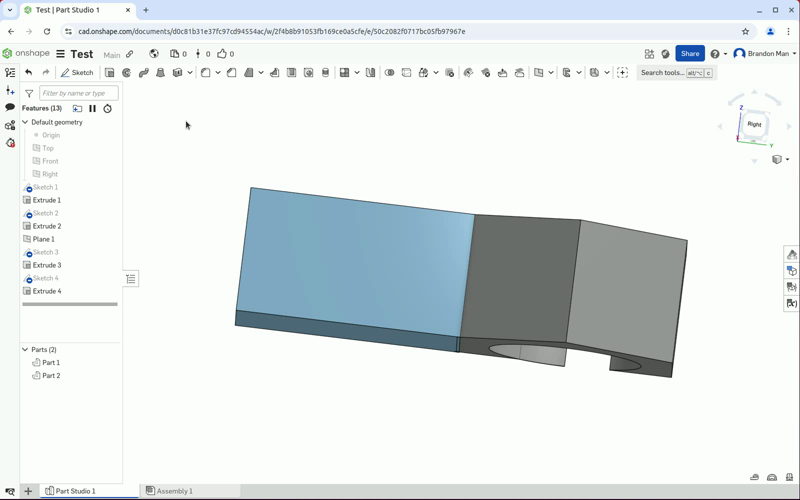
key(right, 3)
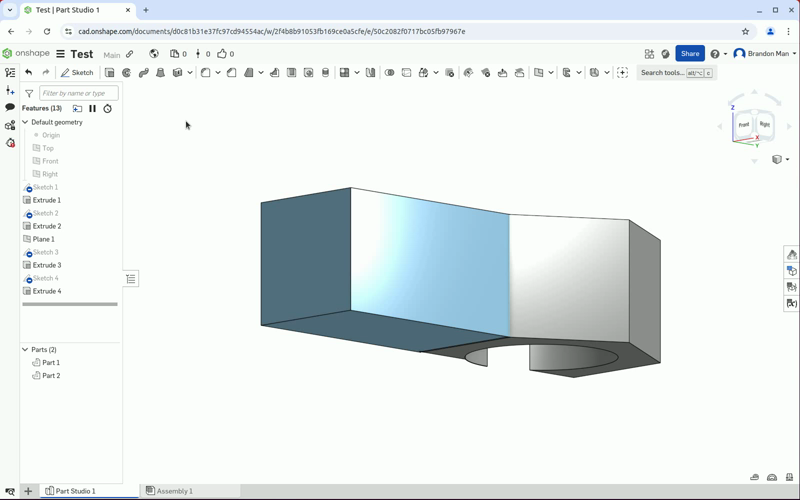
key(down, 3)
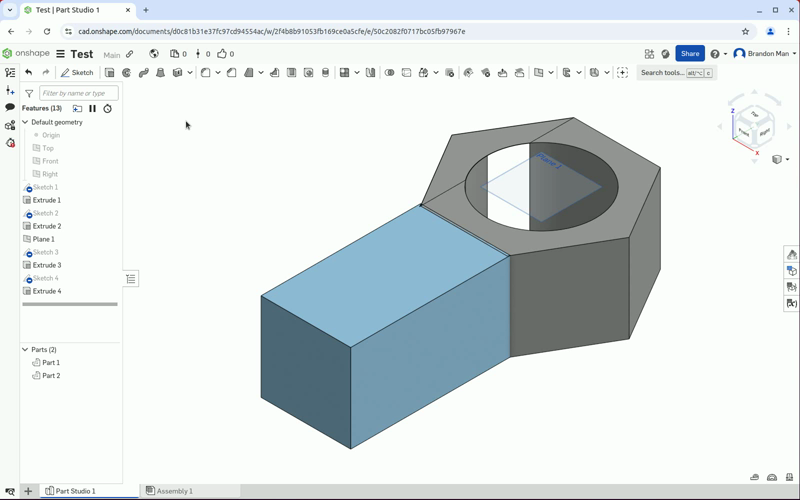
mouse_move(73, 189)
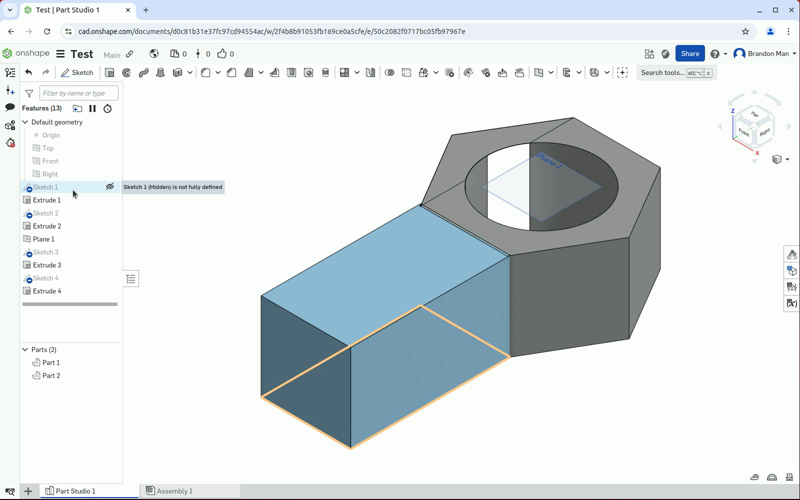
click(73, 189)